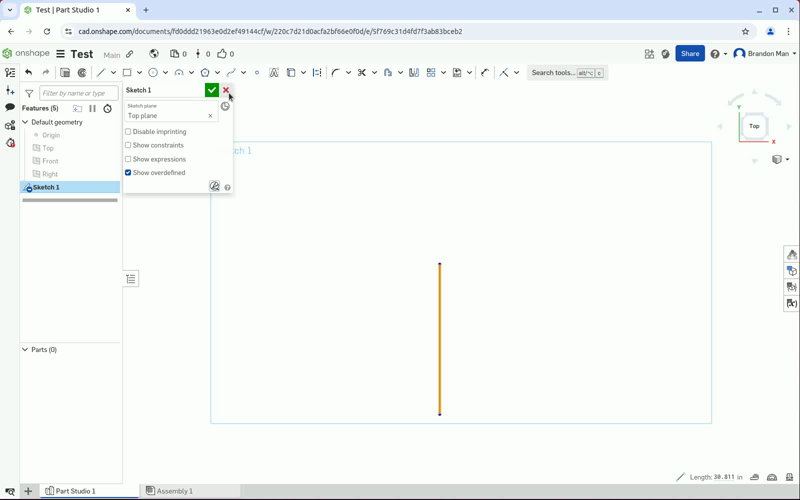
key(shift+h)
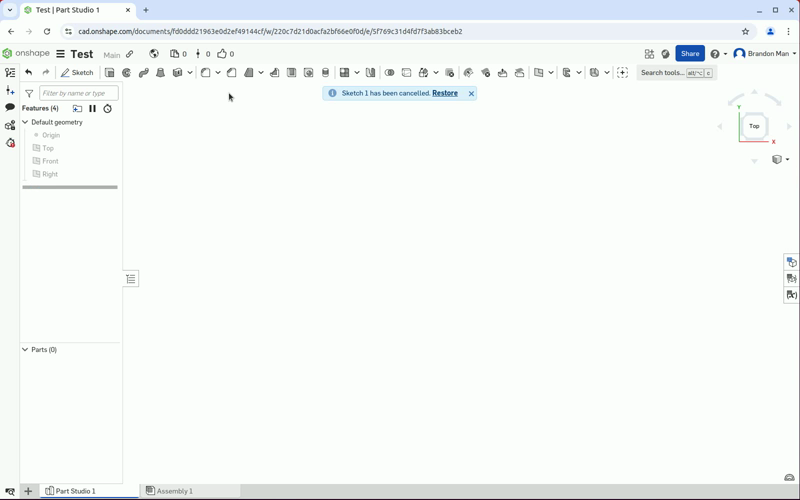
mouse_move(73, 352)
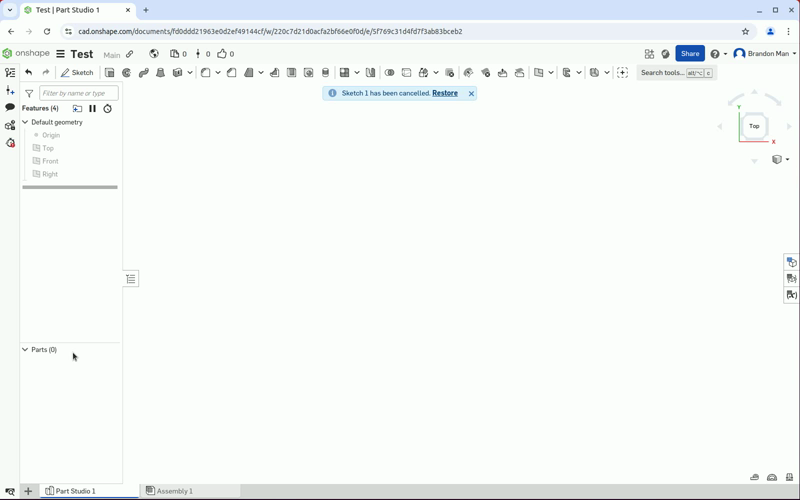
key(y)
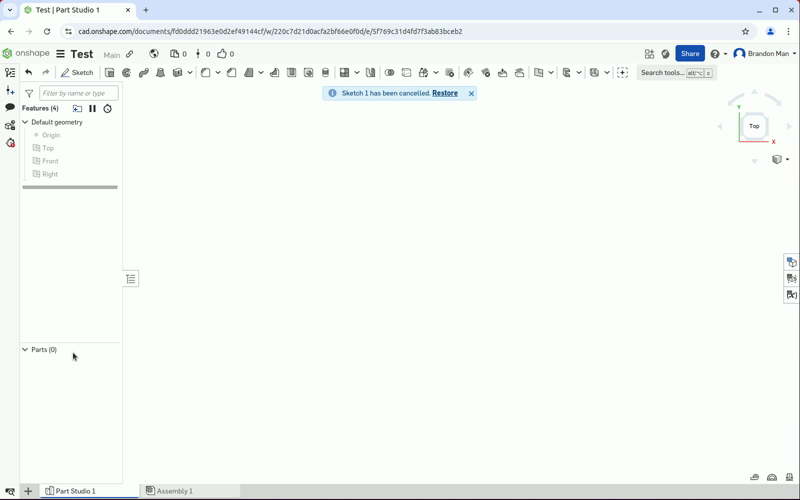
key(shift+p)
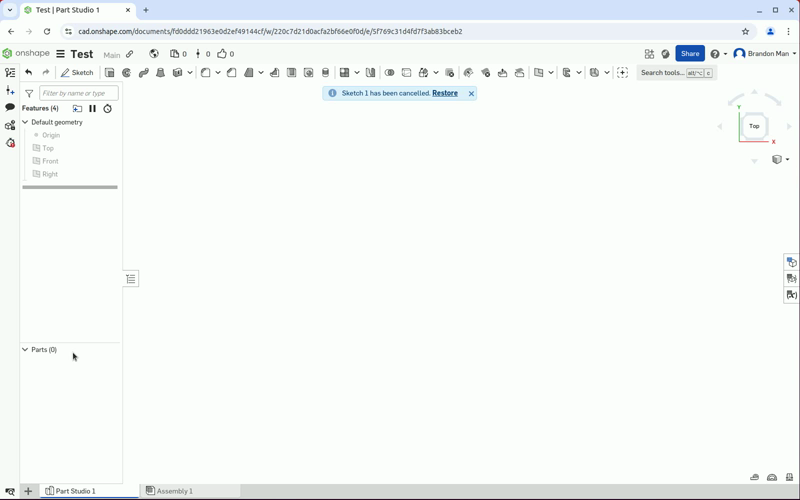
key(space)
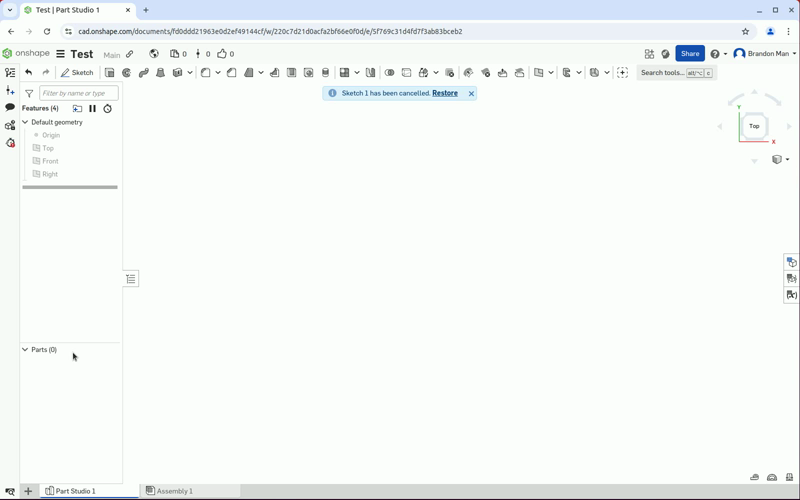
key_down(shift)
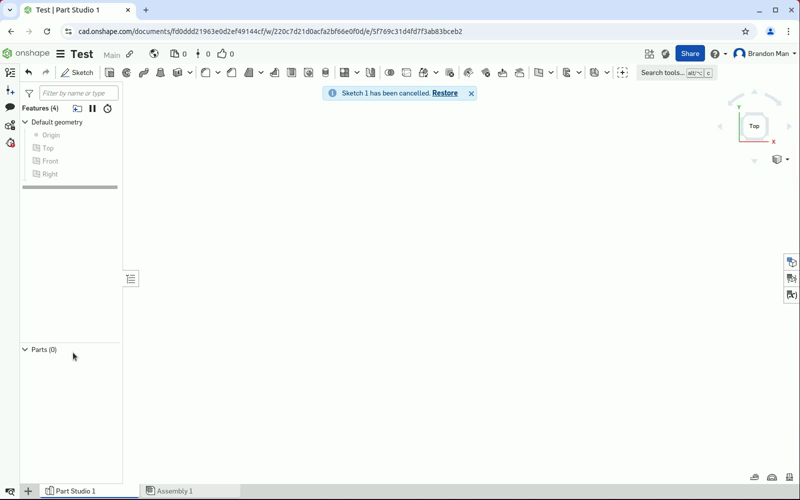
key(up)
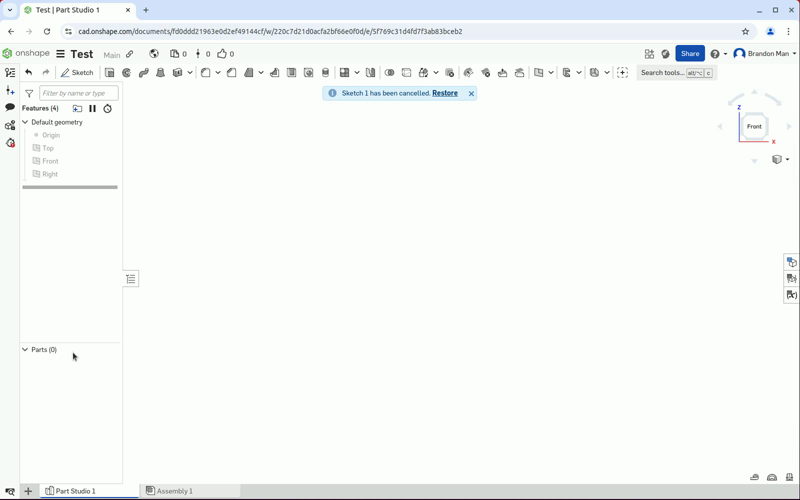
key_up(shift)
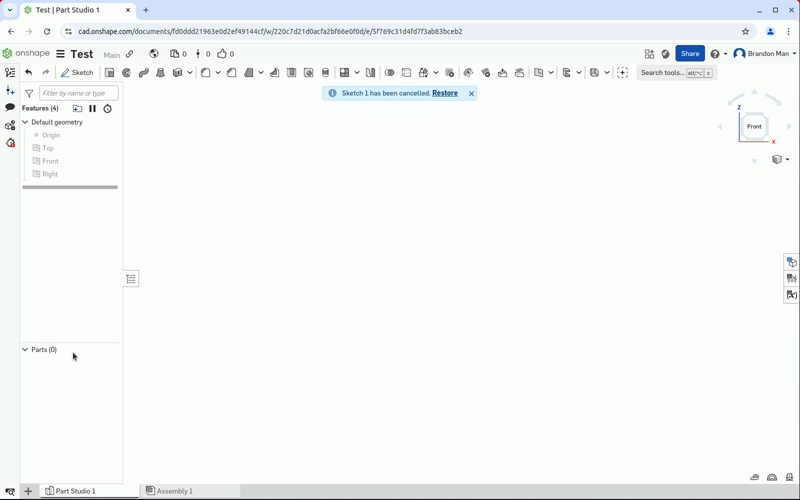
mouse_move(73, 352)
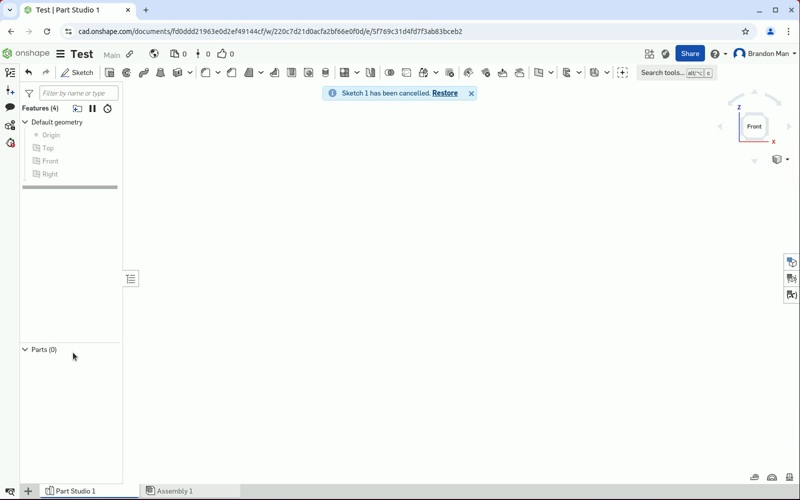
key(shift+y)
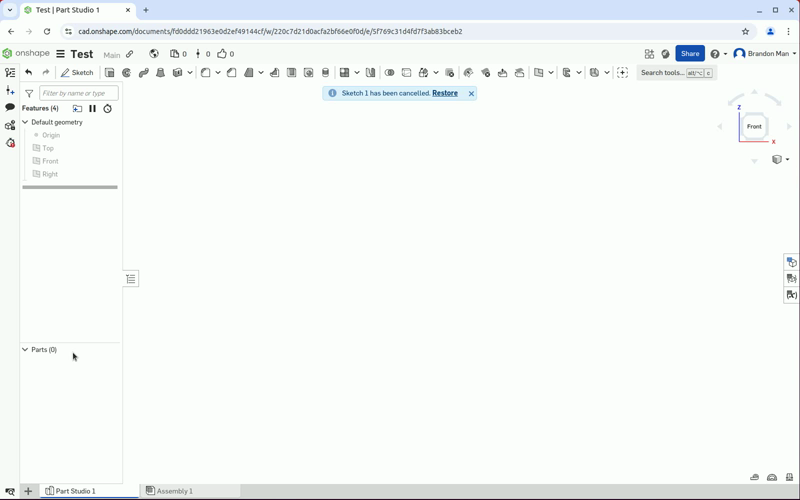
key(shift+s)
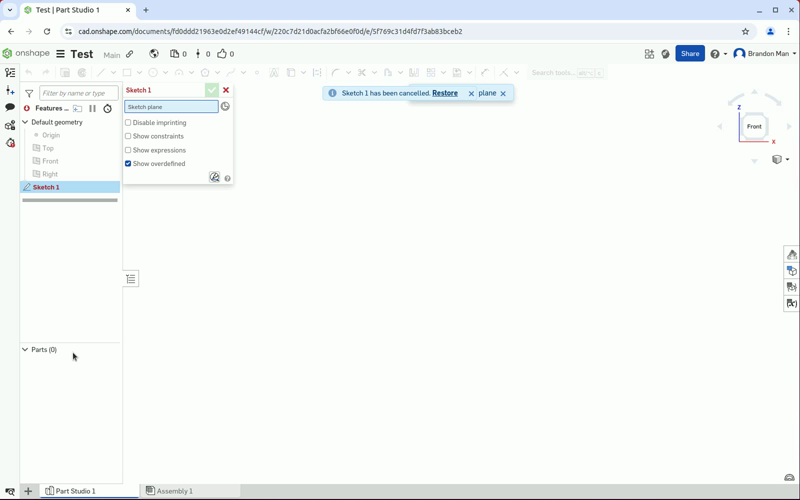
mouse_move(73, 163)
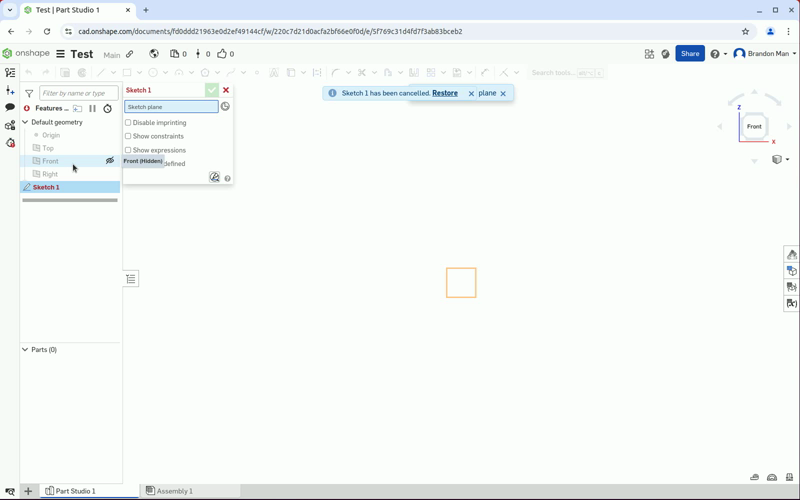
click(73, 163)
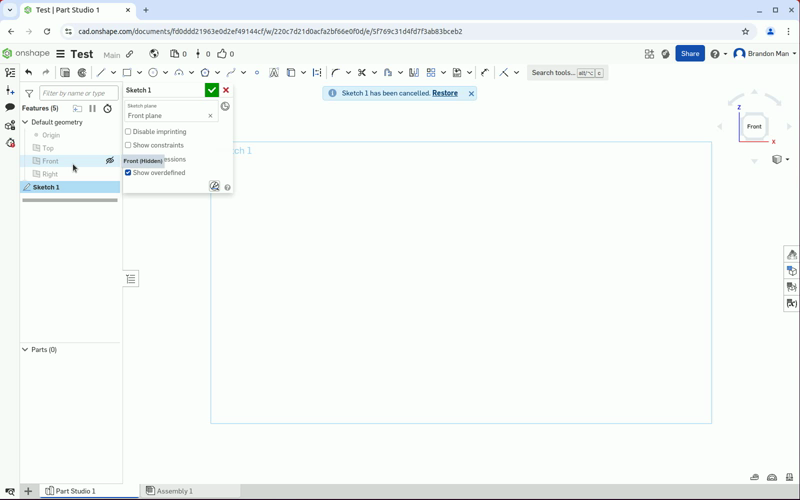
mouse_move(73, 352)
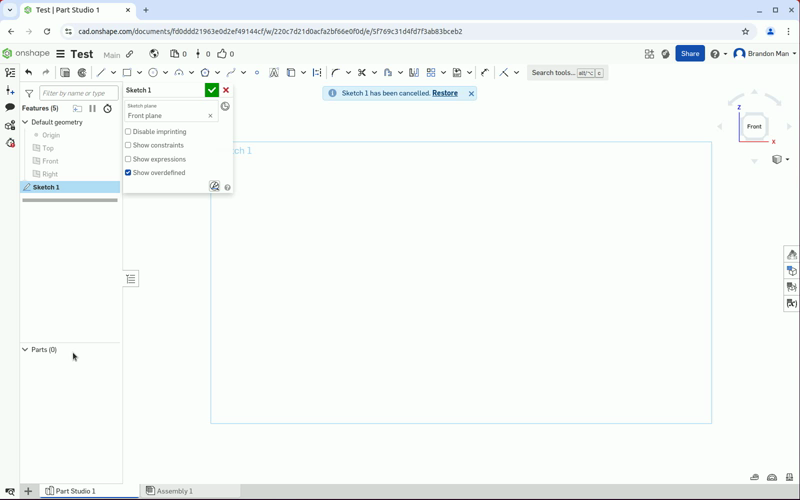
key(y)
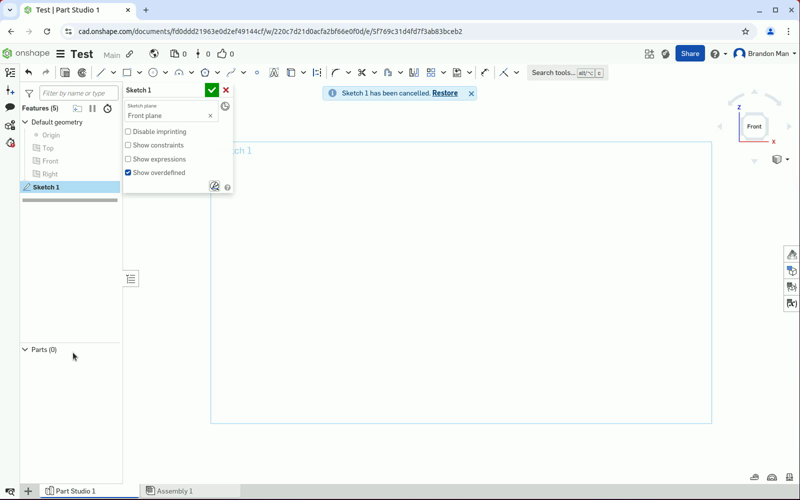
key(l)
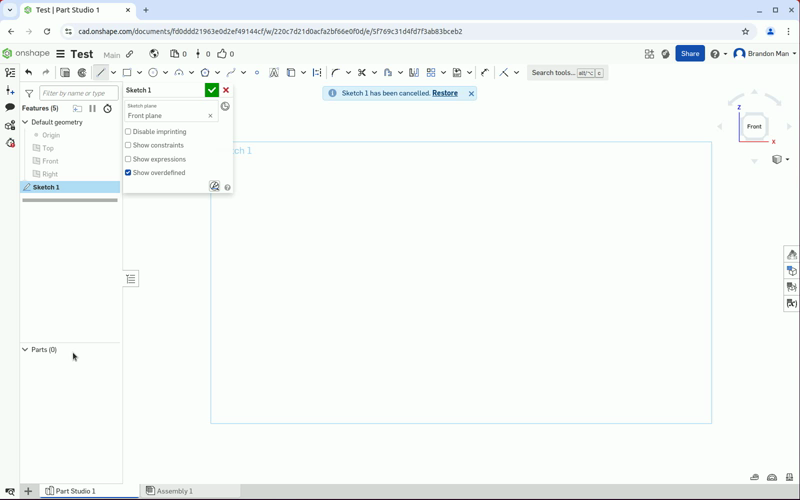
key_down(shift)
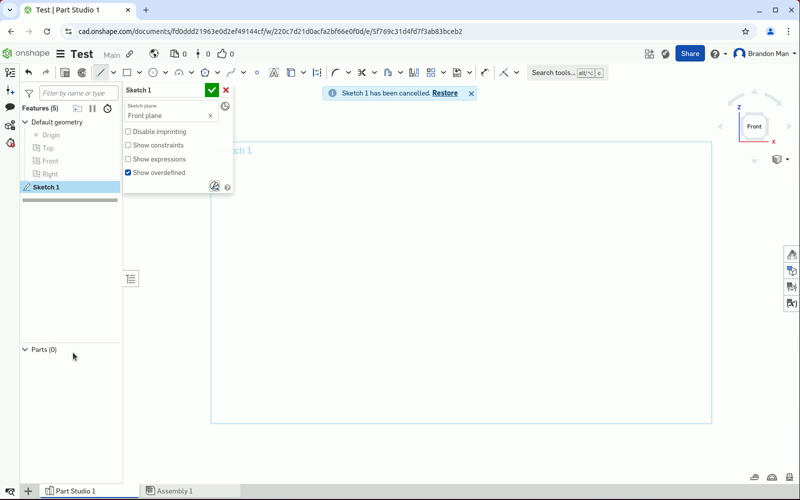
mouse_move(460, 282)
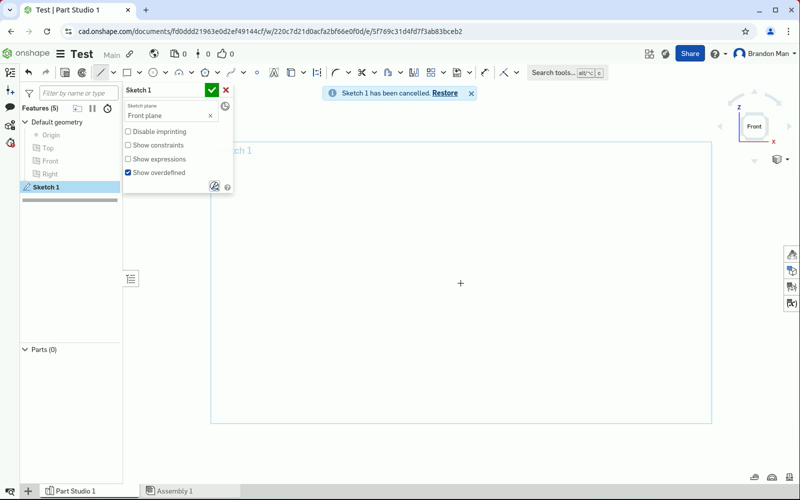
click(460, 282)
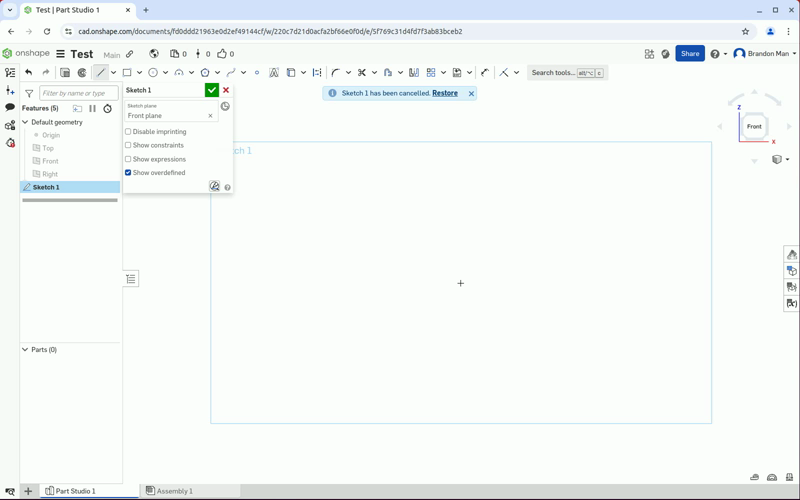
key_up(shift)
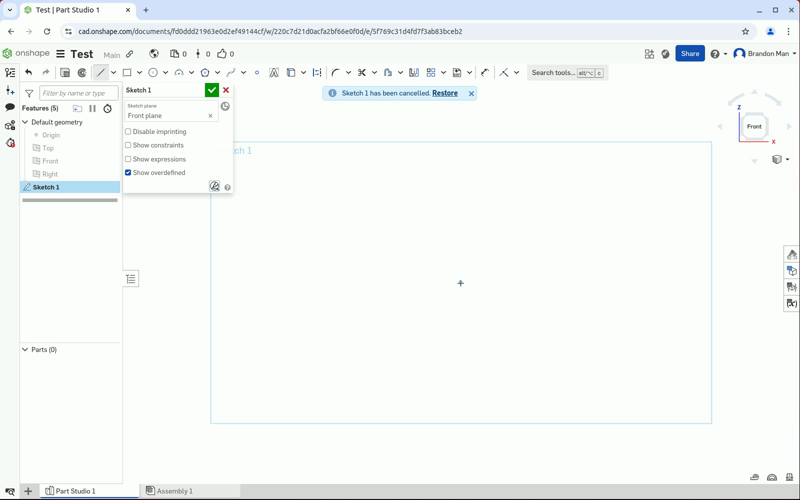
key_down(shift)
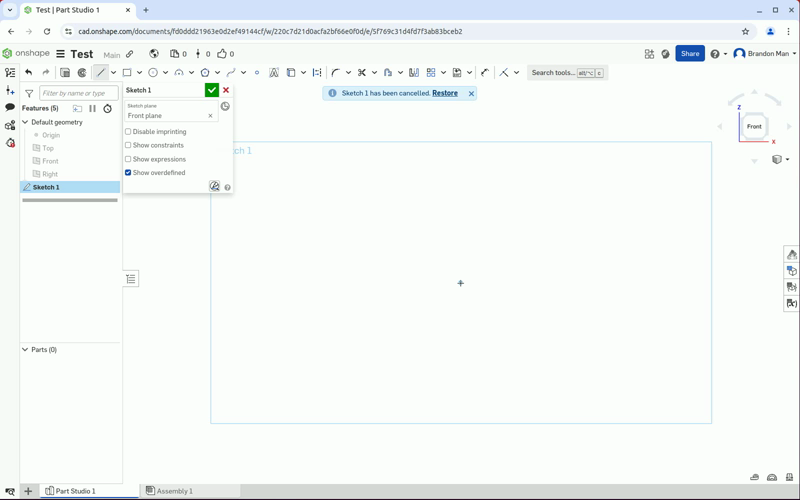
mouse_move(573, 282)
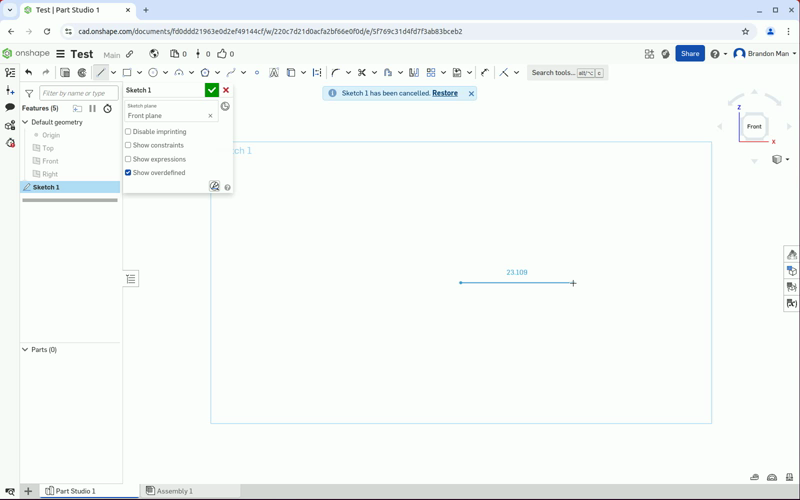
click(573, 282)
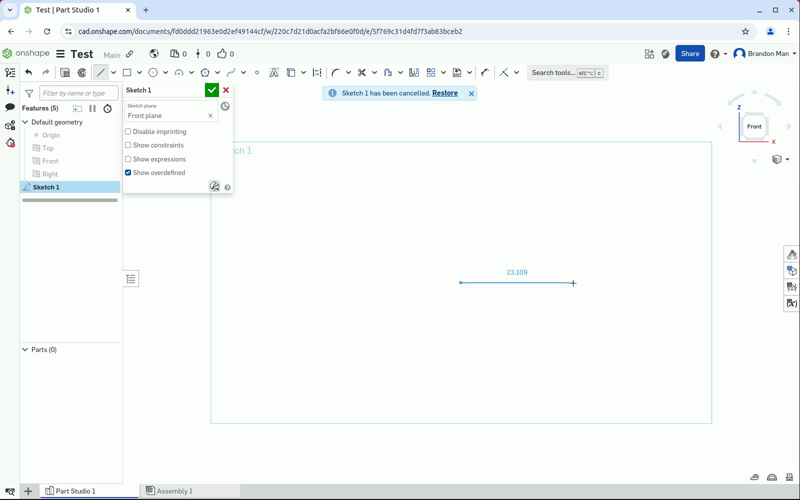
key_up(shift)
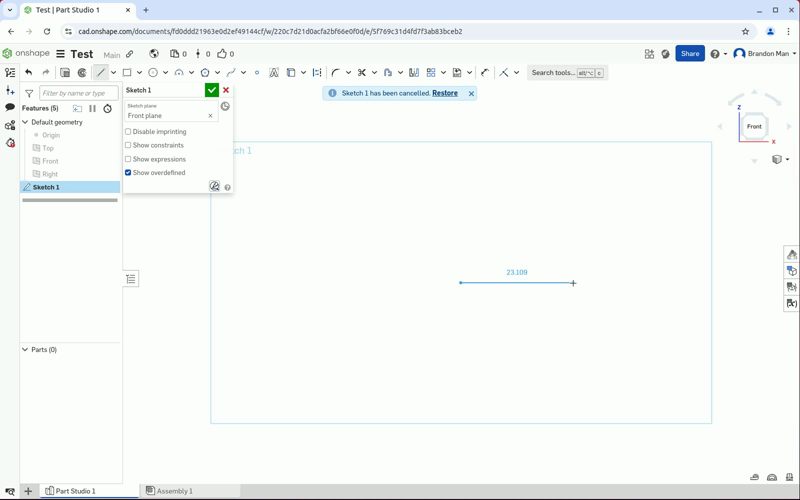
key_down(shift)
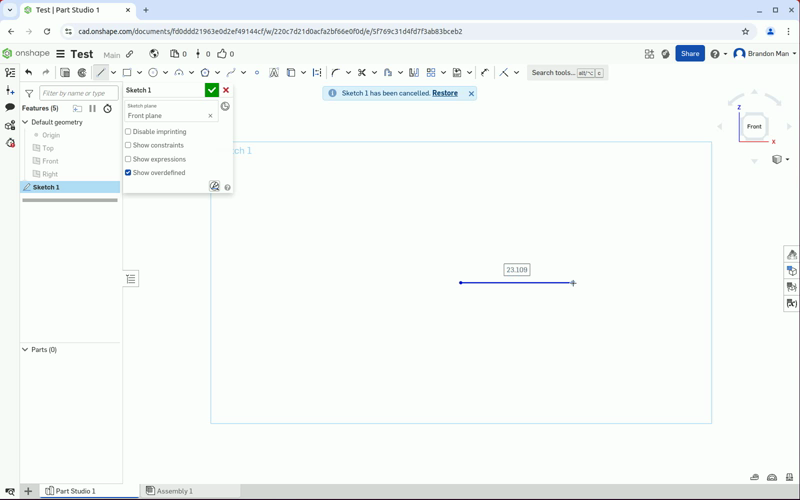
mouse_move(573, 203)
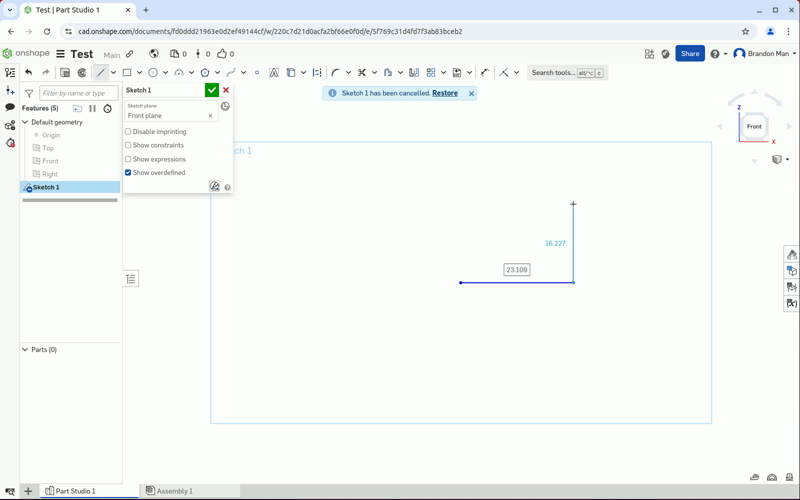
click(573, 203)
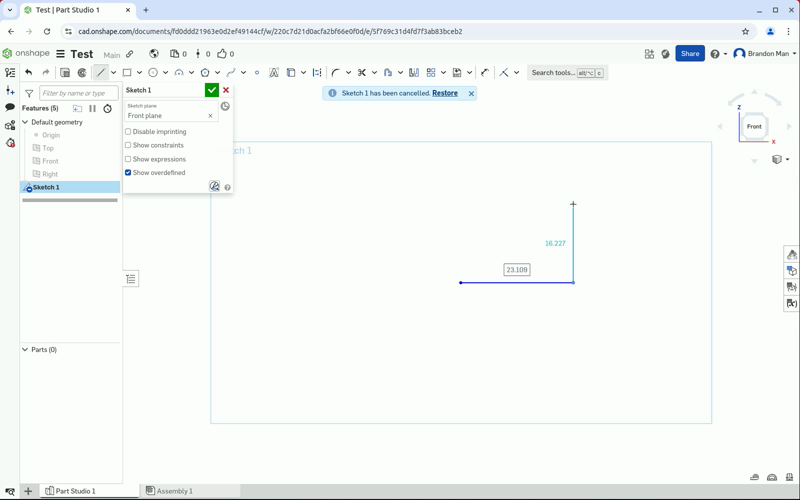
key_up(shift)
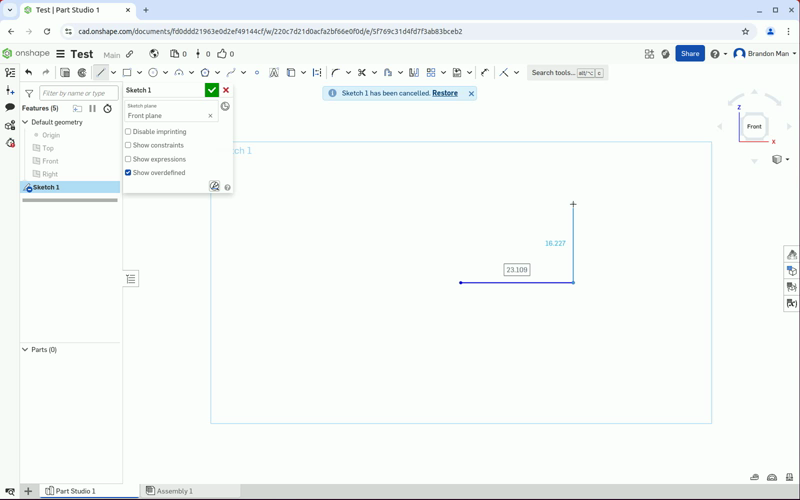
key_down(shift)
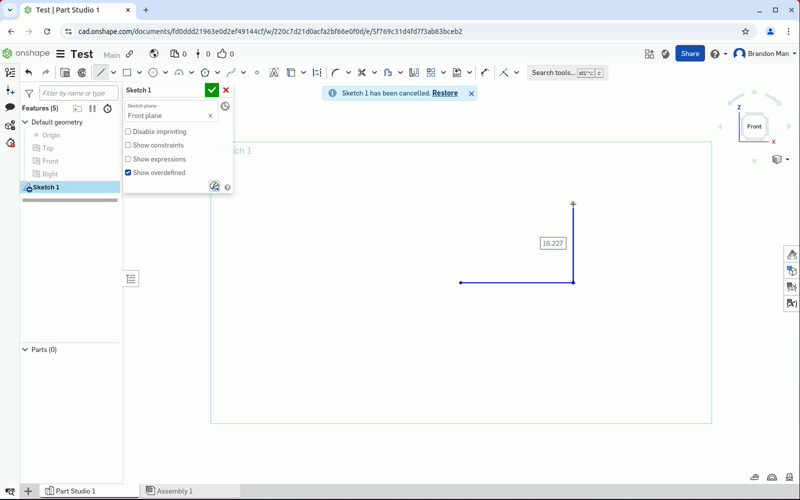
mouse_move(460, 203)
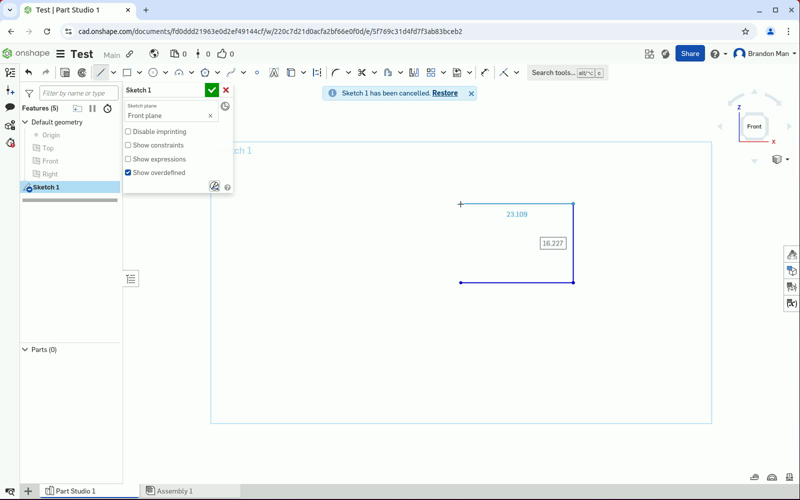
click(460, 203)
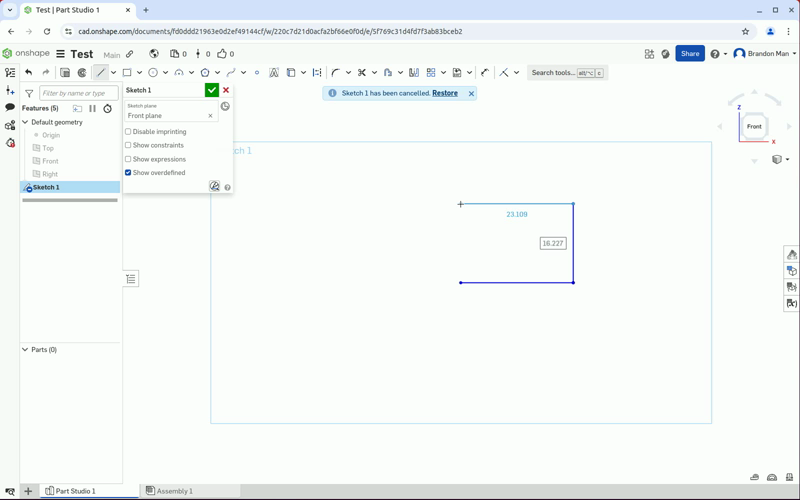
key_up(shift)
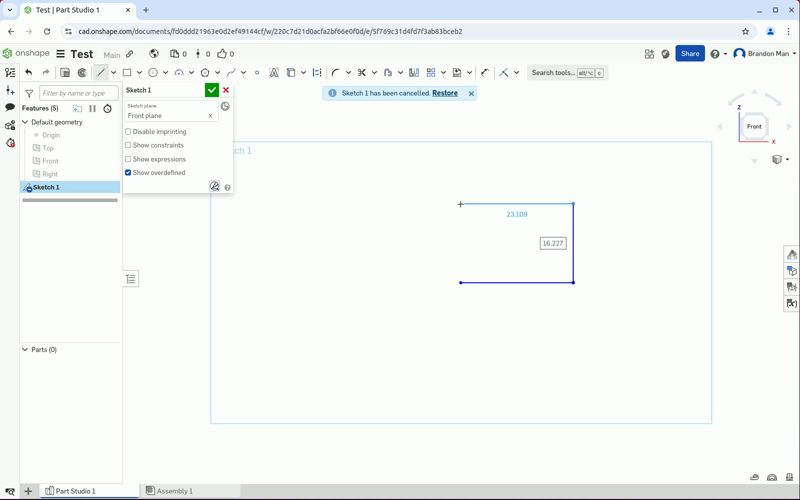
key_down(shift)
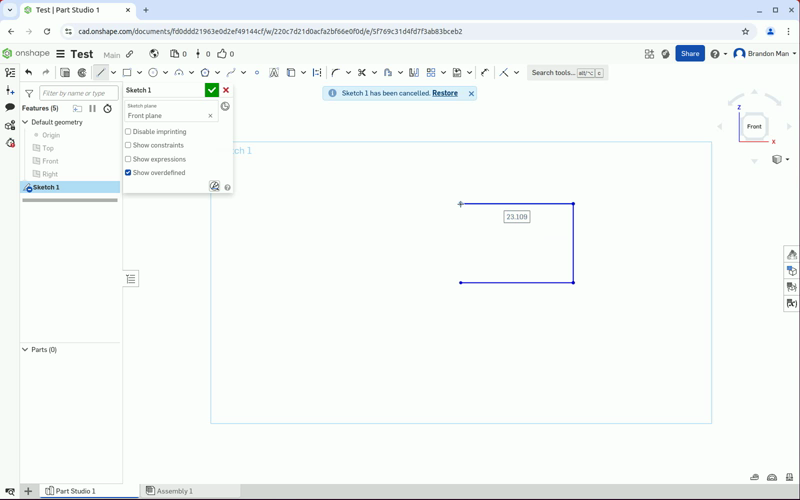
mouse_move(460, 282)
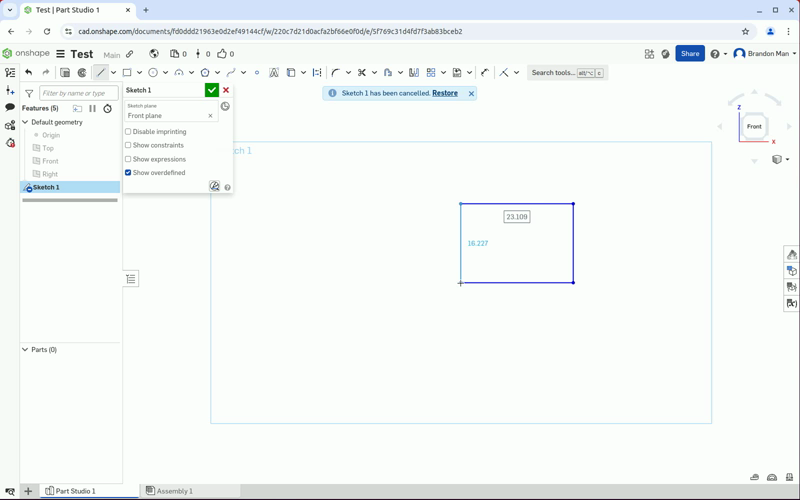
key_up(shift)
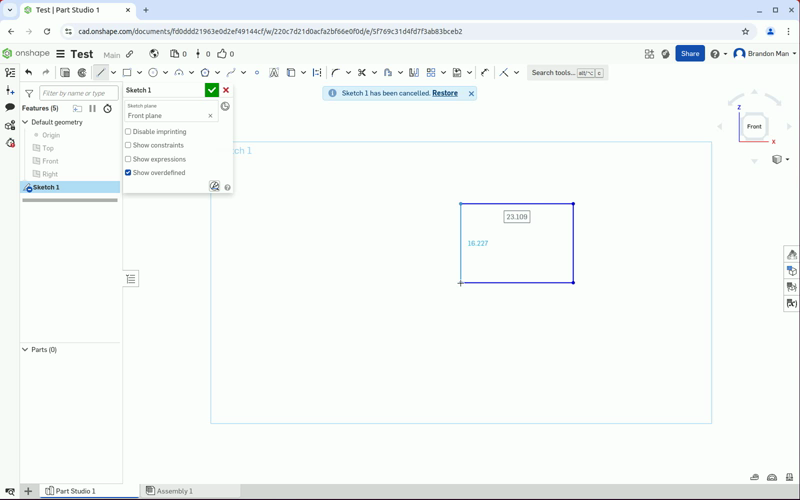
click(460, 282)
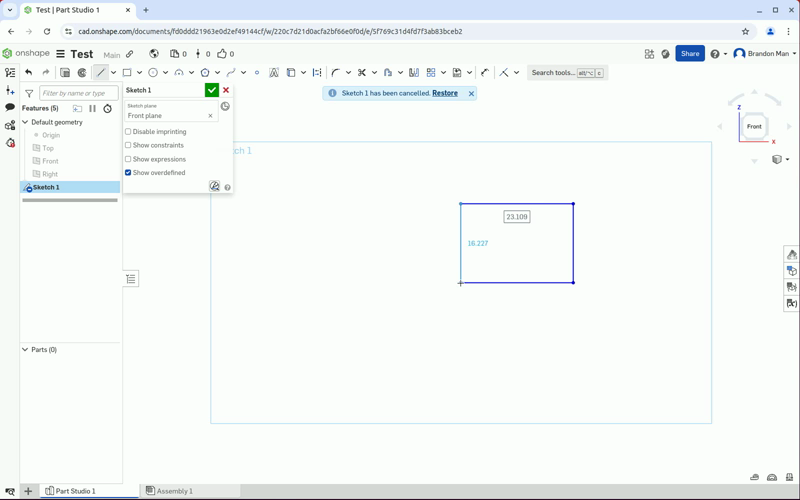
key(esc)
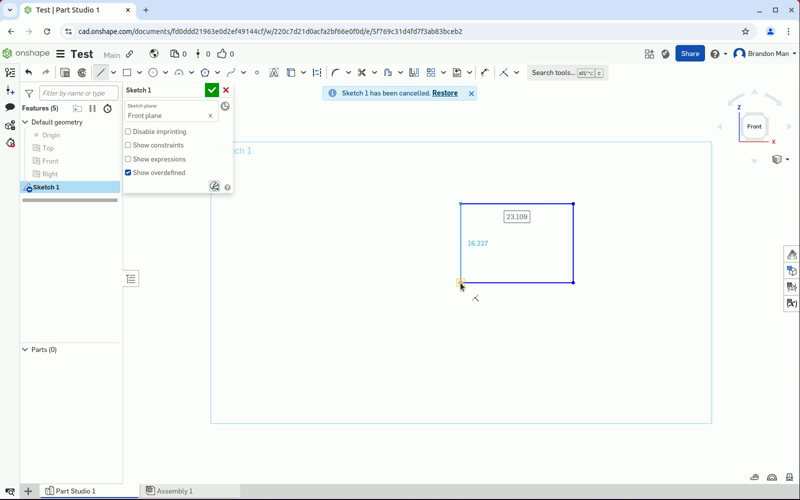
mouse_move(543, 244)
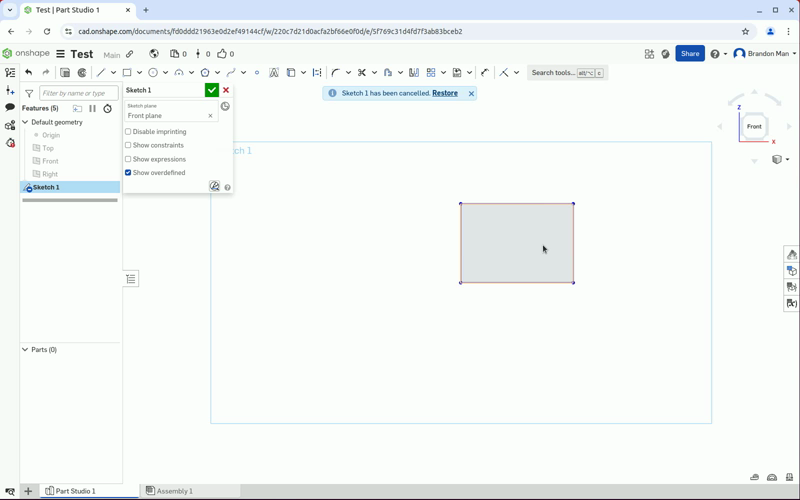
click(543, 244)
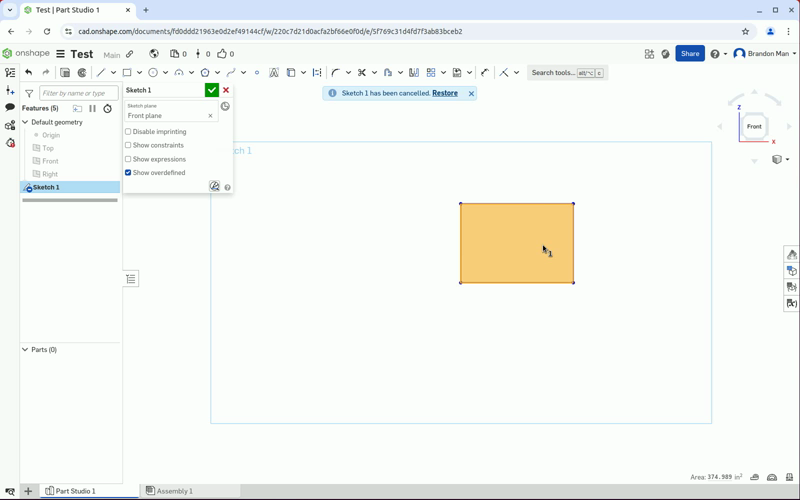
mouse_move(73, 352)
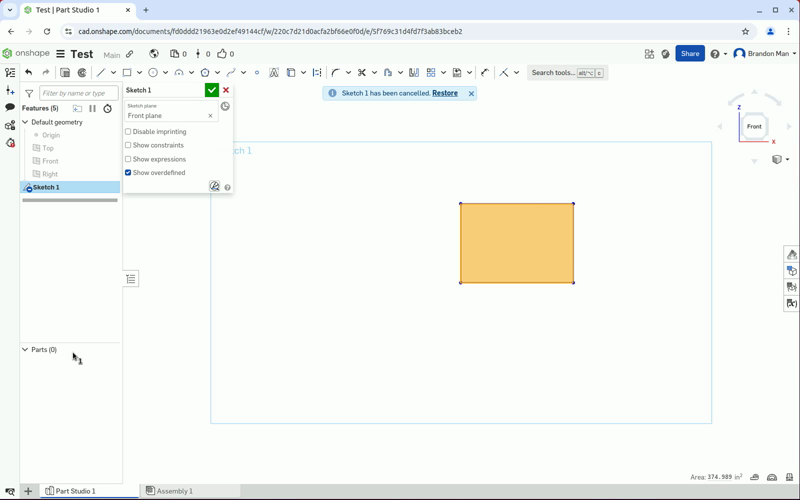
key(shift+y)
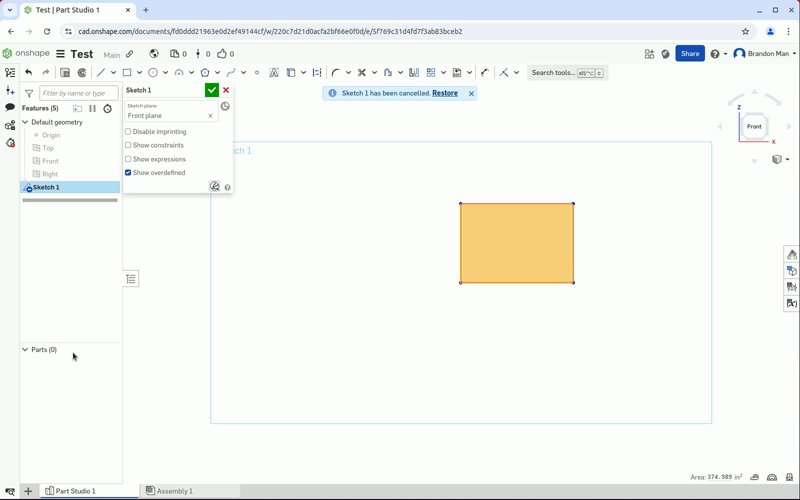
key(shift+e)
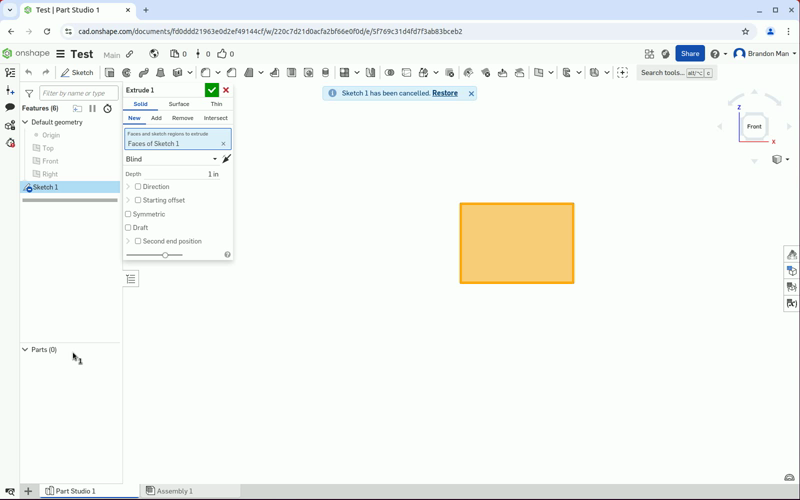
mouse_move(143, 106)
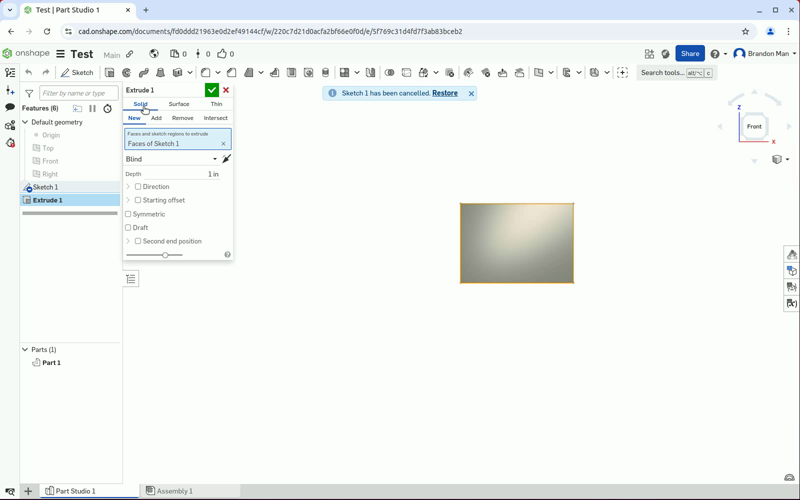
click(143, 106)
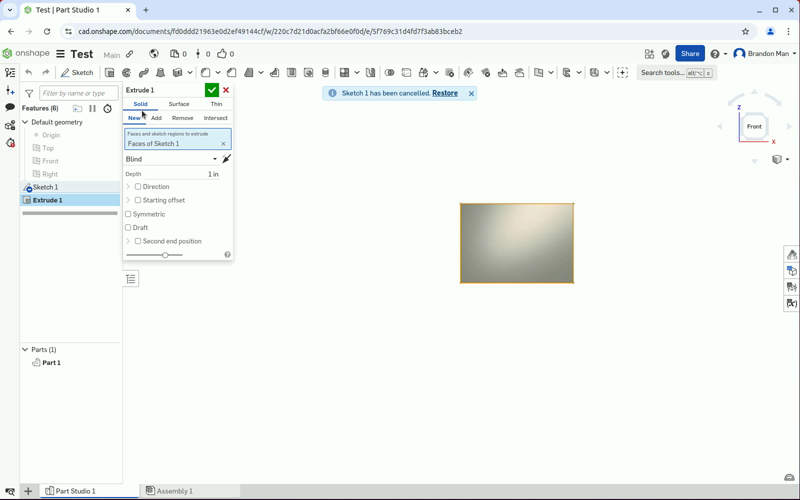
mouse_move(137, 120)
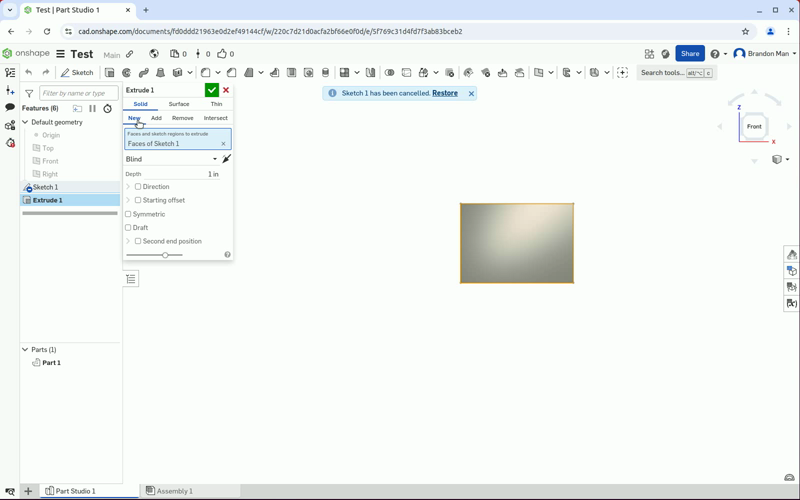
click(137, 120)
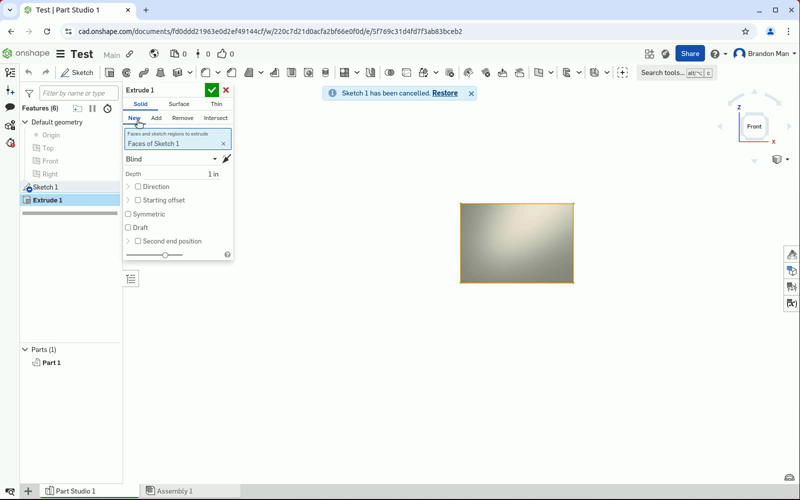
key(tab, 4)
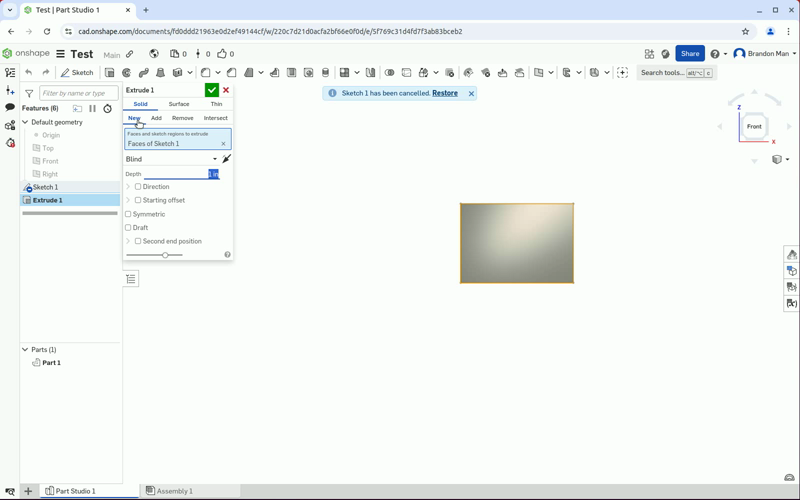
text(8.184)
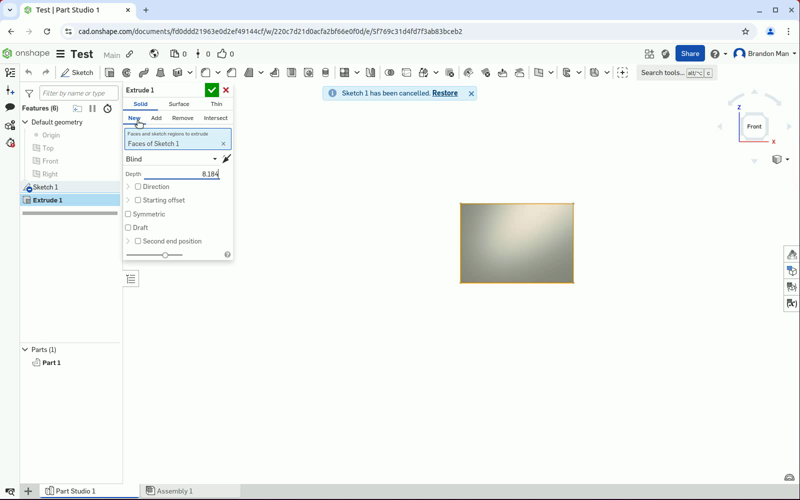
key(enter)
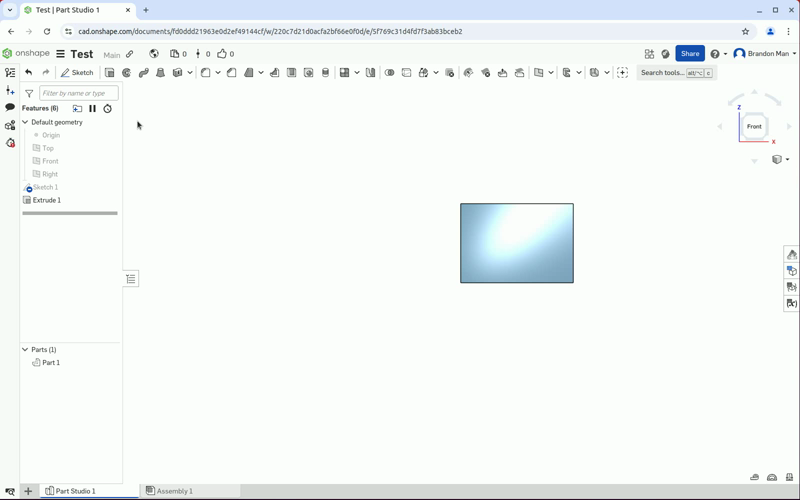
key(shift+h)
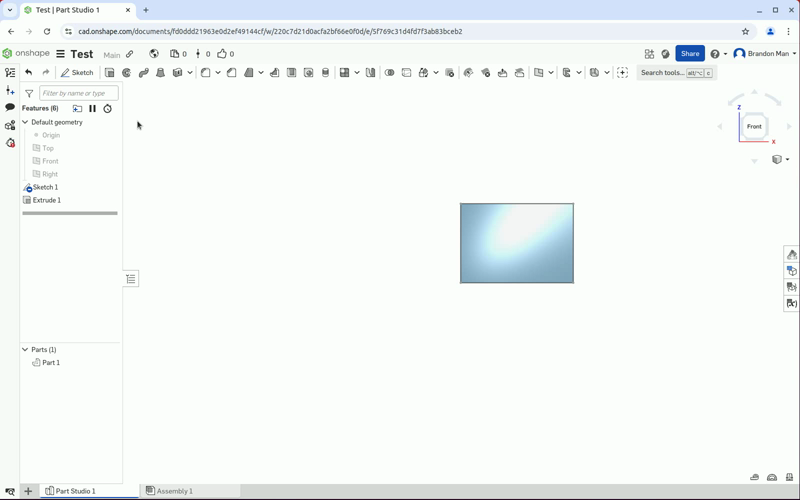
key(shift+h)
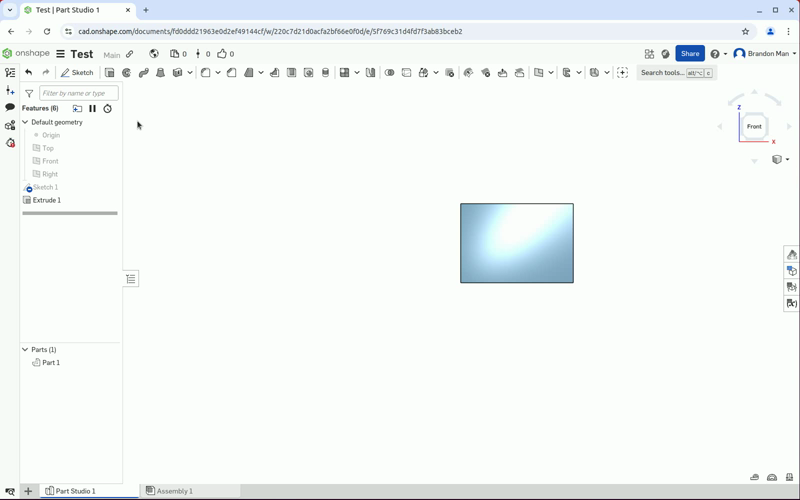
mouse_move(73, 189)
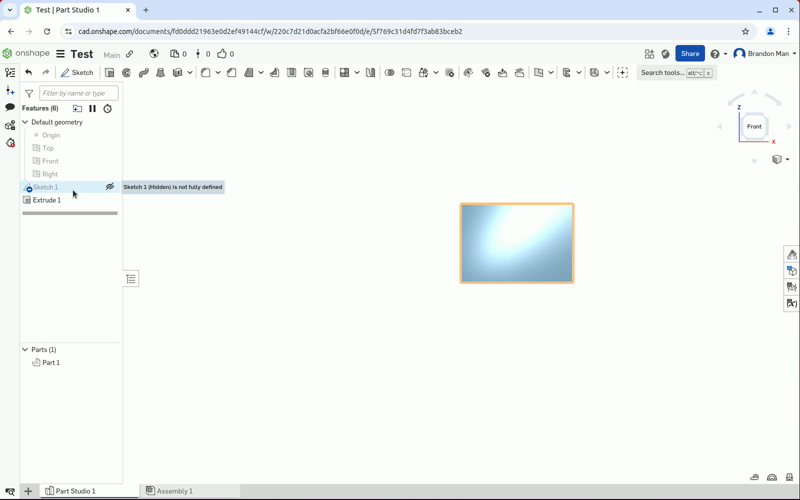
click(73, 189)
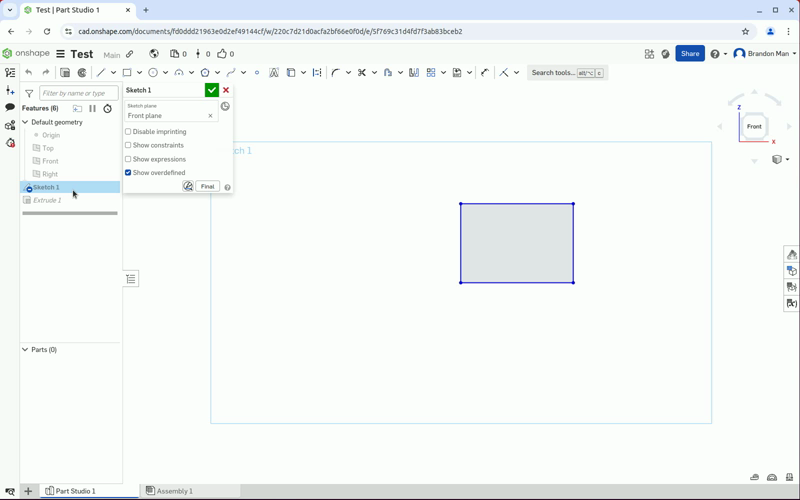
mouse_move(229, 92)
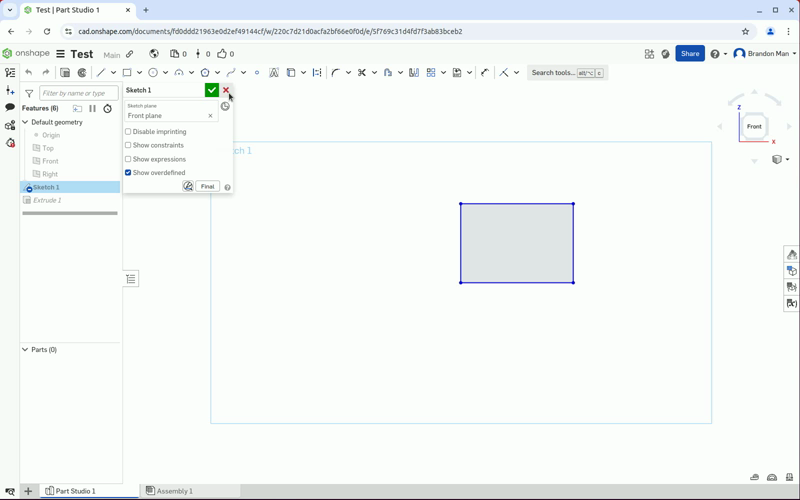
click(229, 92)
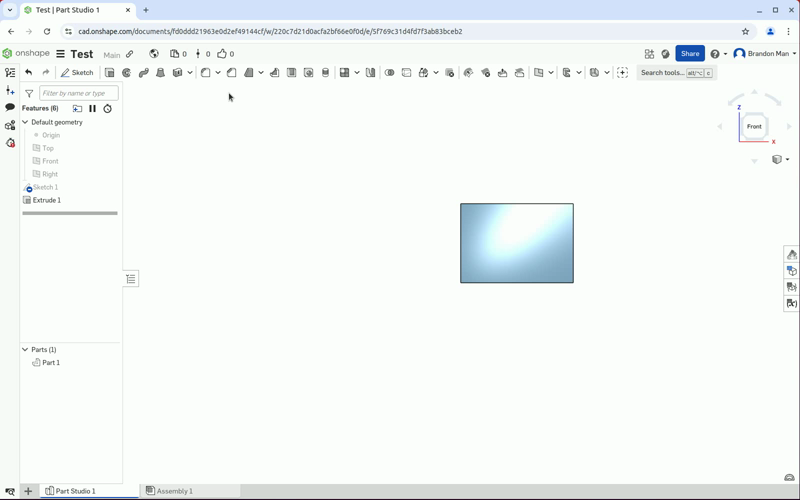
mouse_move(73, 352)
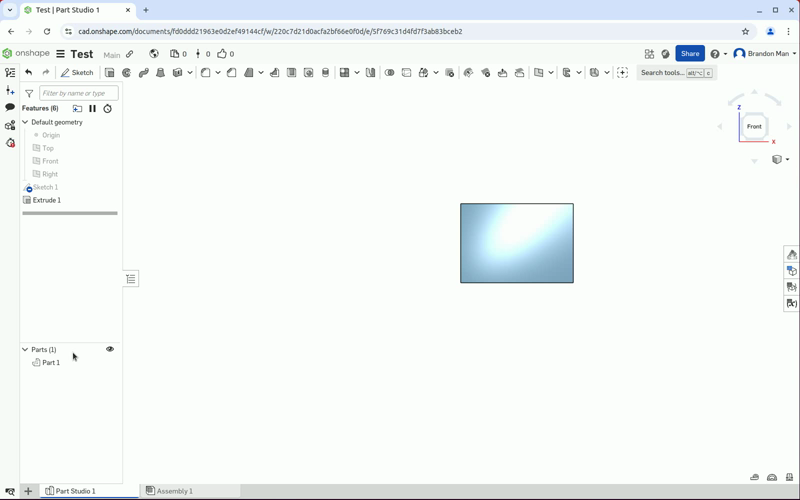
key(y)
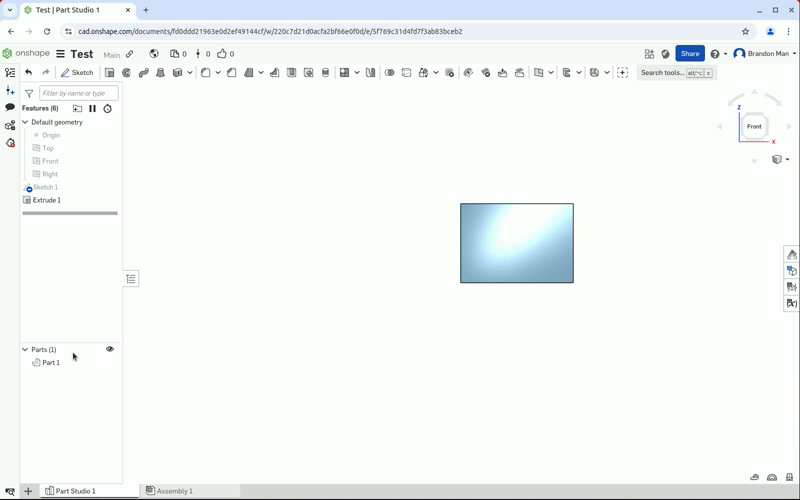
key(shift+p)
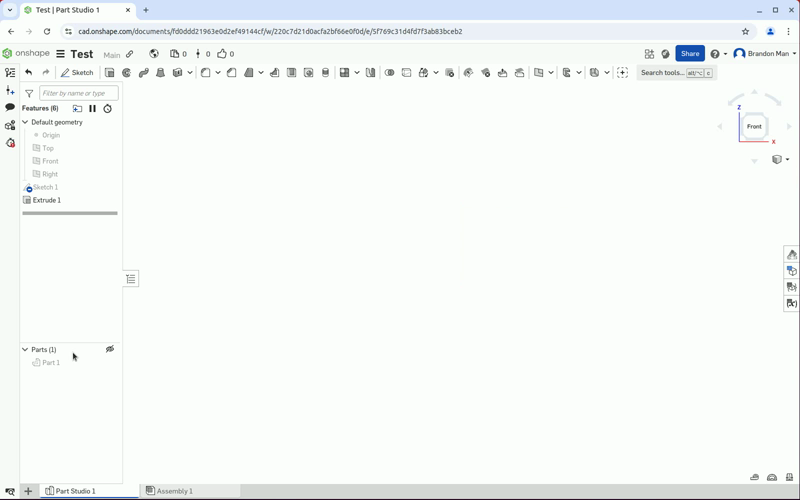
key(space)
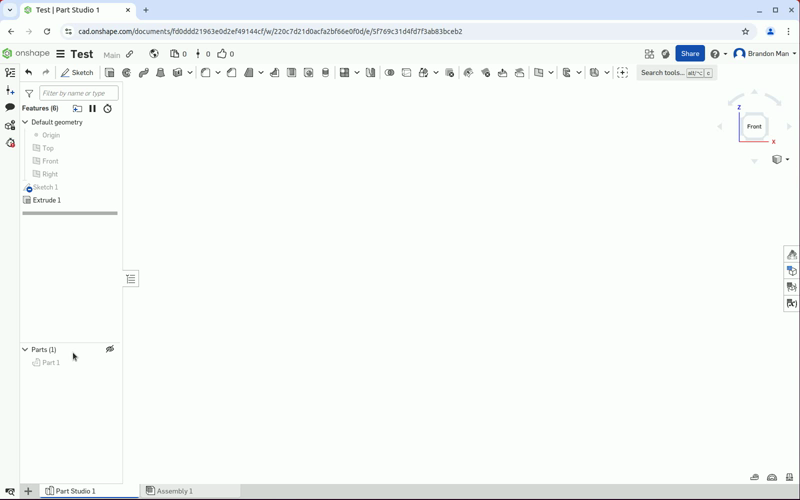
key_down(shift)
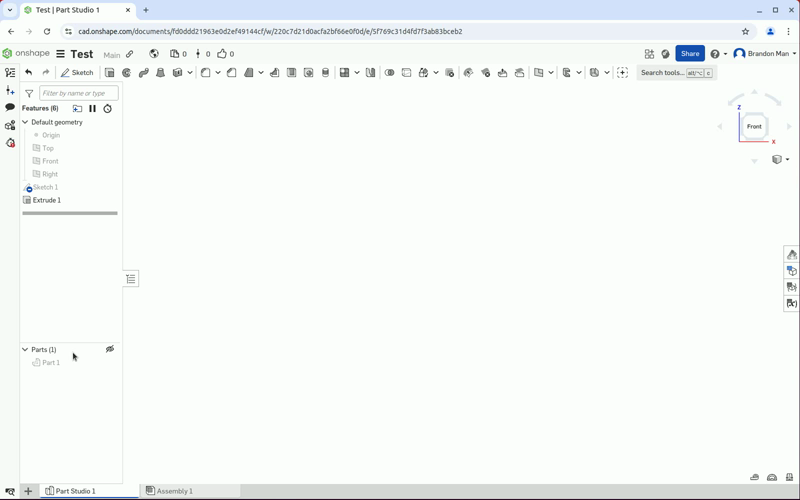
key(down)
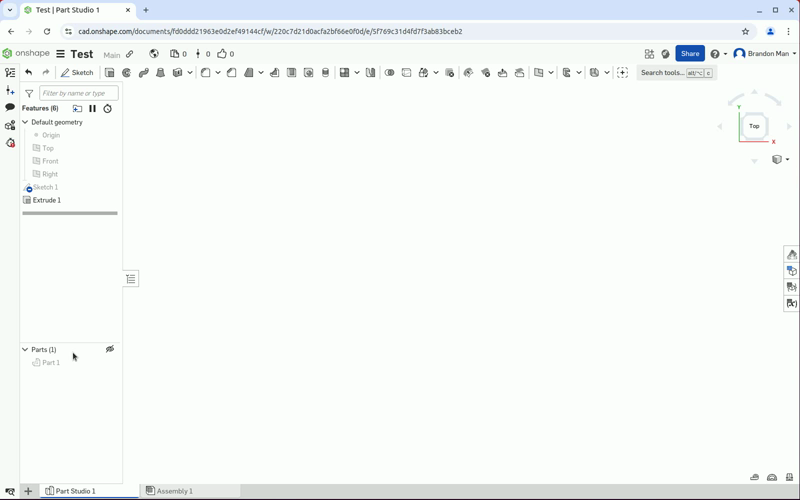
key_up(shift)
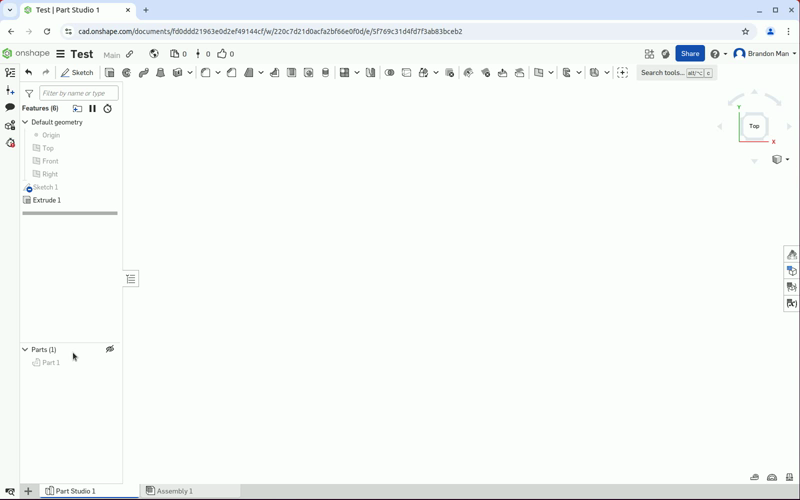
mouse_move(73, 352)
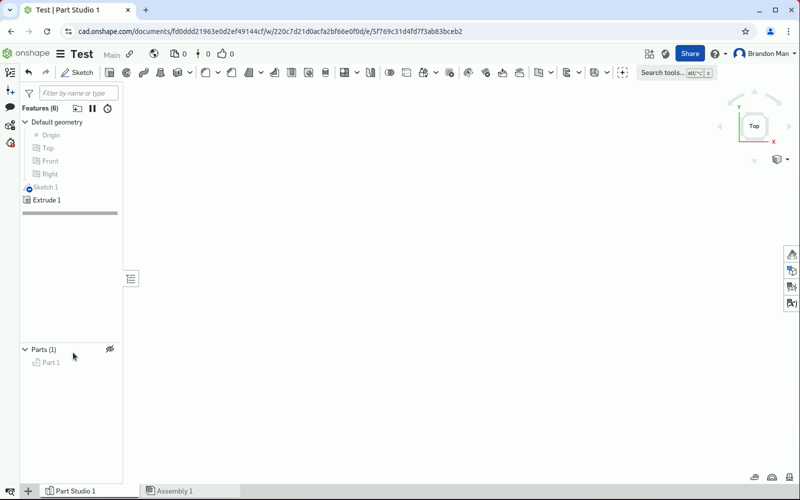
key(shift+y)
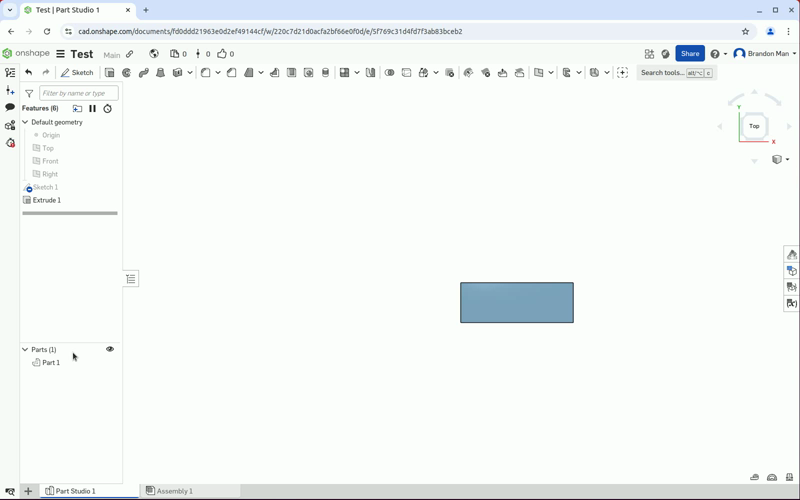
mouse_move(541, 75)
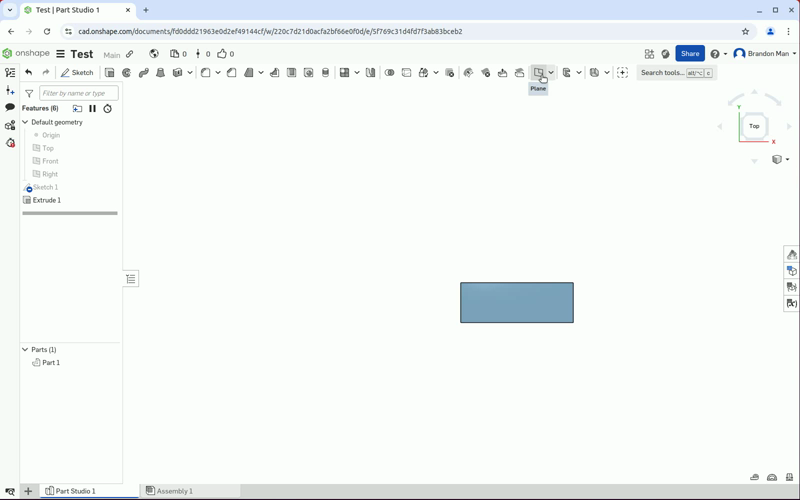
click(541, 75)
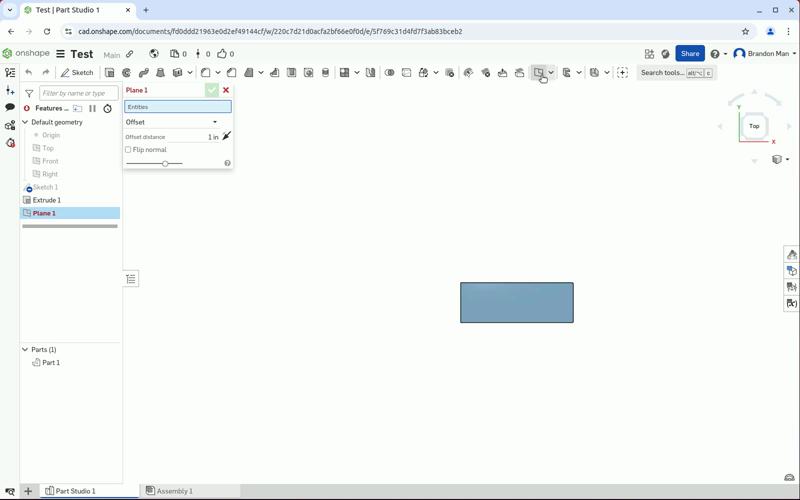
mouse_move(73, 150)
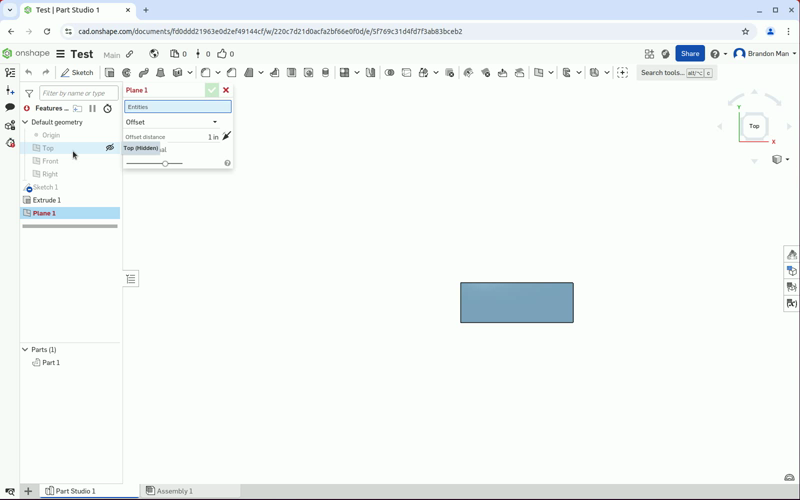
click(73, 150)
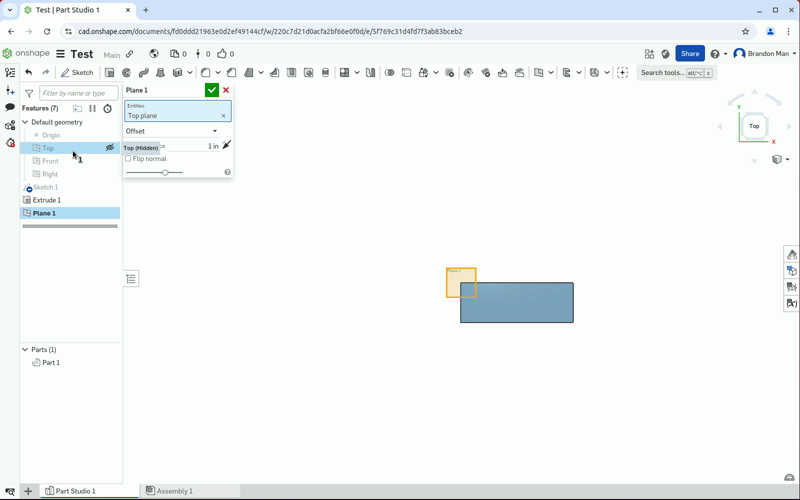
key(tab, 2)
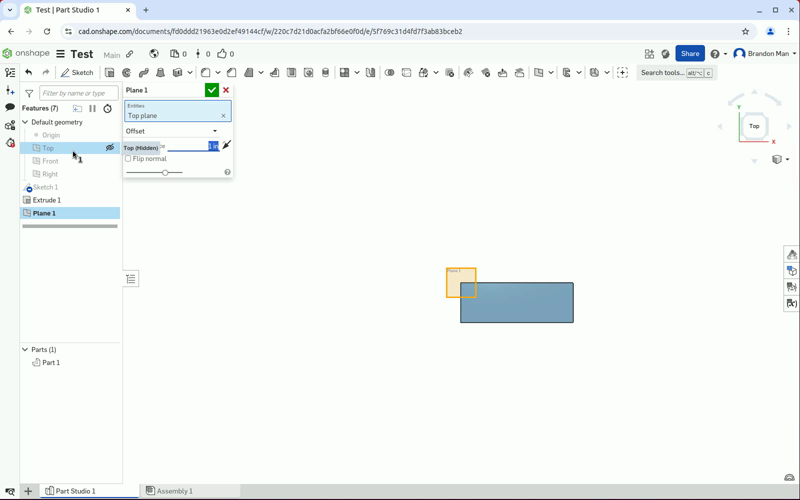
text(16.361)
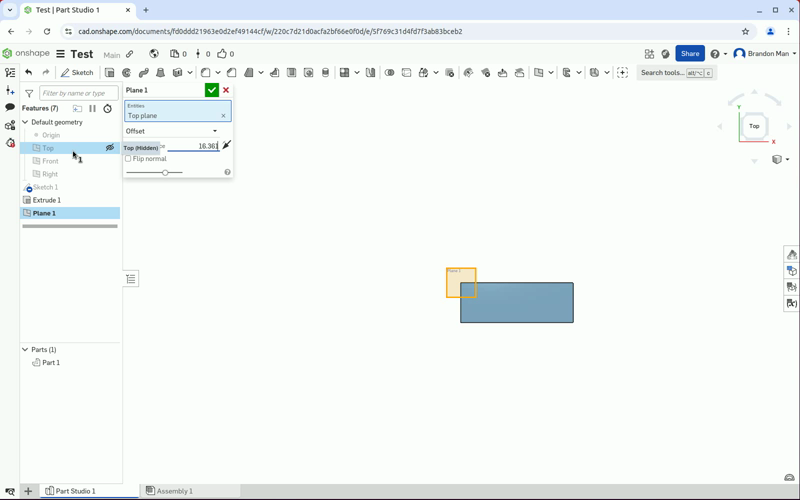
key(enter, 2)
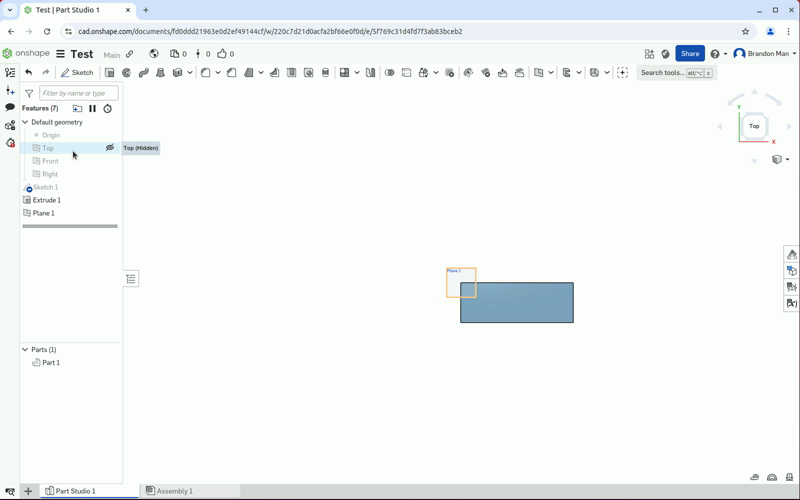
key(shift+s)
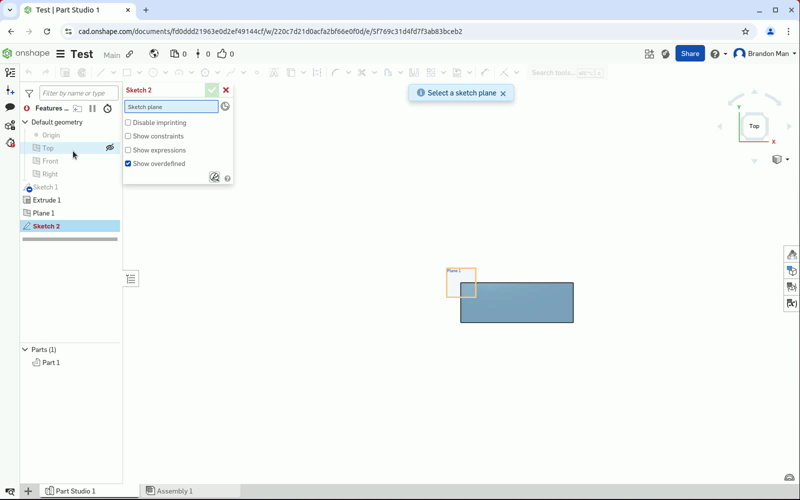
mouse_move(73, 215)
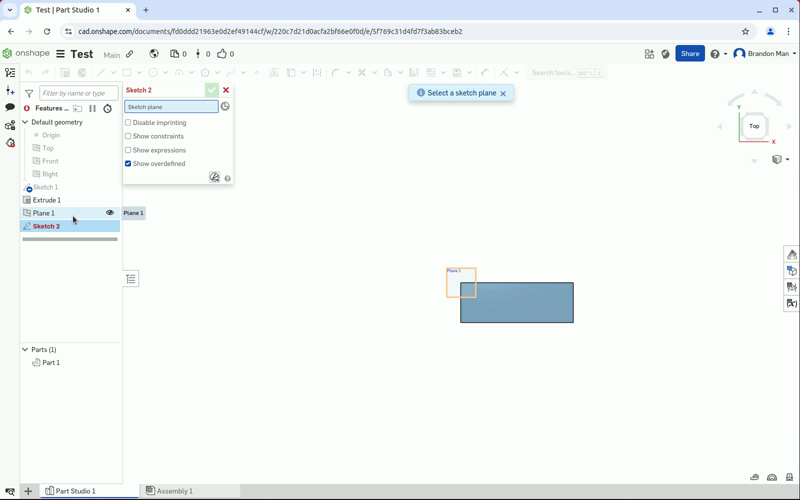
click(73, 215)
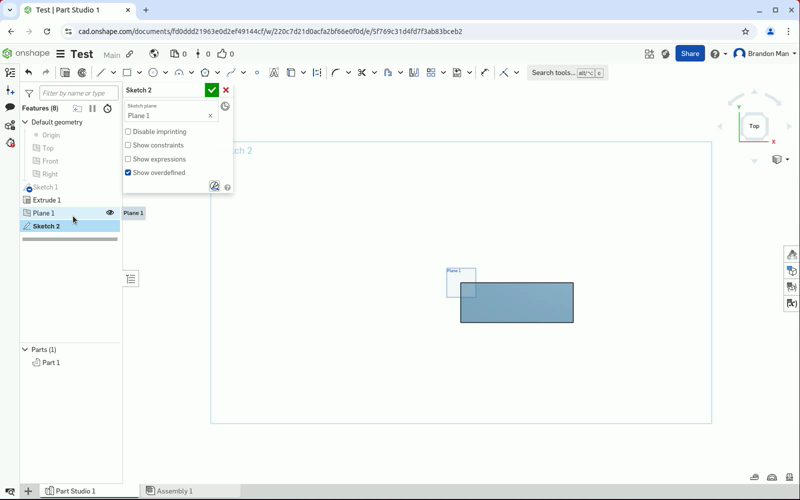
mouse_move(73, 352)
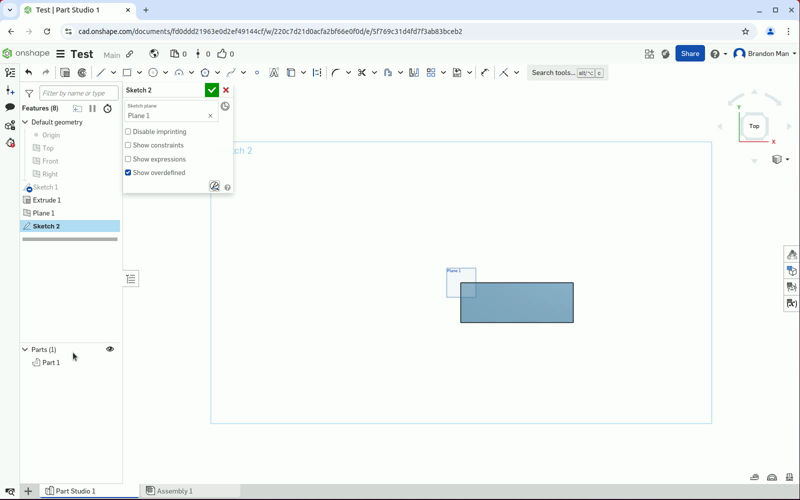
key(y)
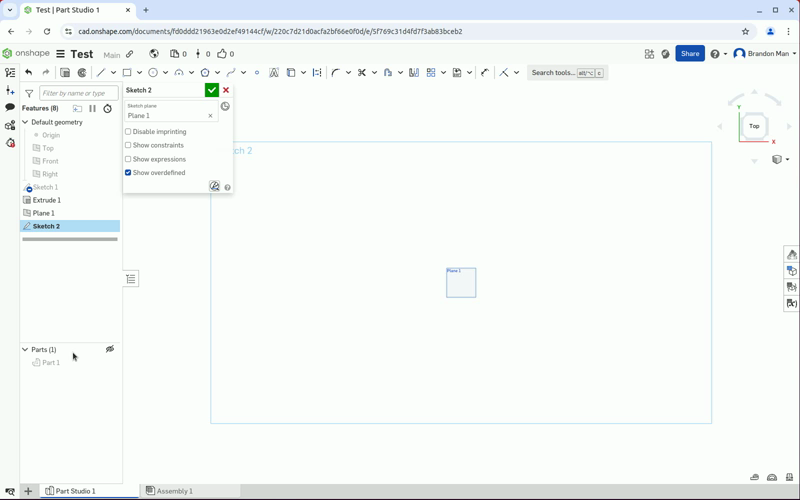
key(l)
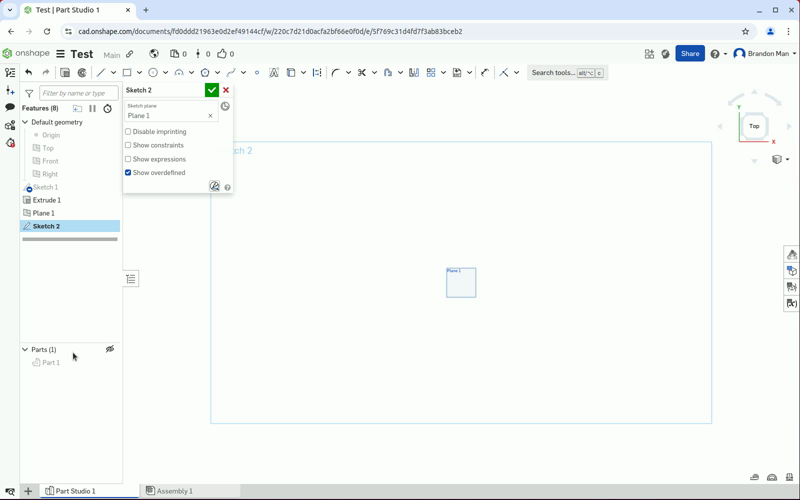
key_down(shift)
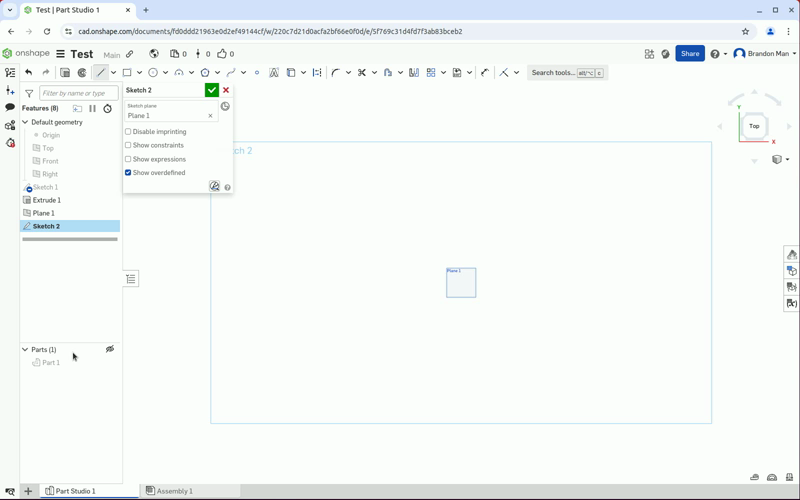
mouse_move(480, 322)
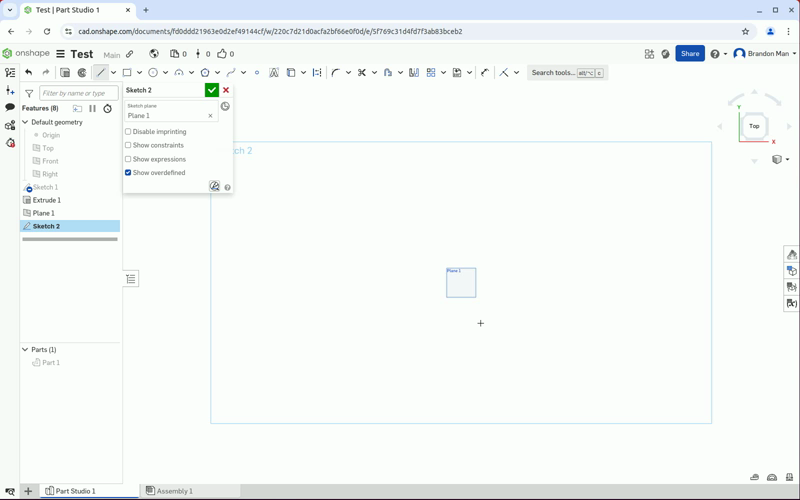
click(480, 322)
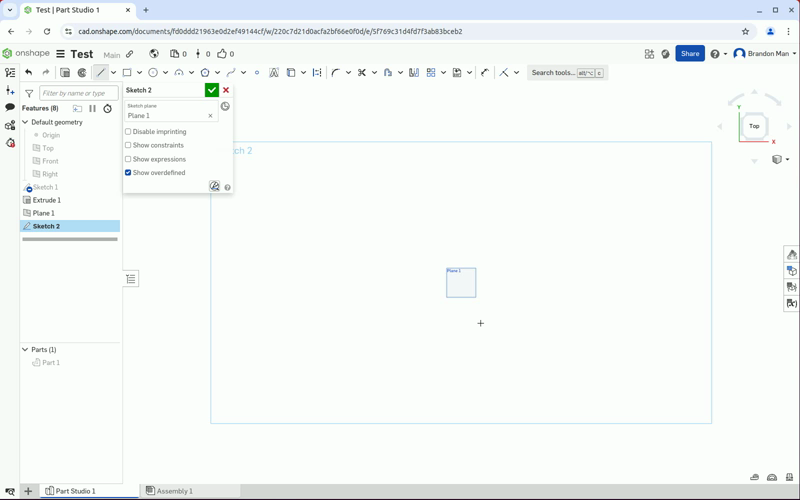
key_up(shift)
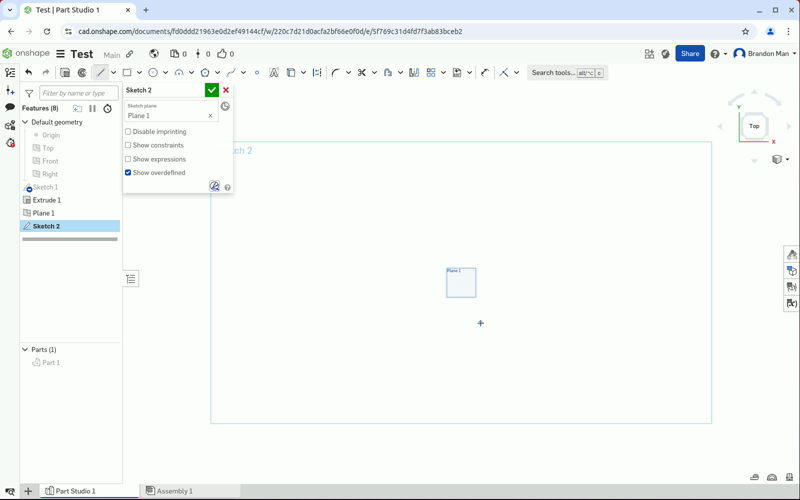
key_down(shift)
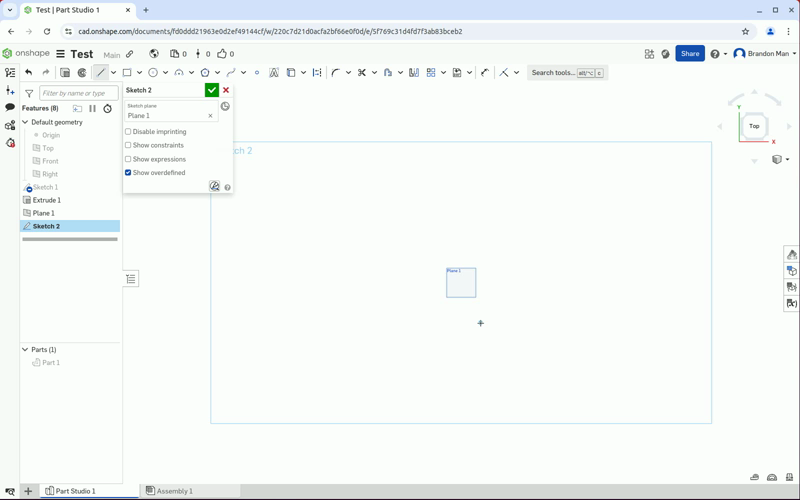
mouse_move(553, 322)
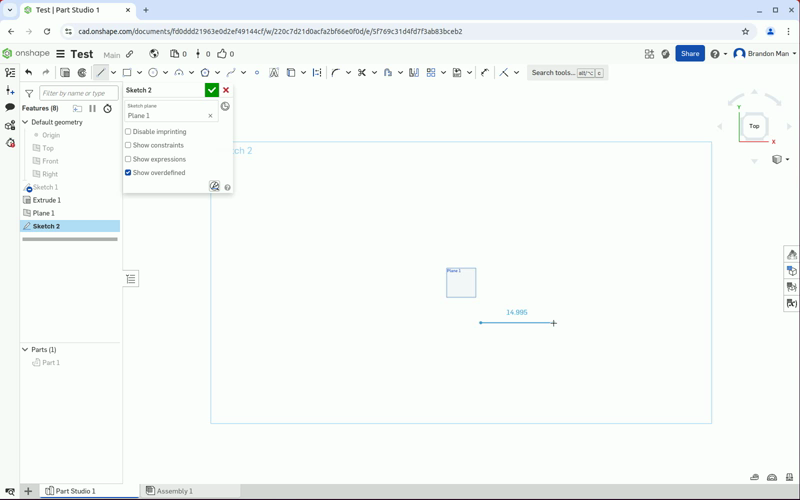
click(553, 322)
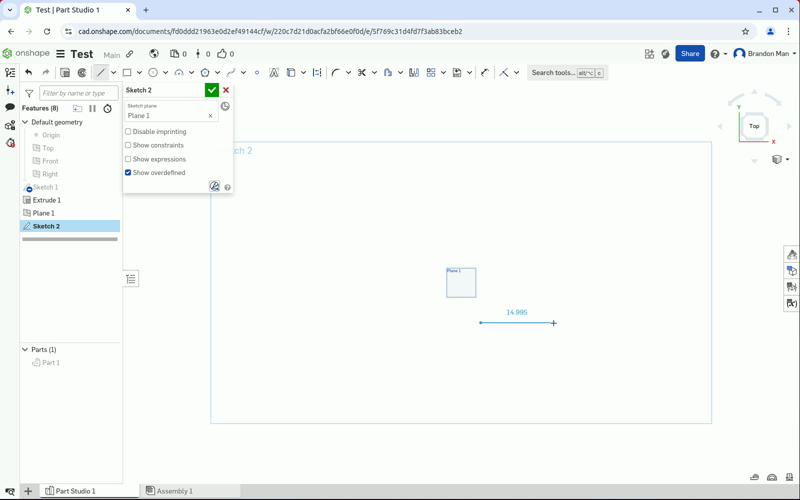
key_up(shift)
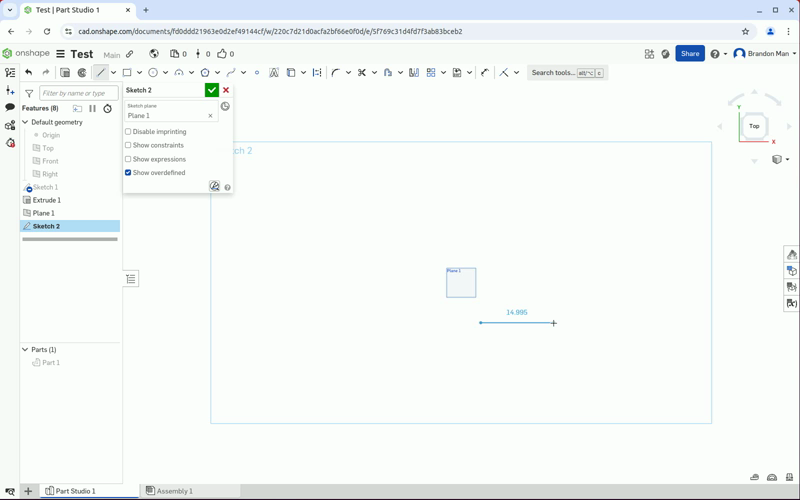
key_down(shift)
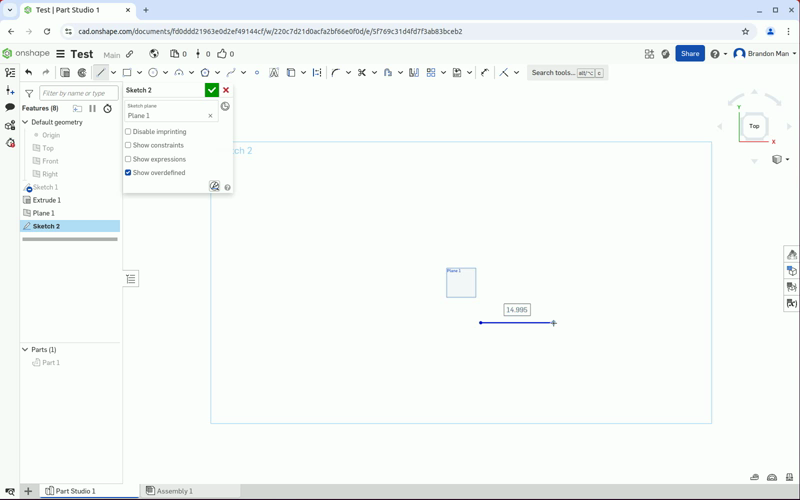
mouse_move(583, 322)
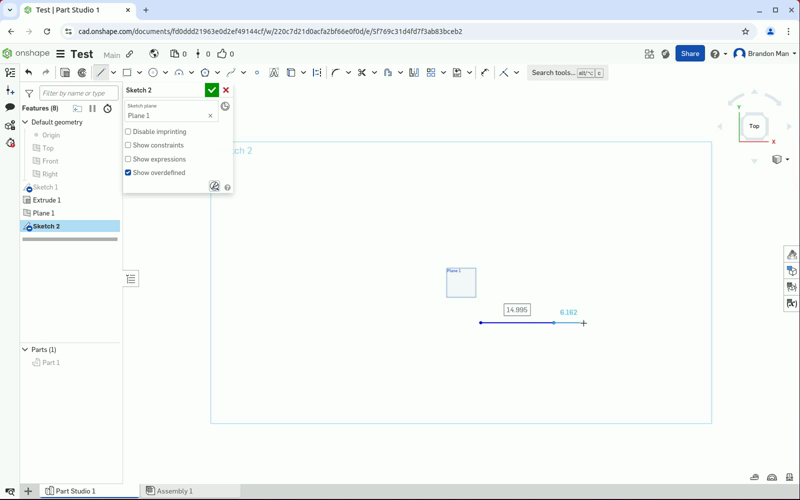
mouse_move(553, 302)
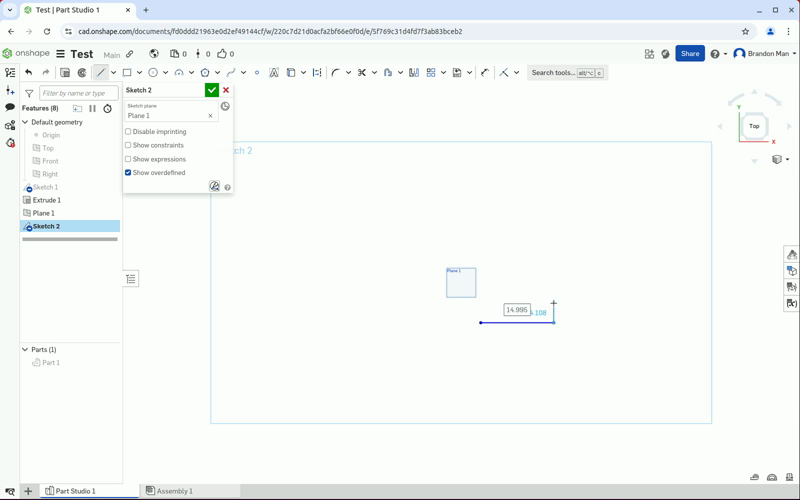
click(553, 302)
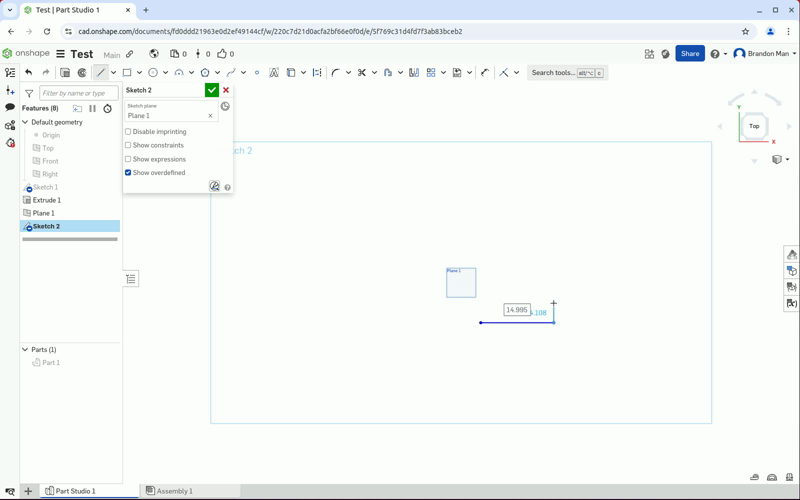
key_up(shift)
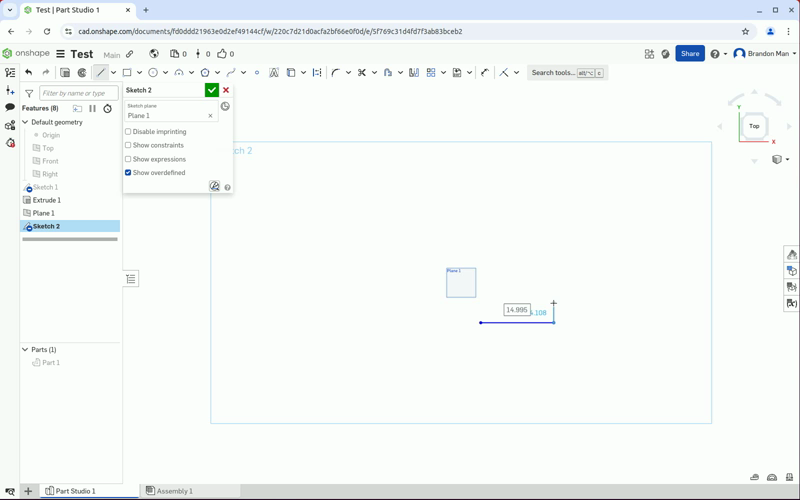
key_down(shift)
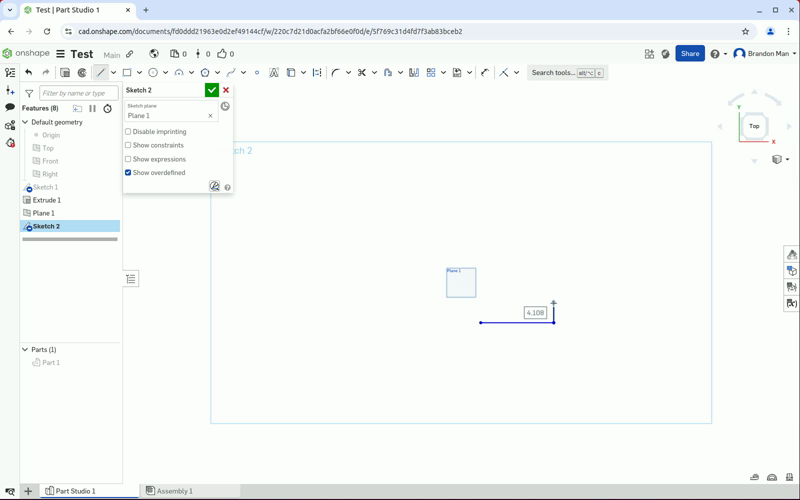
mouse_move(480, 302)
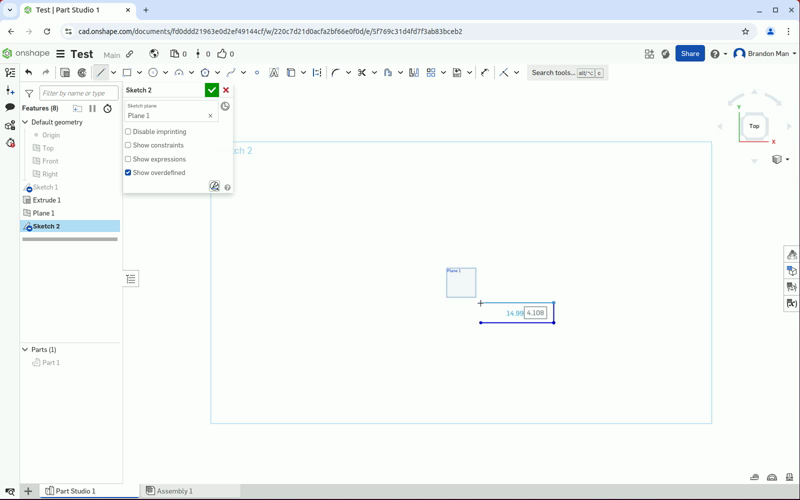
click(480, 302)
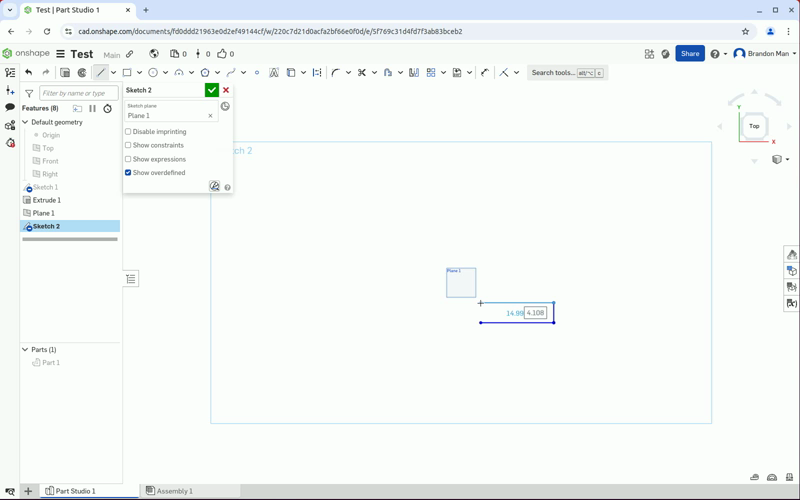
key_up(shift)
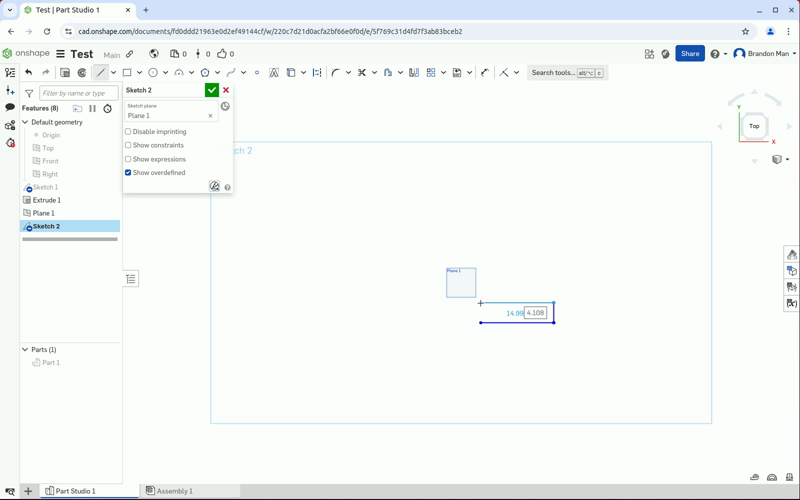
mouse_move(510, 302)
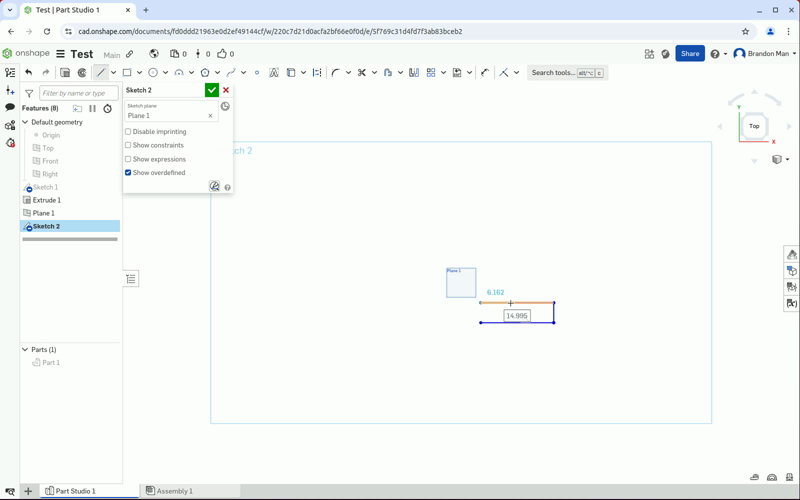
key_down(shift)
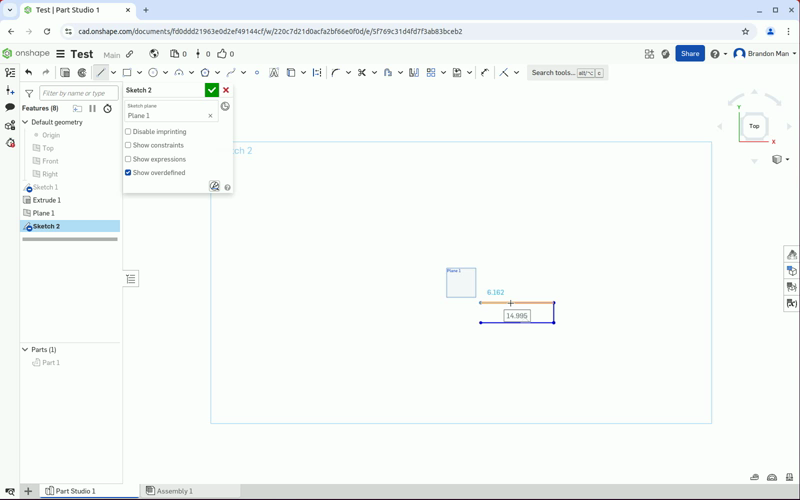
mouse_move(480, 322)
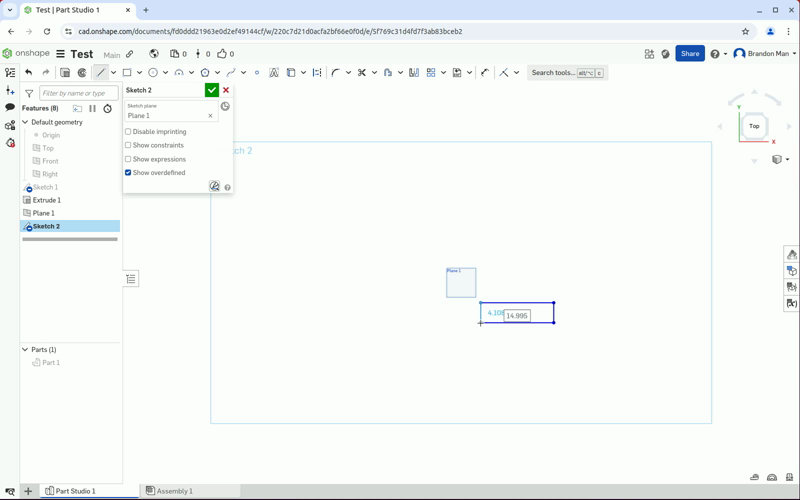
key_up(shift)
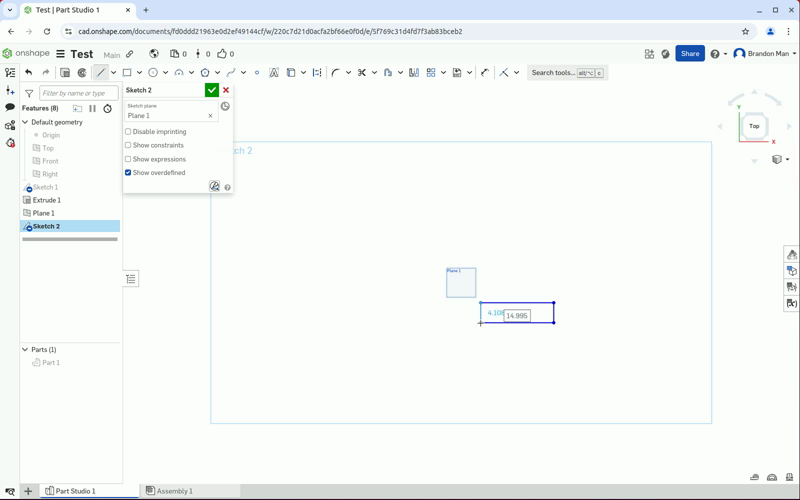
click(480, 322)
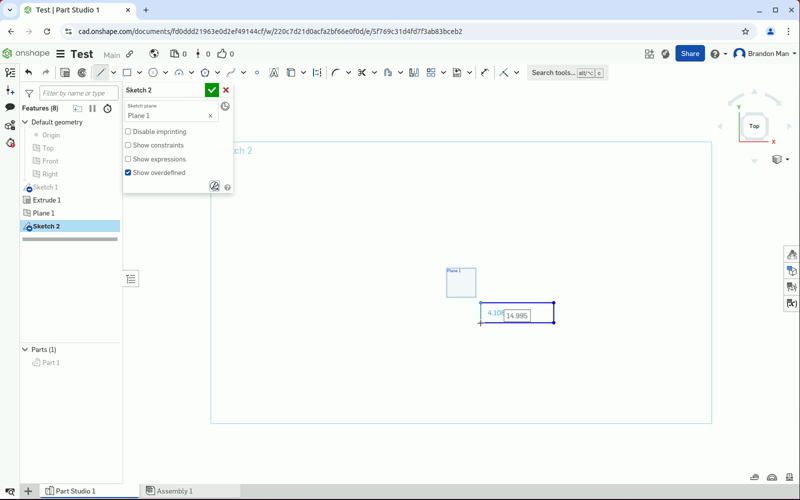
key(esc)
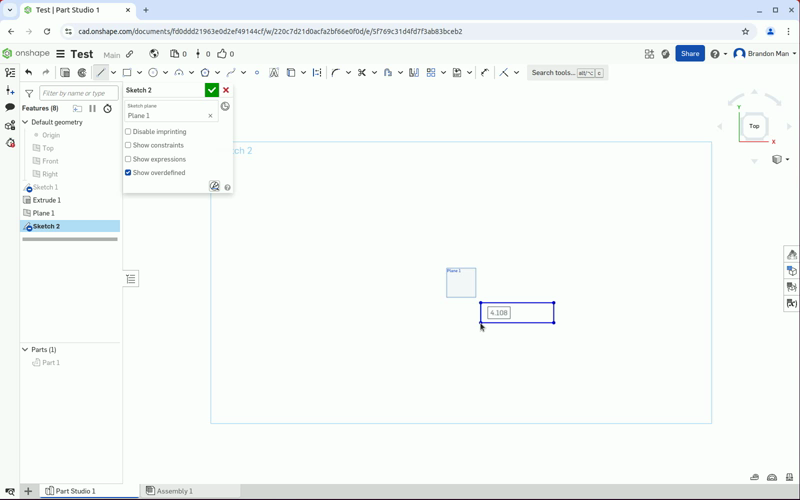
mouse_move(506, 305)
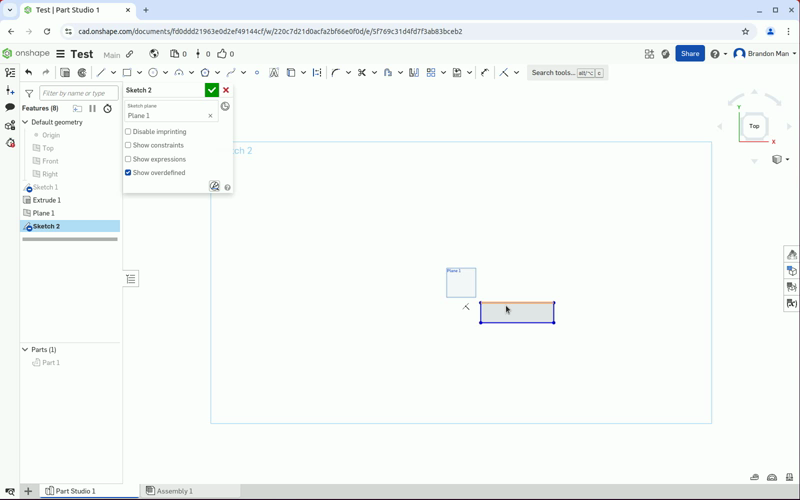
scroll(6)
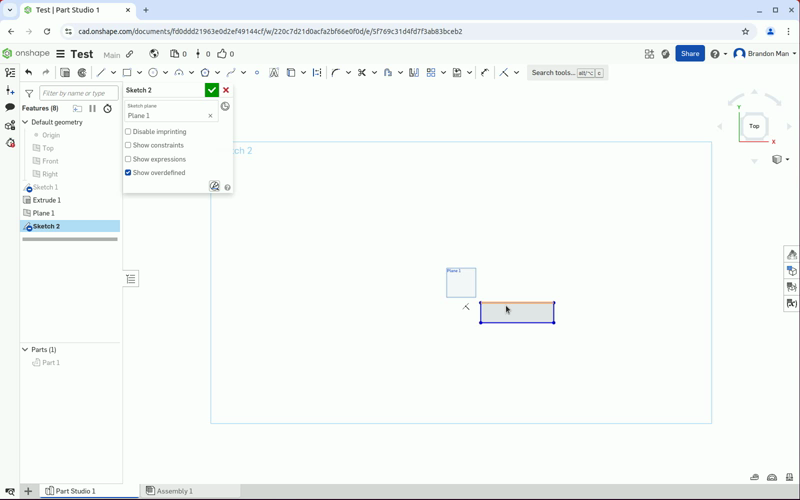
scroll(6)
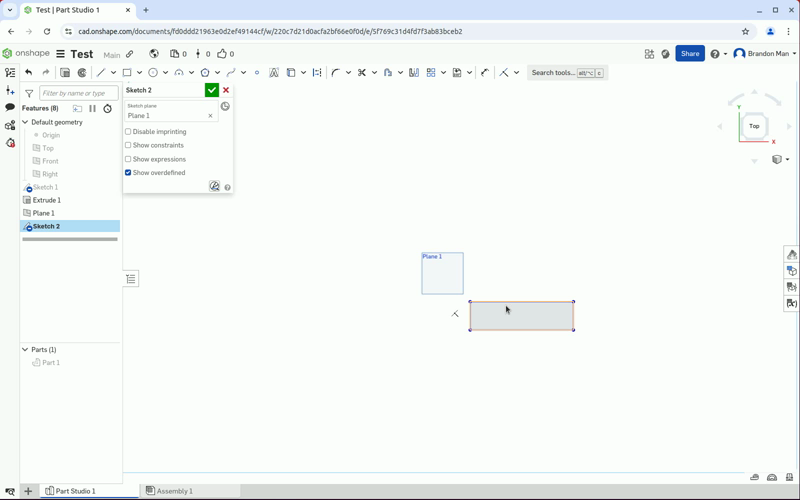
scroll(6)
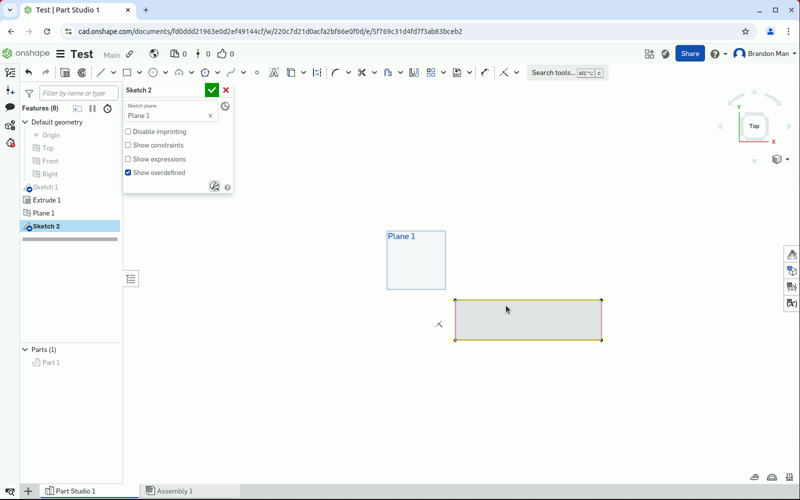
scroll(6)
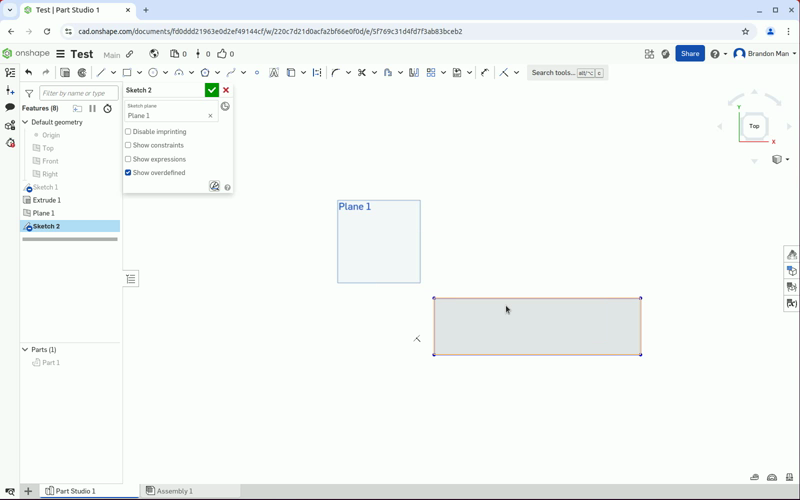
scroll(6)
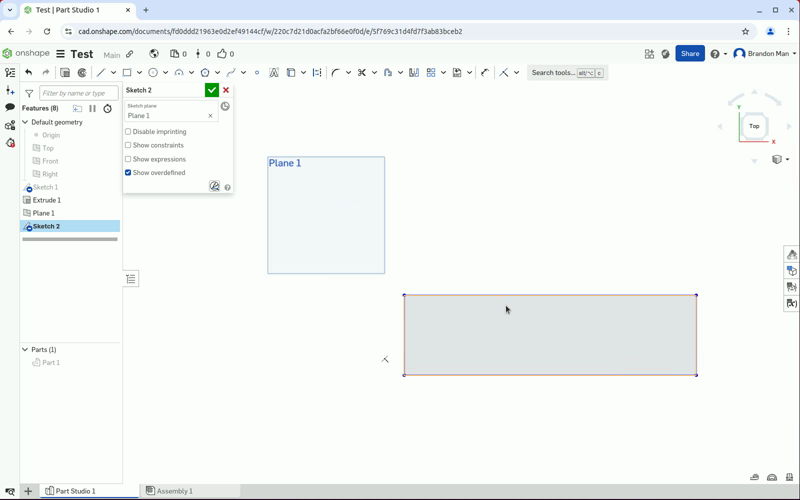
scroll(6)
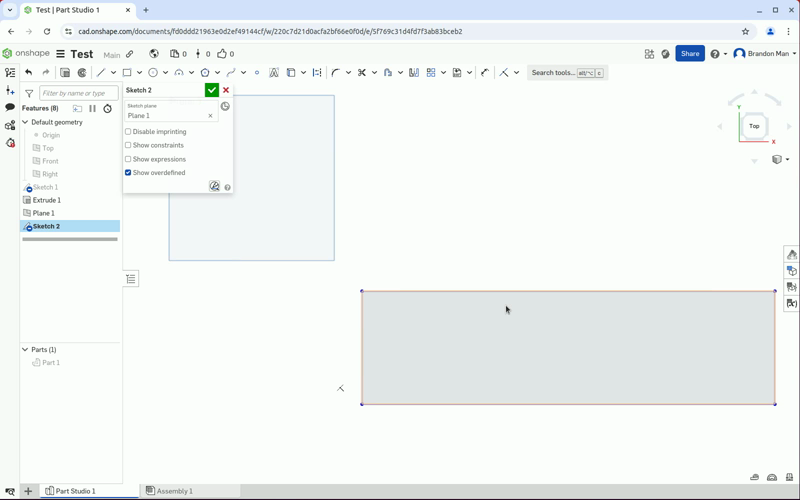
scroll(6)
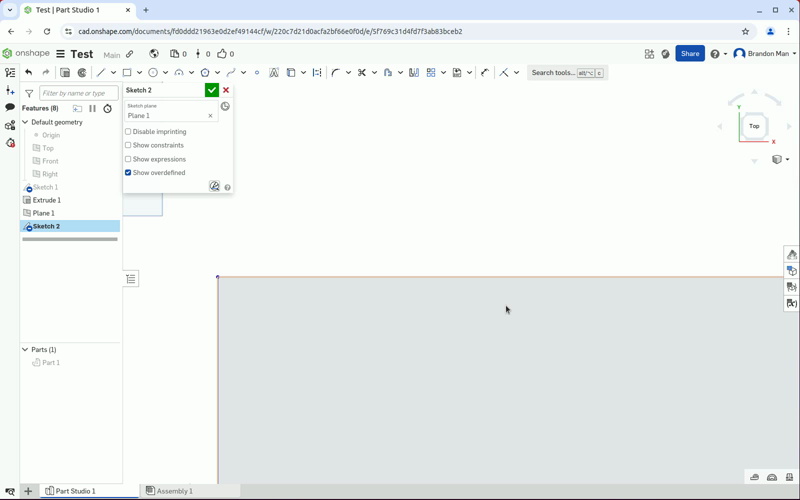
click(506, 305)
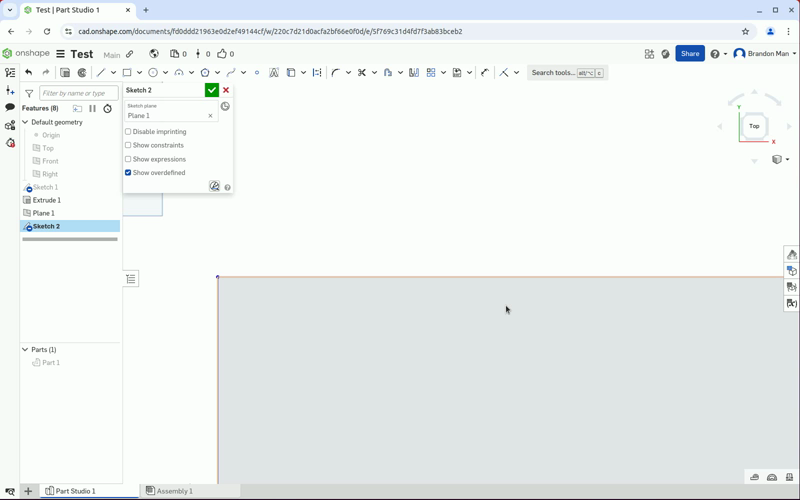
scroll(-6)
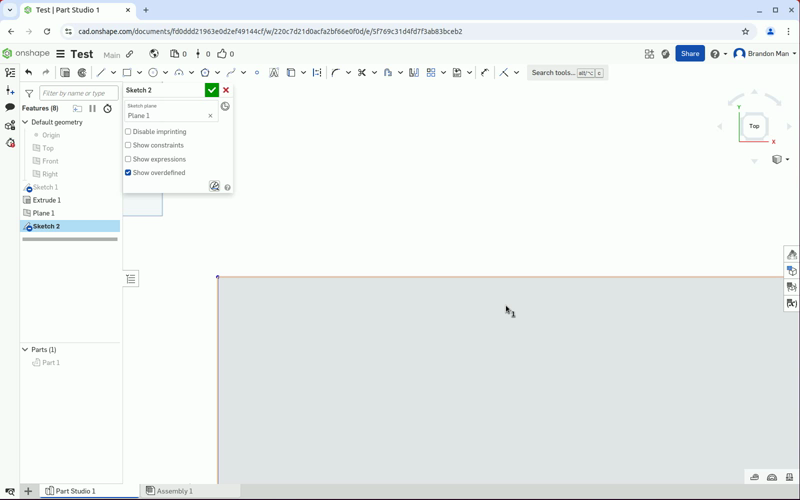
scroll(-6)
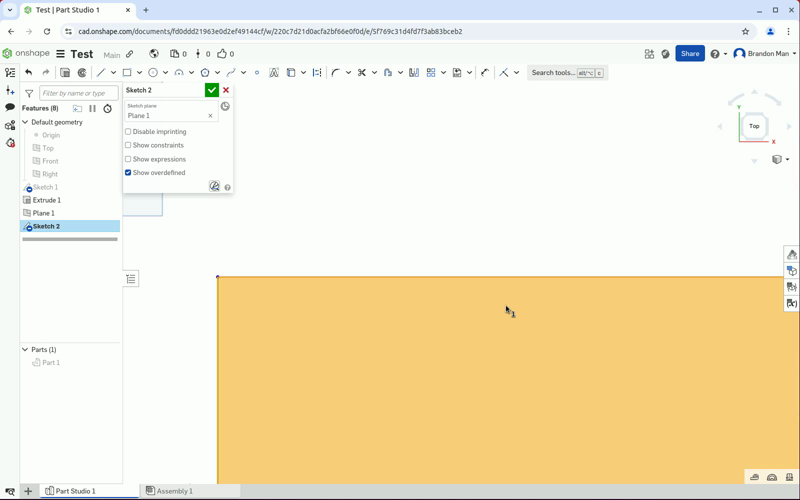
scroll(-6)
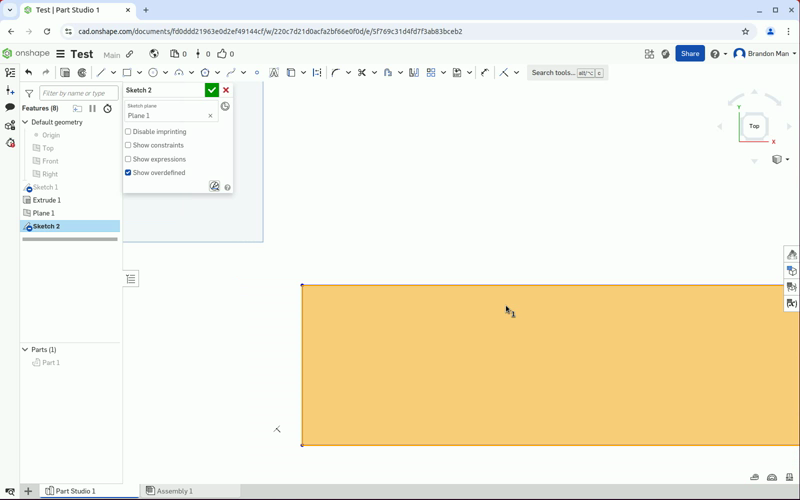
scroll(-6)
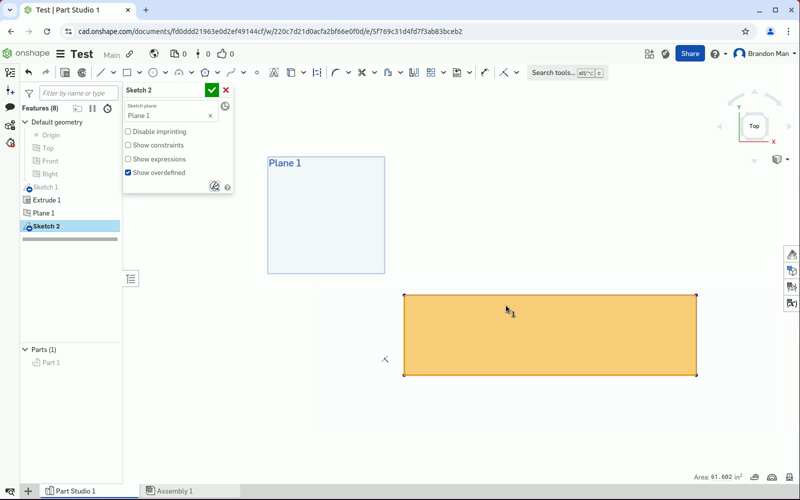
scroll(-6)
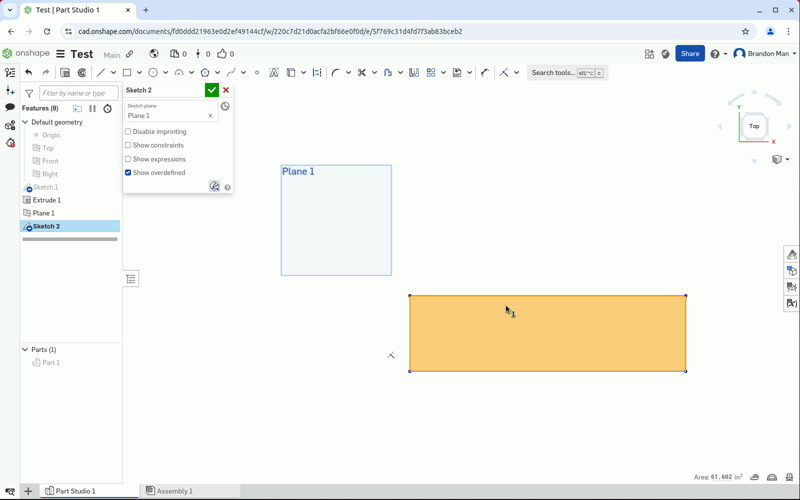
scroll(-6)
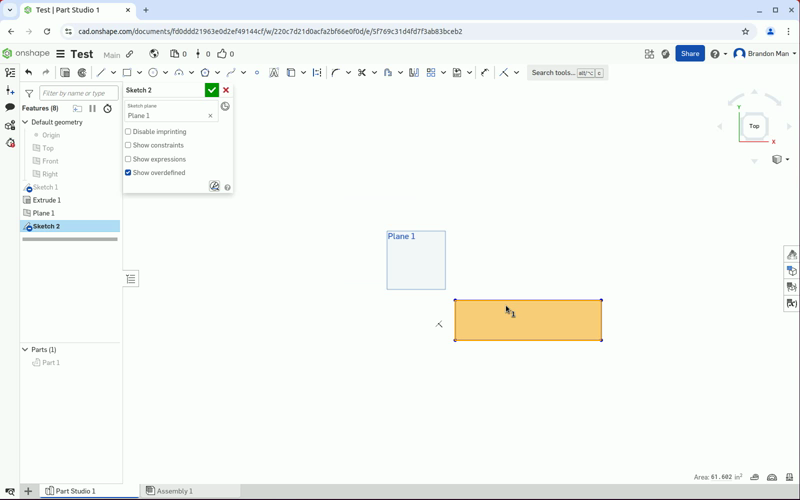
scroll(-6)
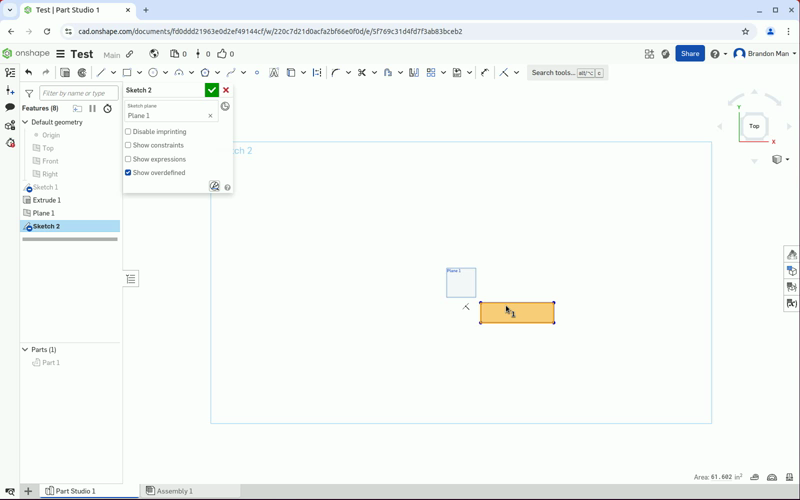
mouse_move(73, 352)
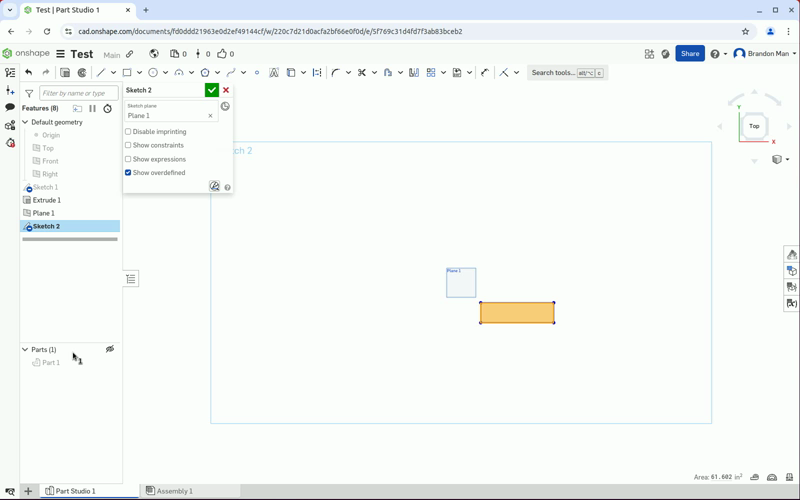
key(shift+y)
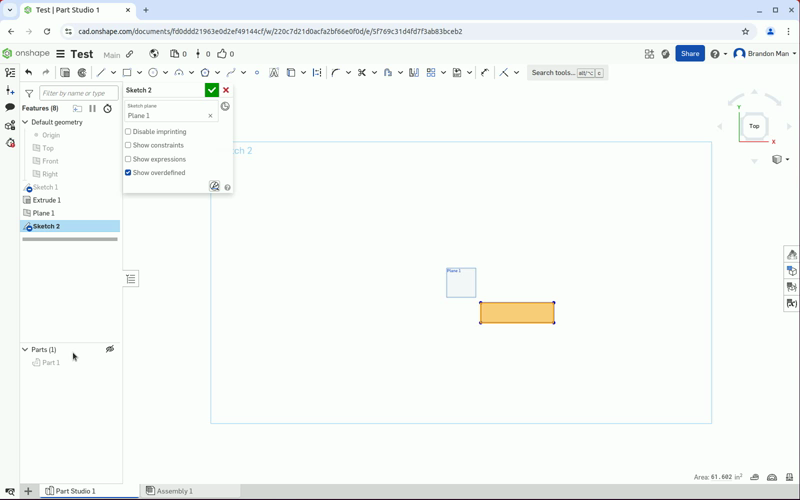
key(shift+e)
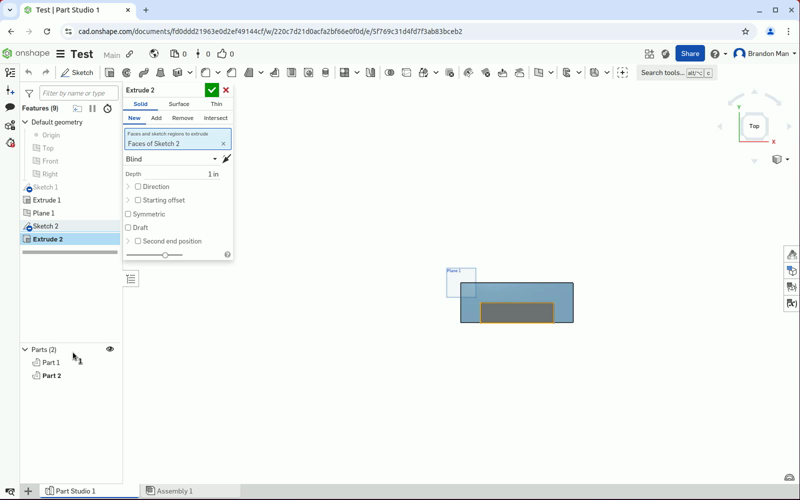
mouse_move(143, 106)
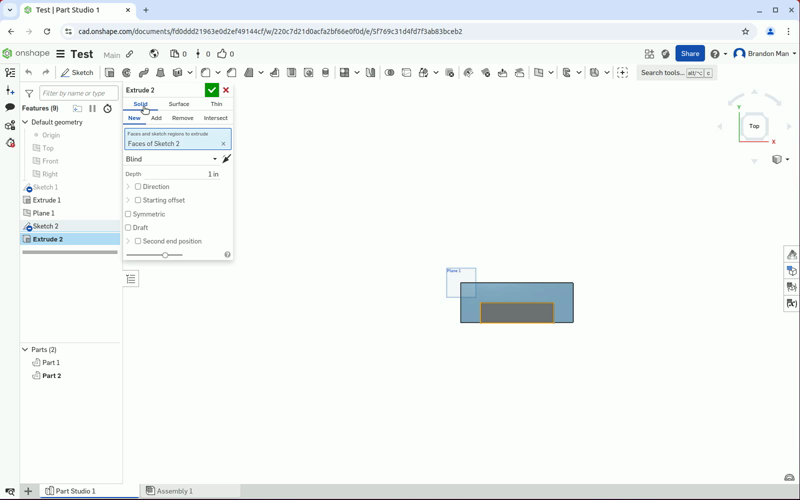
click(143, 106)
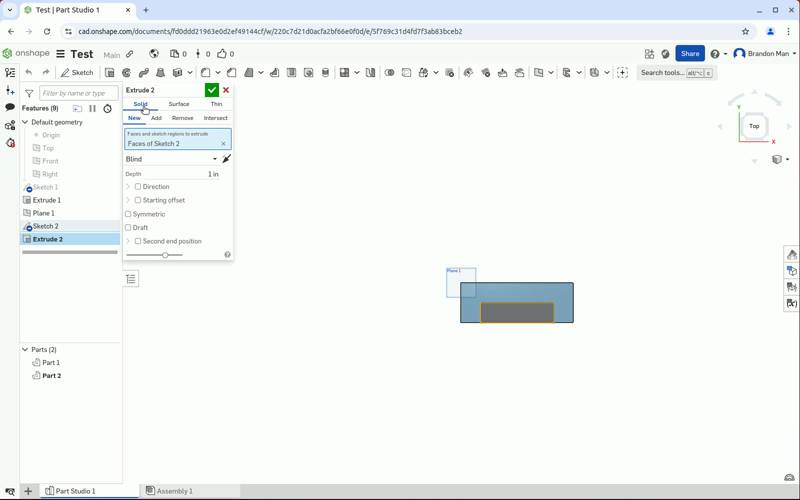
mouse_move(186, 120)
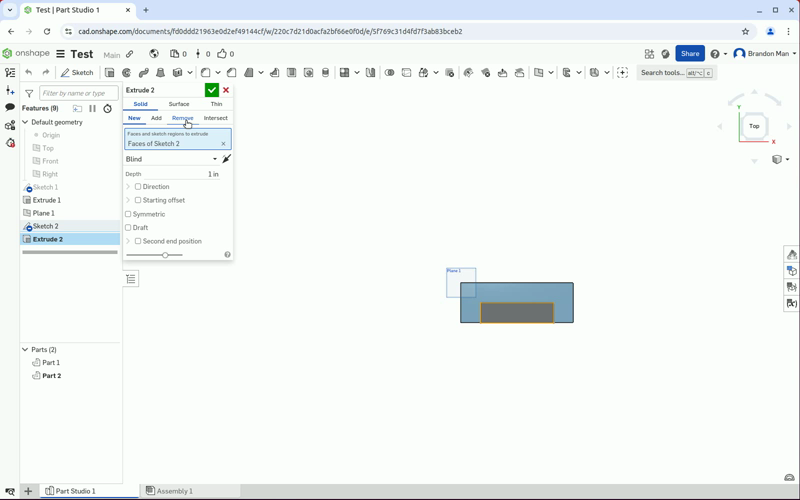
click(186, 120)
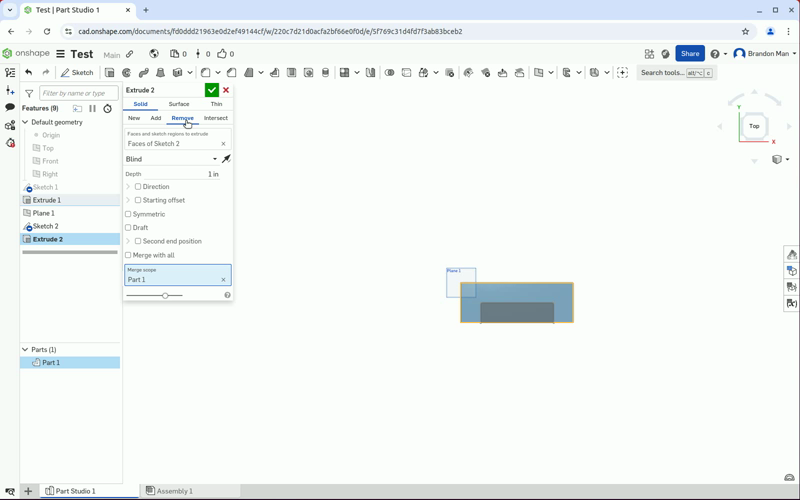
key(tab, 4)
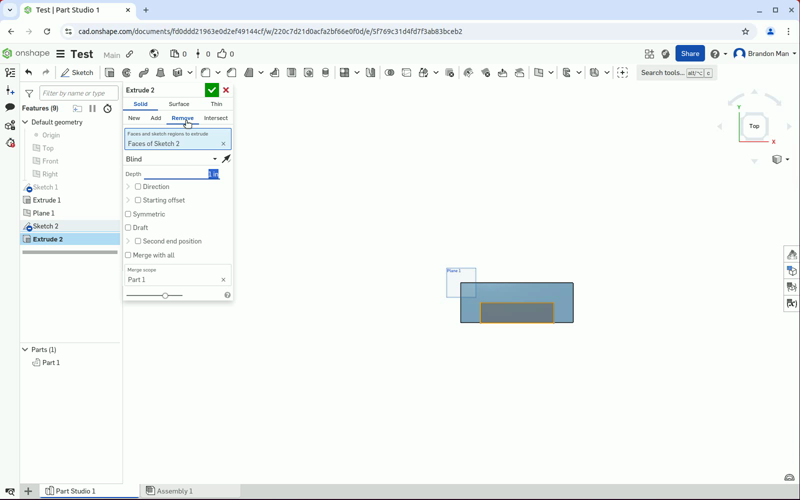
text(20.46)
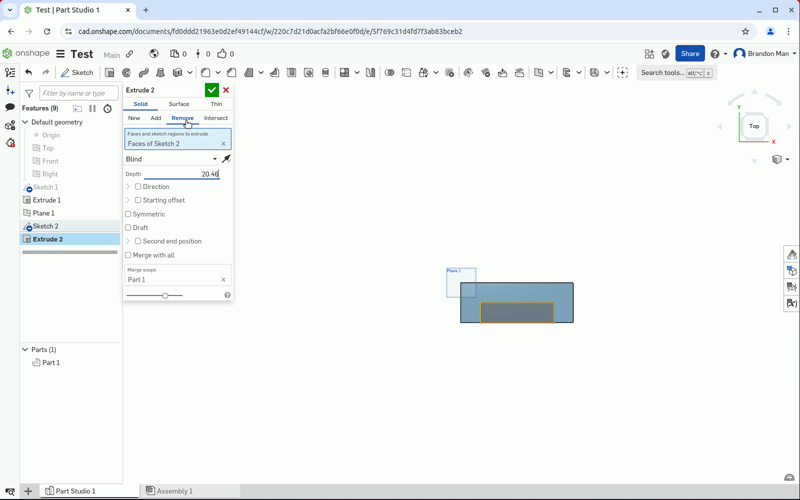
key(tab, 6)
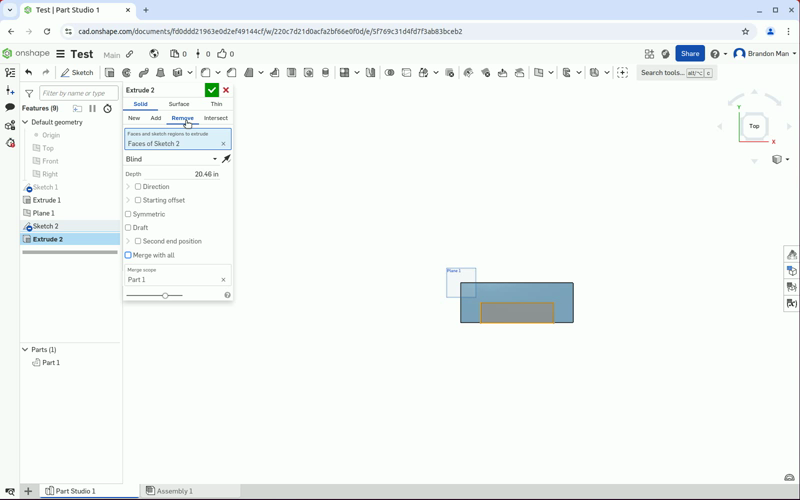
key(space)
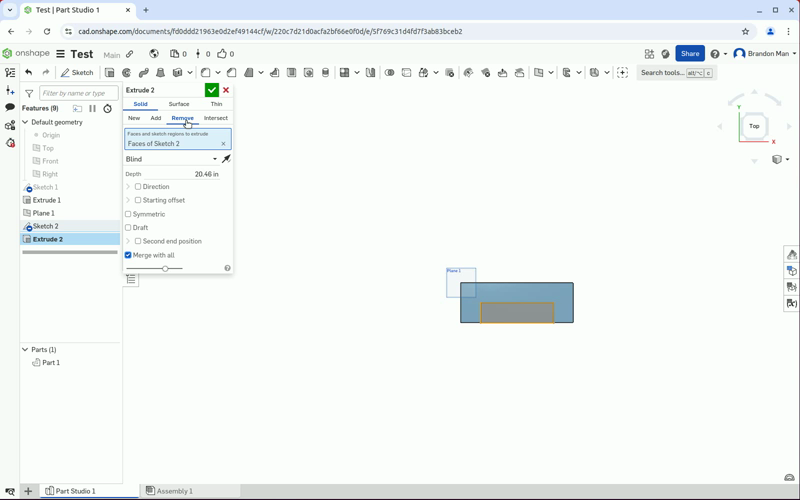
key(enter)
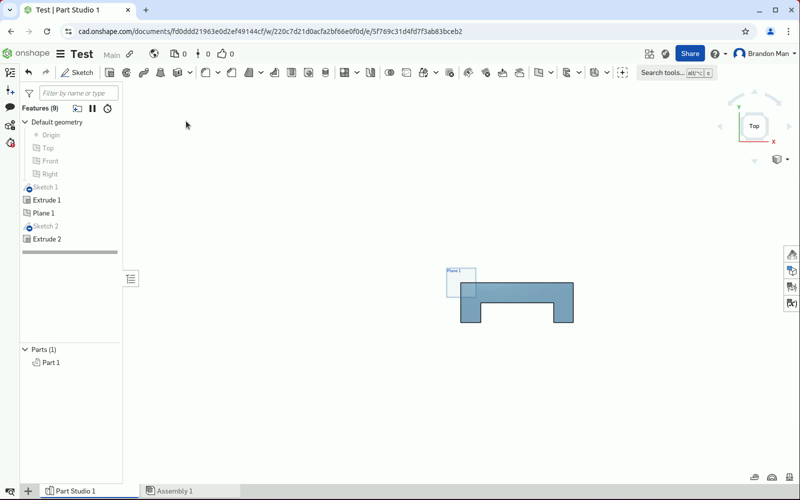
key(shift+h)
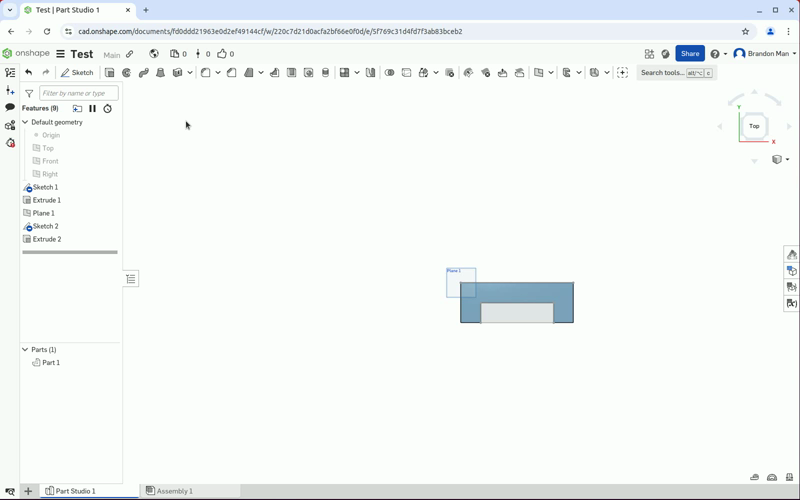
key(shift+h)
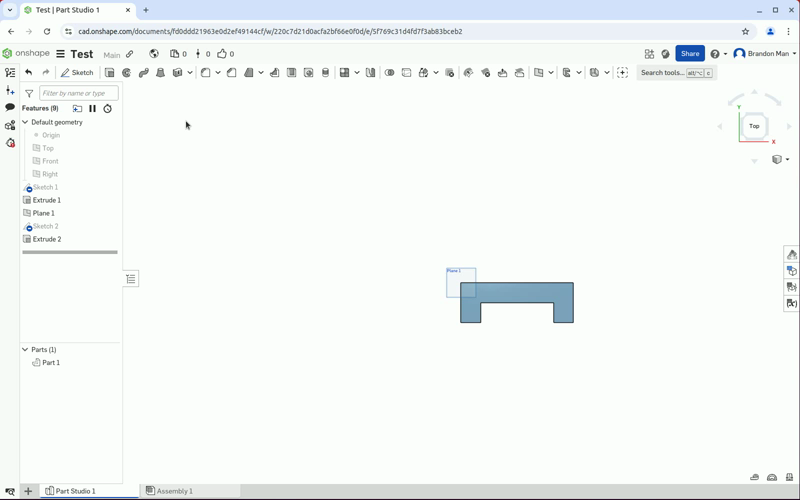
mouse_move(73, 189)
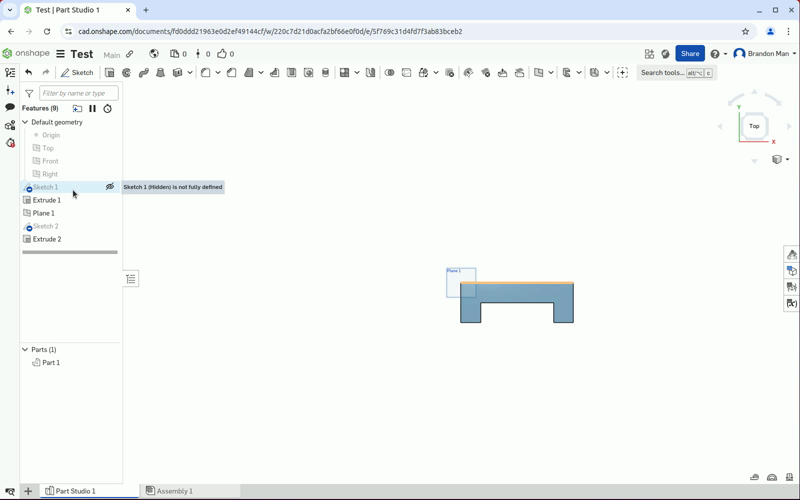
click(73, 189)
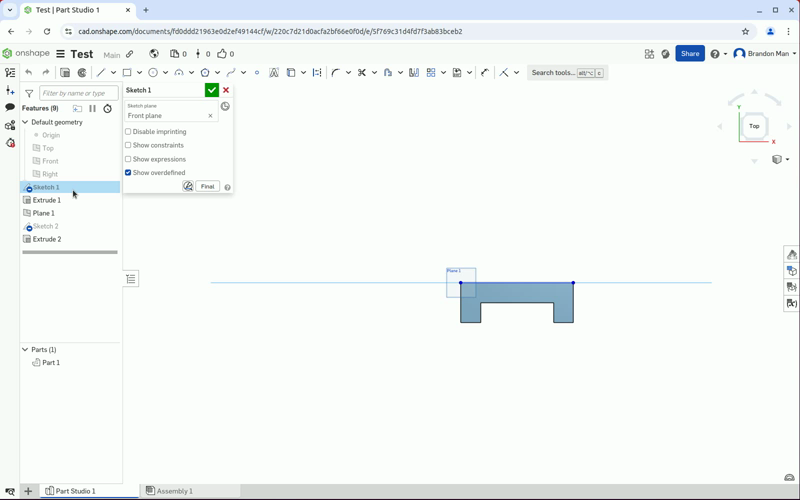
mouse_move(229, 92)
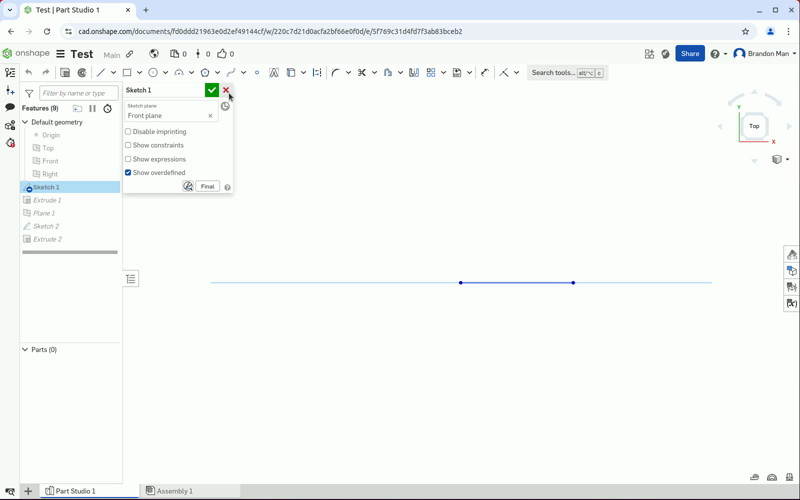
click(229, 92)
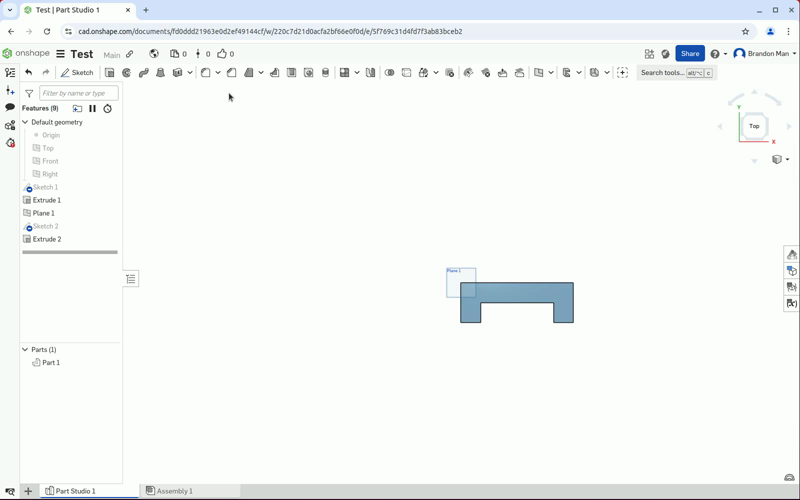
mouse_move(73, 352)
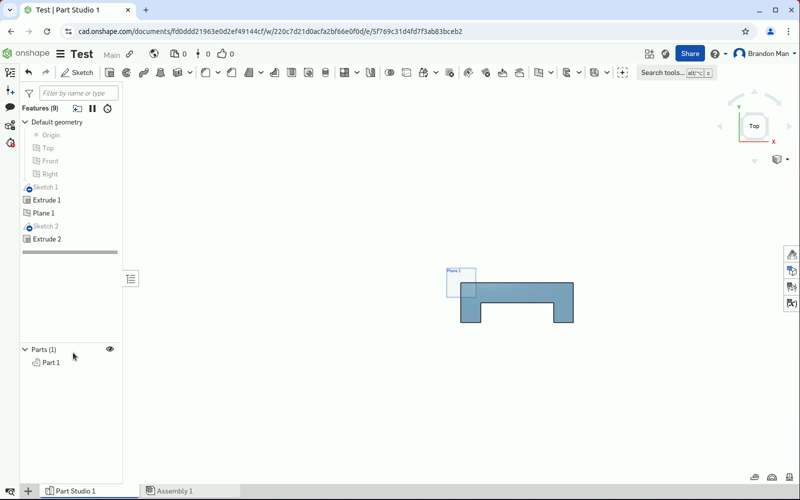
key(y)
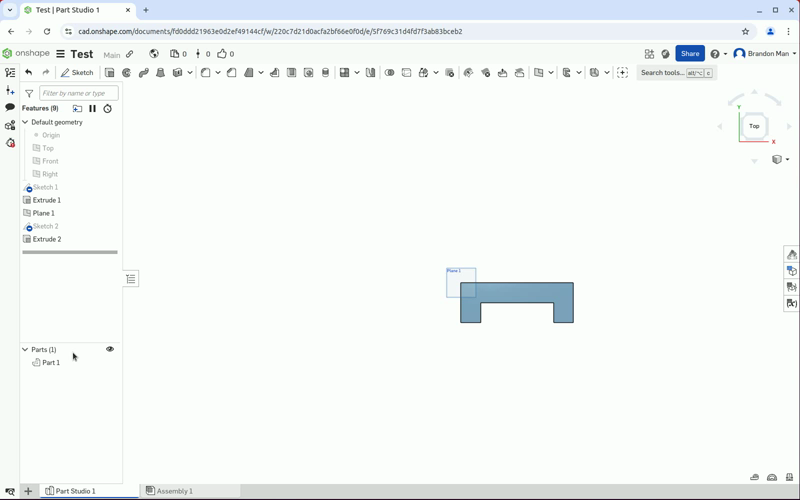
key(shift+p)
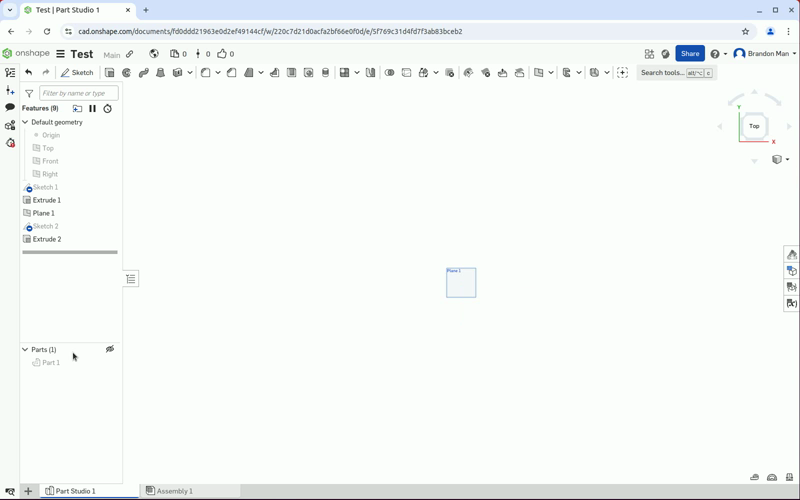
key(space)
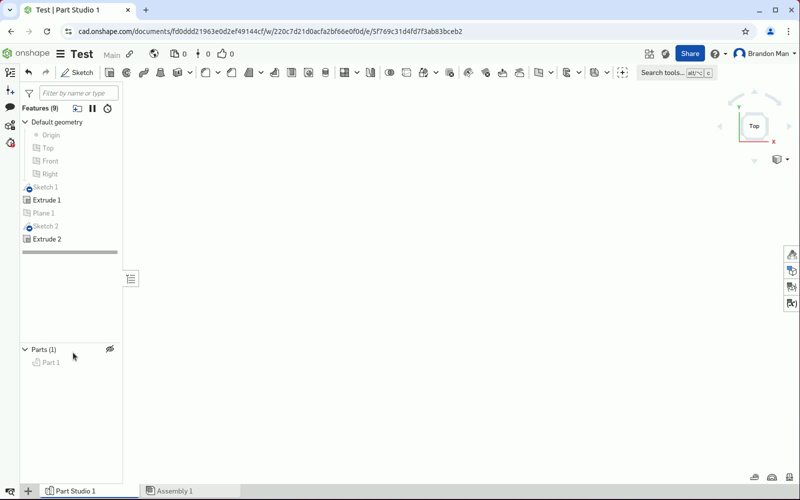
key_down(shift)
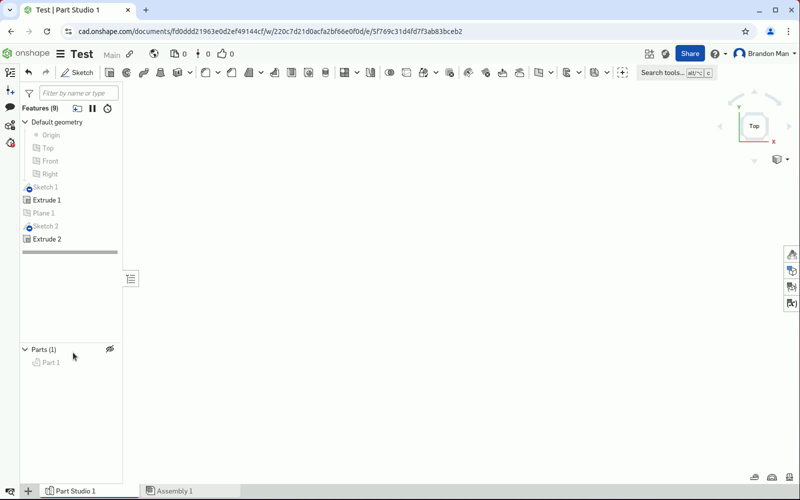
key(up)
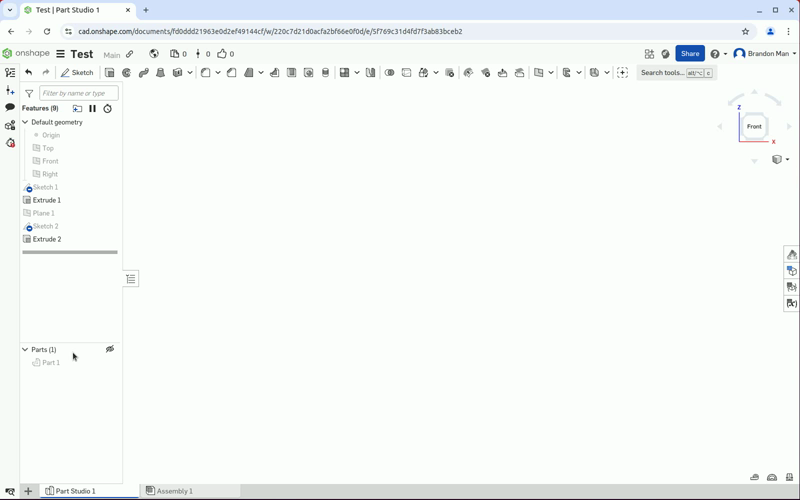
key_up(shift)
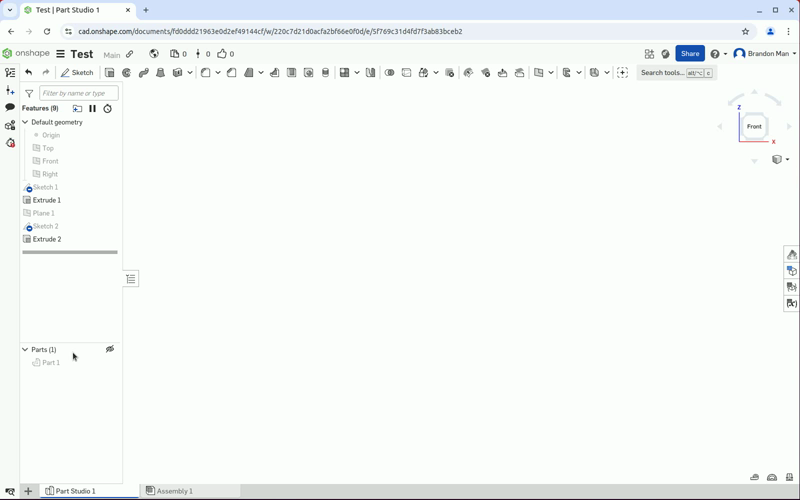
mouse_move(73, 352)
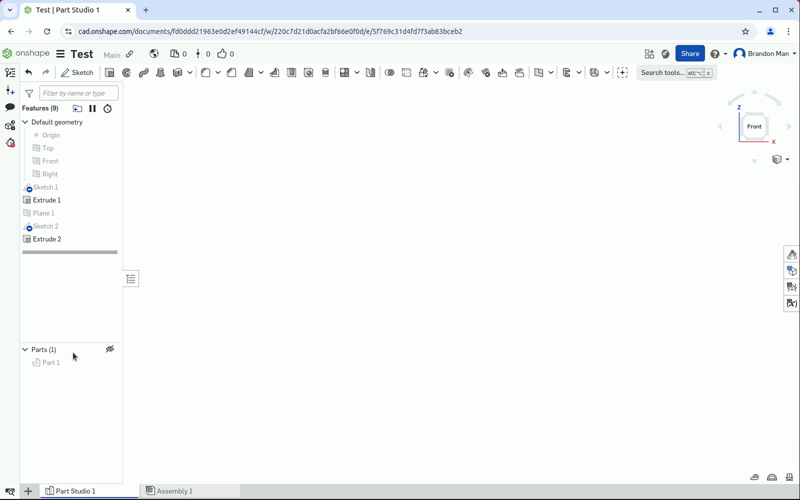
key(shift+y)
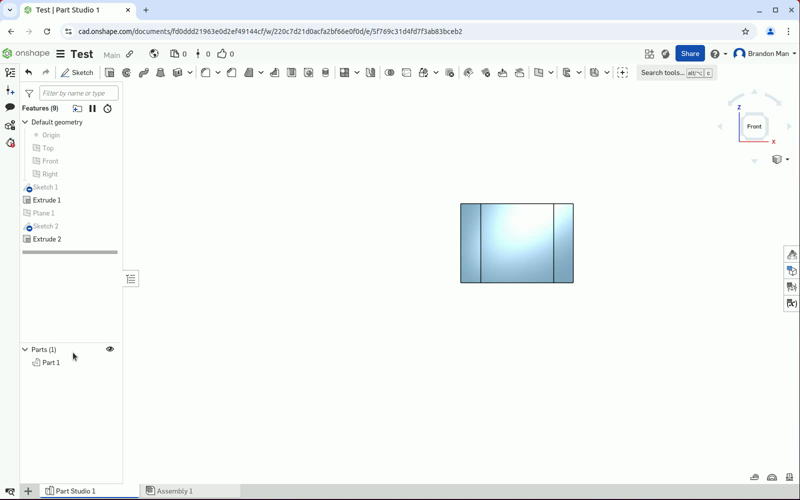
mouse_move(541, 75)
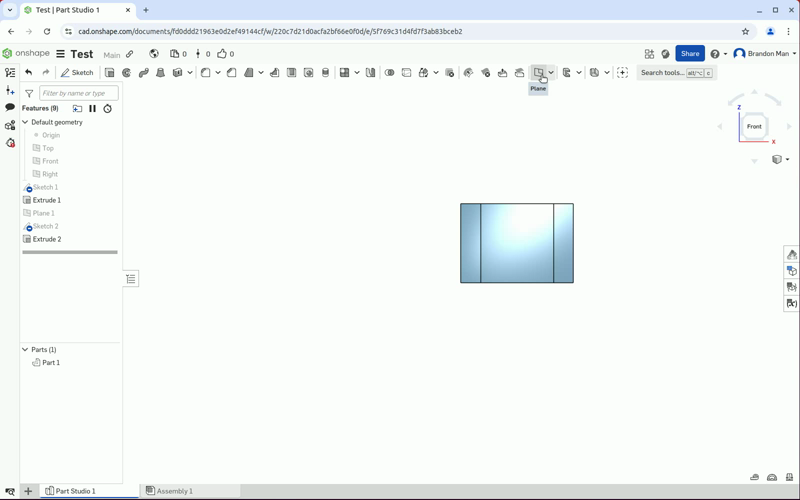
click(541, 75)
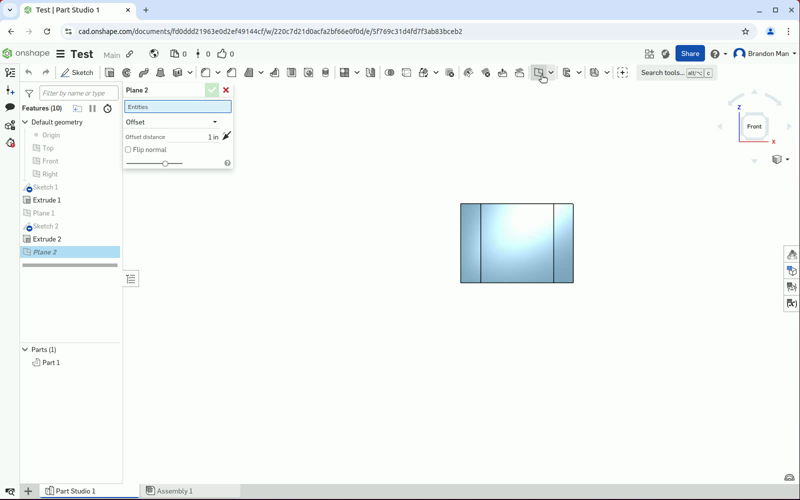
mouse_move(73, 163)
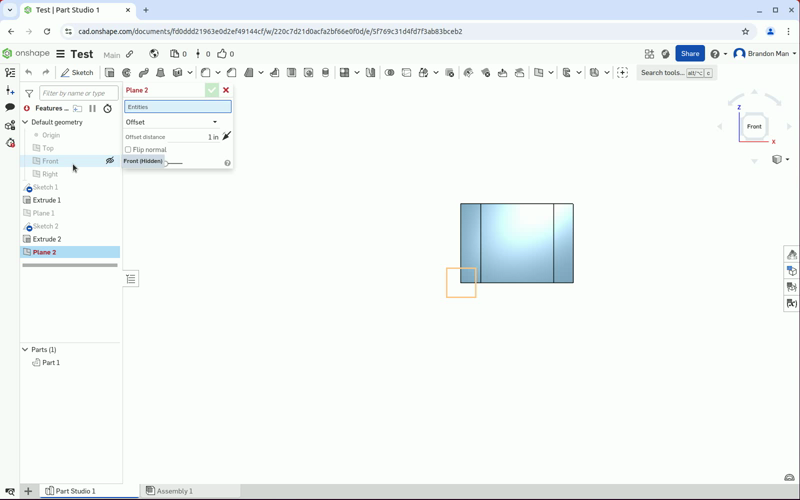
click(73, 163)
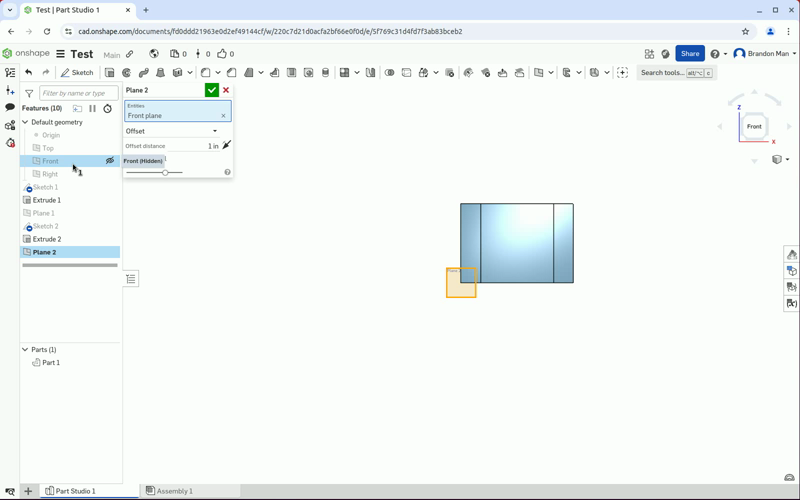
key(tab, 2)
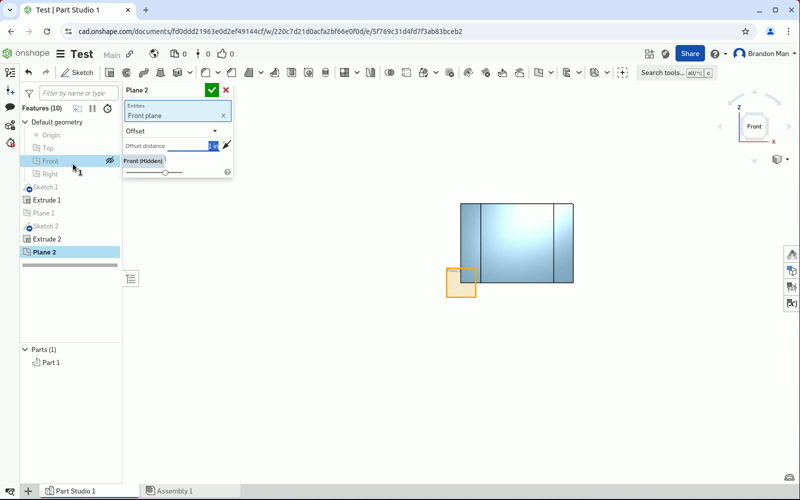
text(4.098)
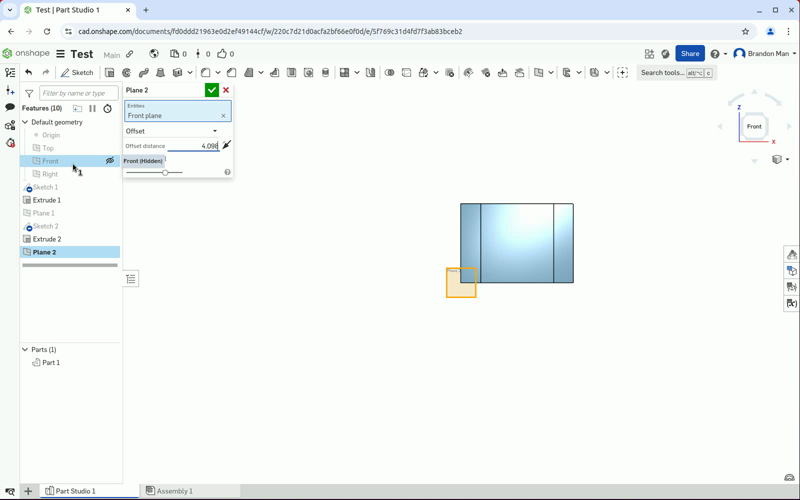
key(enter, 2)
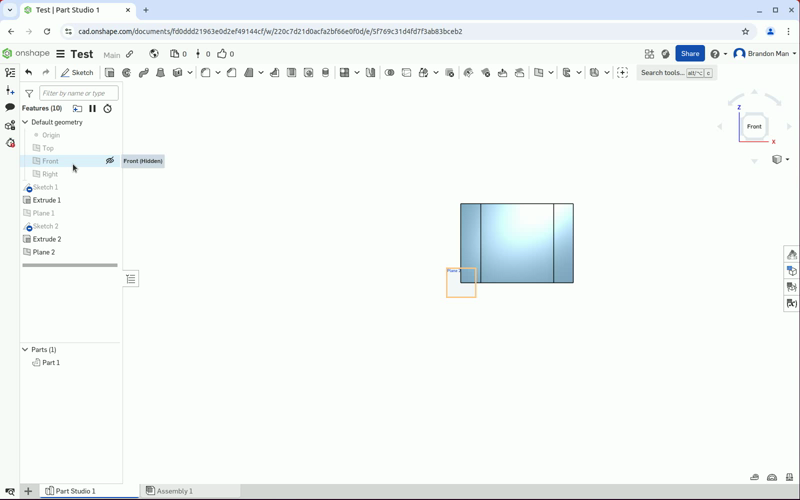
key(shift+s)
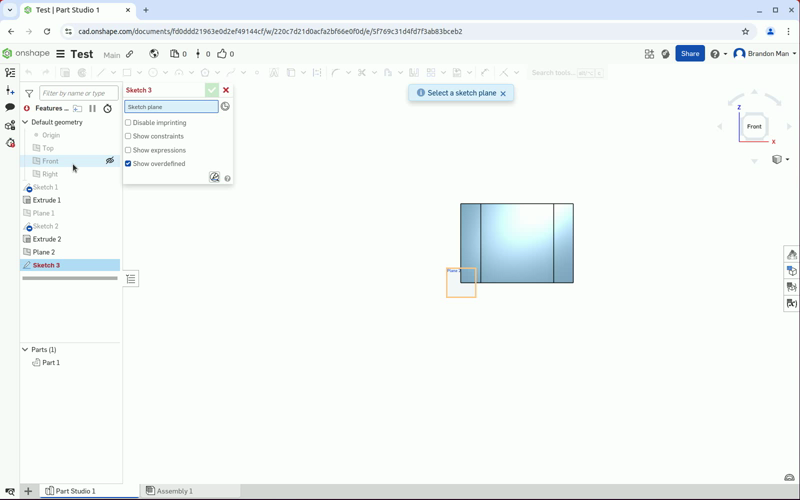
mouse_move(73, 254)
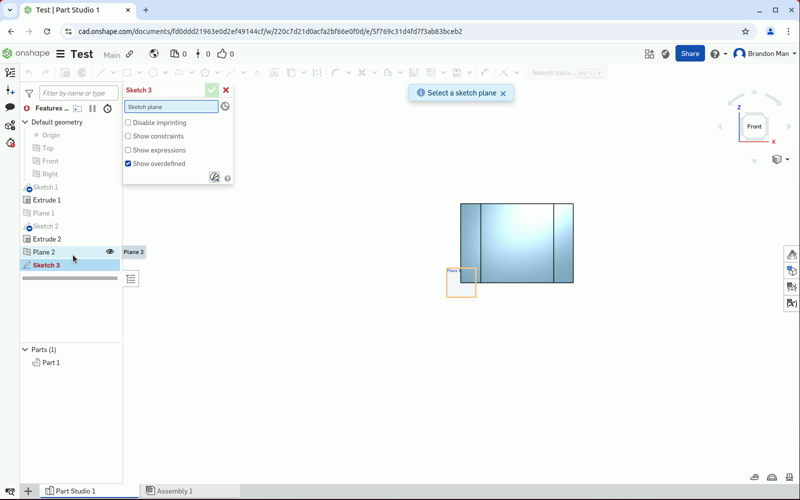
click(73, 254)
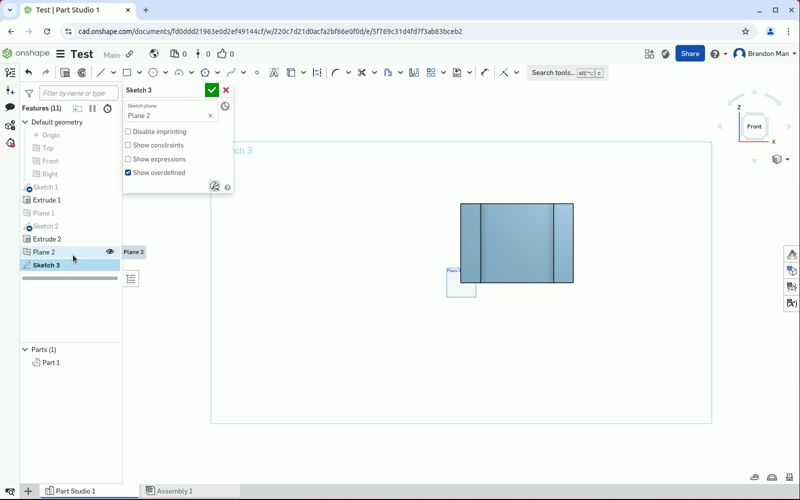
mouse_move(73, 352)
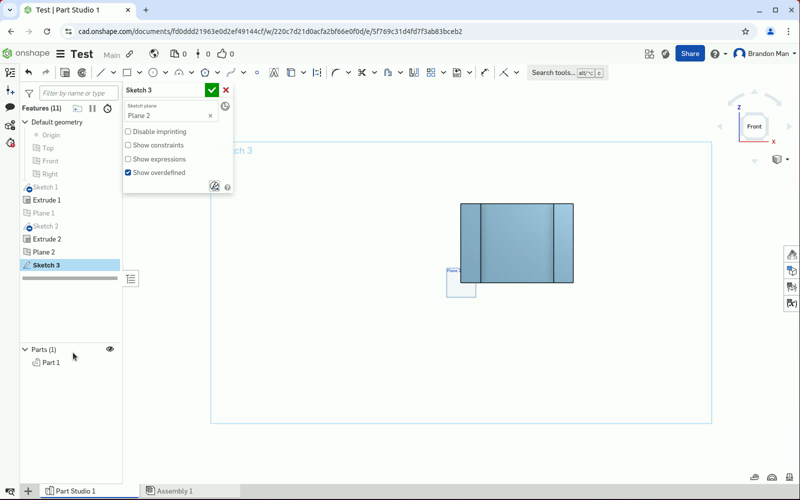
key(y)
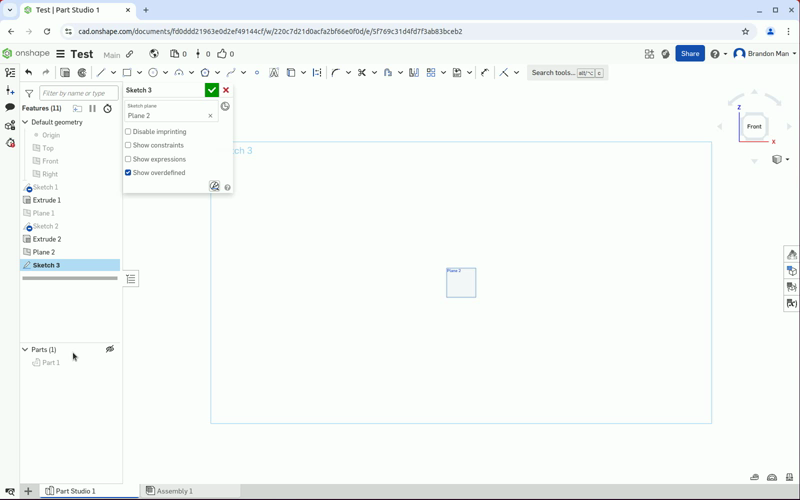
key(c)
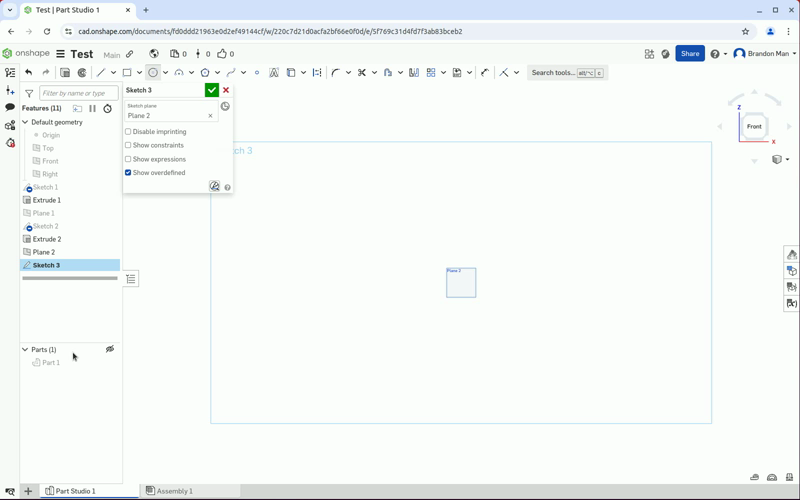
key_down(shift)
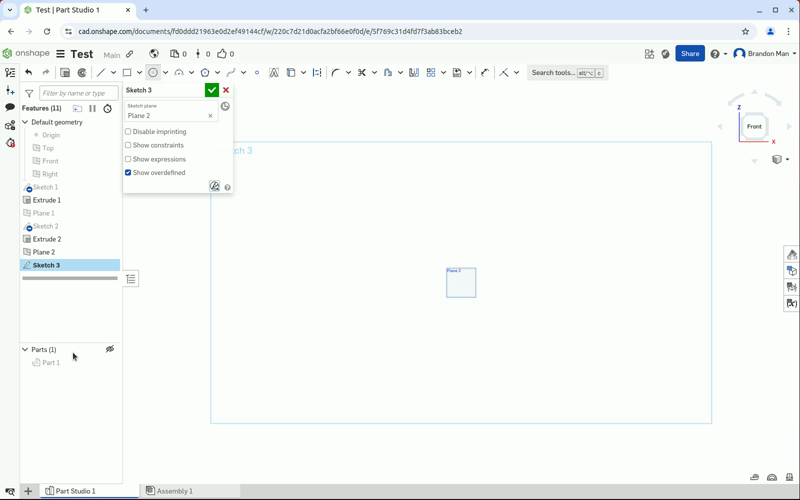
mouse_move(517, 243)
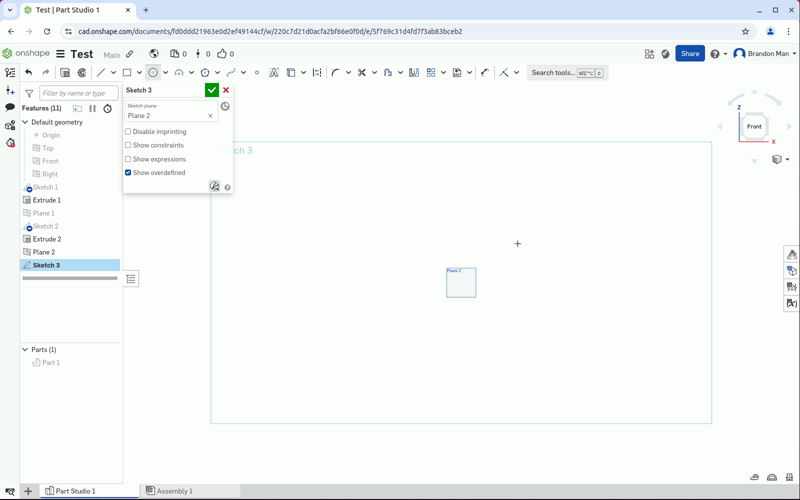
click(517, 243)
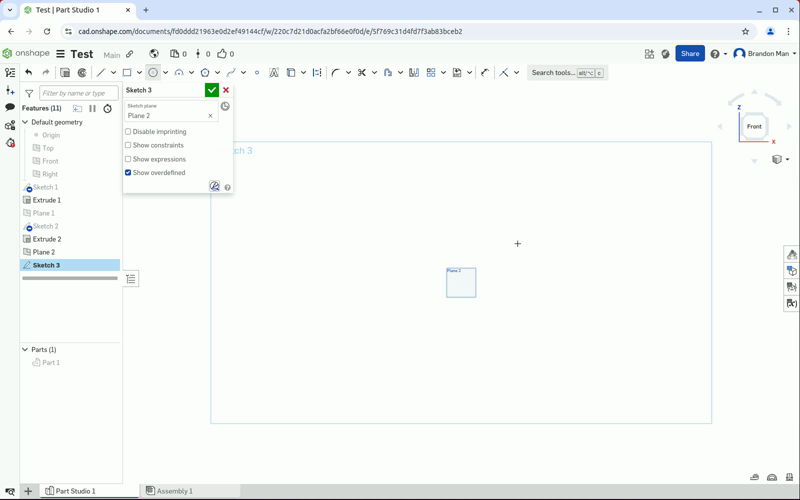
key_up(shift)
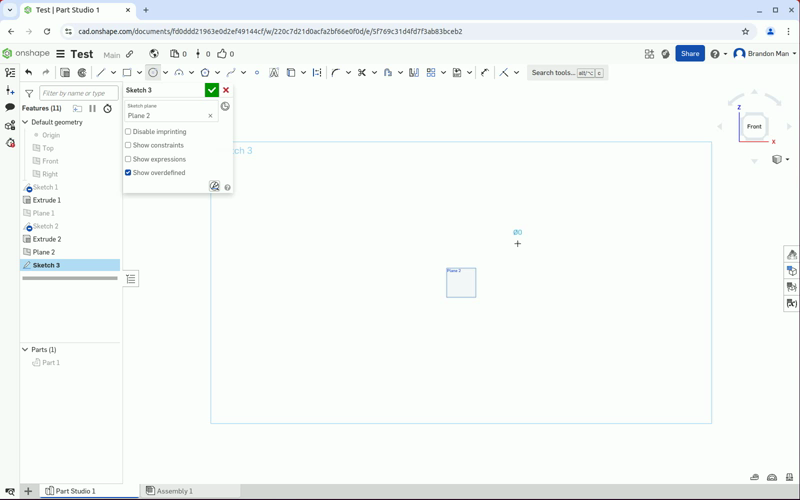
mouse_move(532, 243)
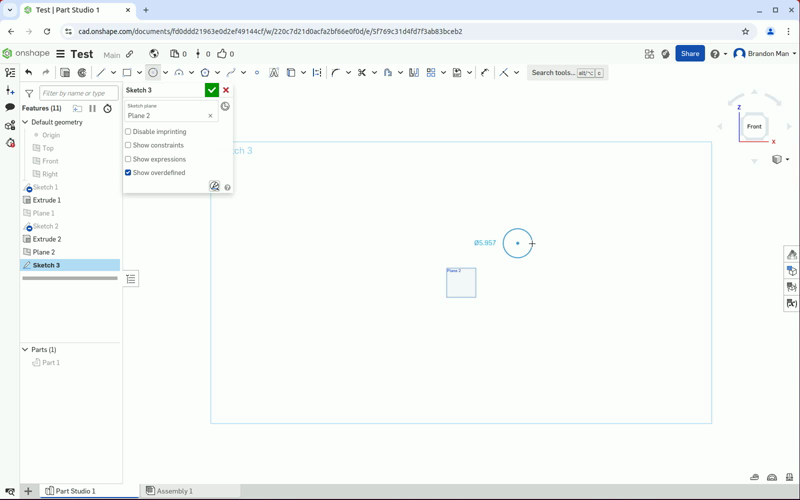
click(532, 243)
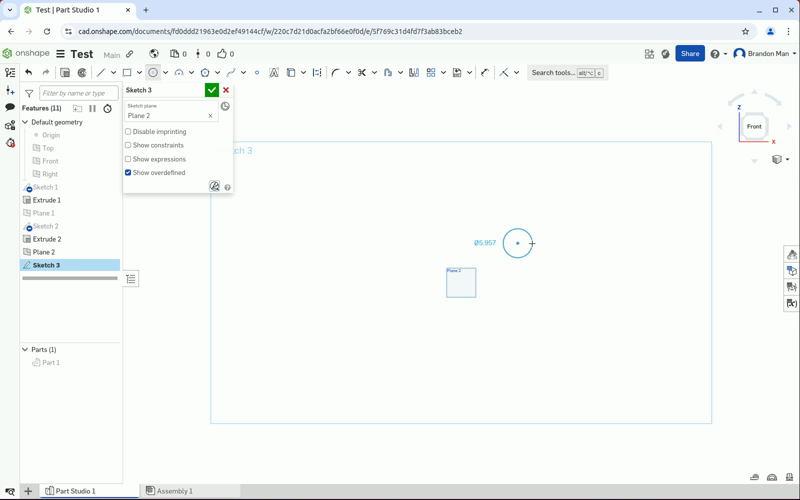
key(esc)
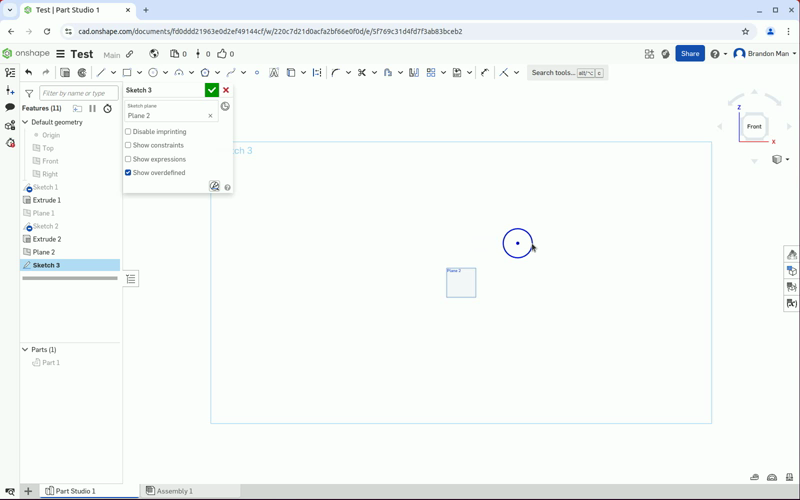
mouse_move(506, 239)
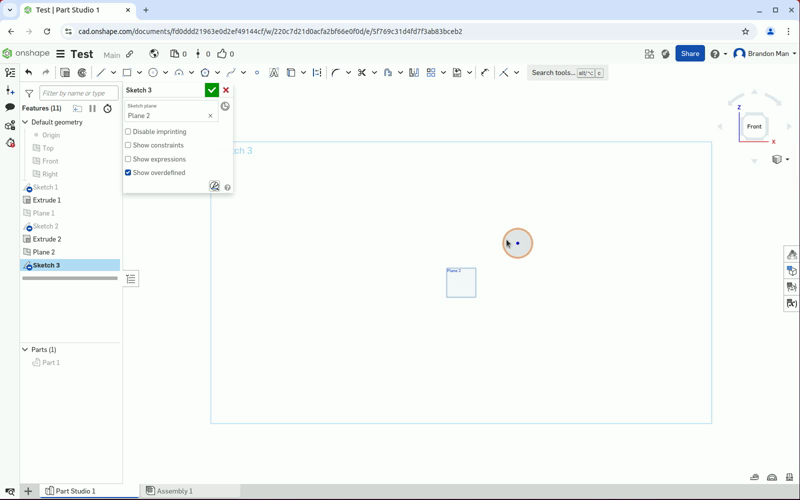
scroll(6)
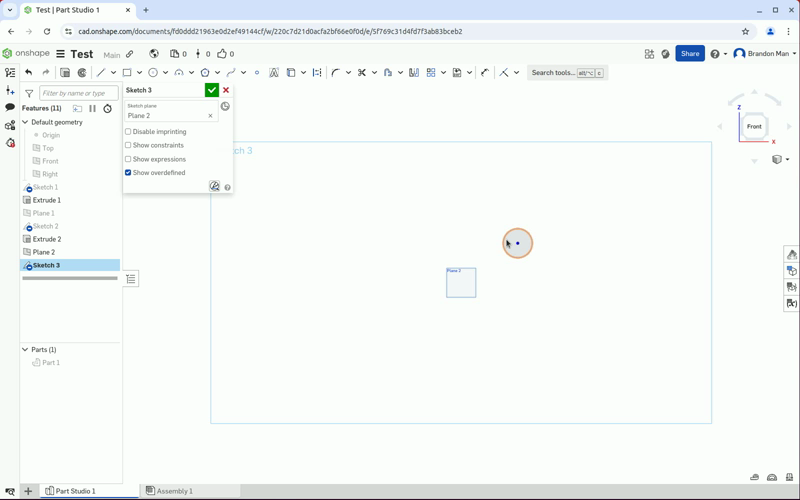
scroll(6)
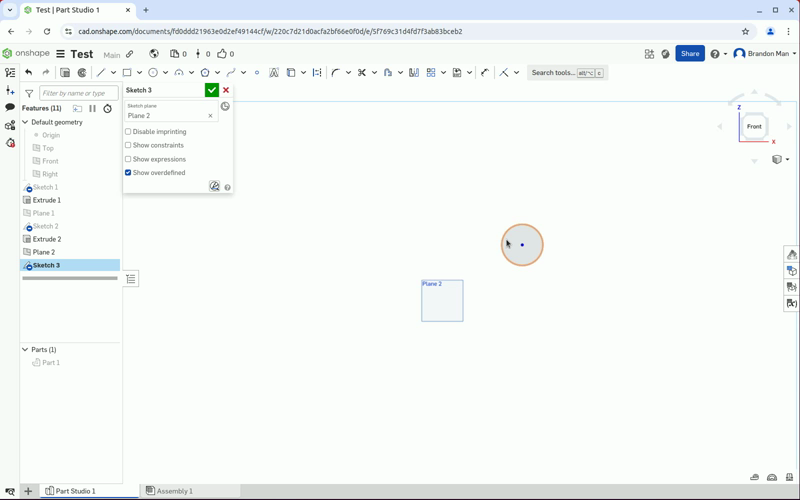
scroll(6)
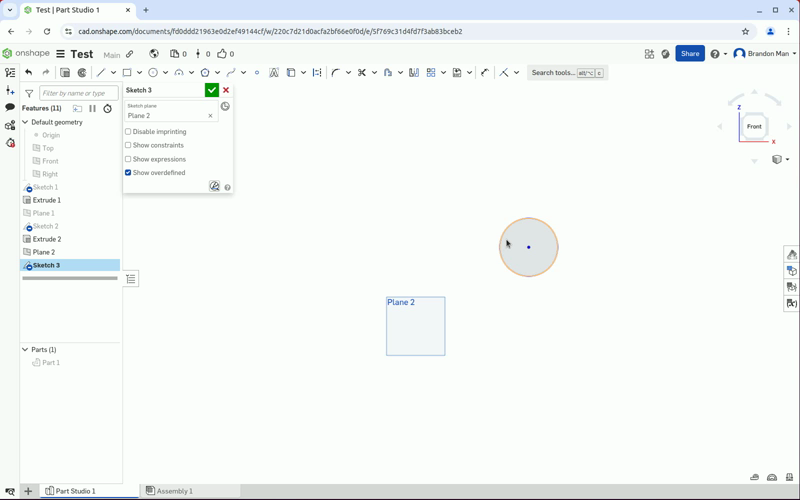
scroll(6)
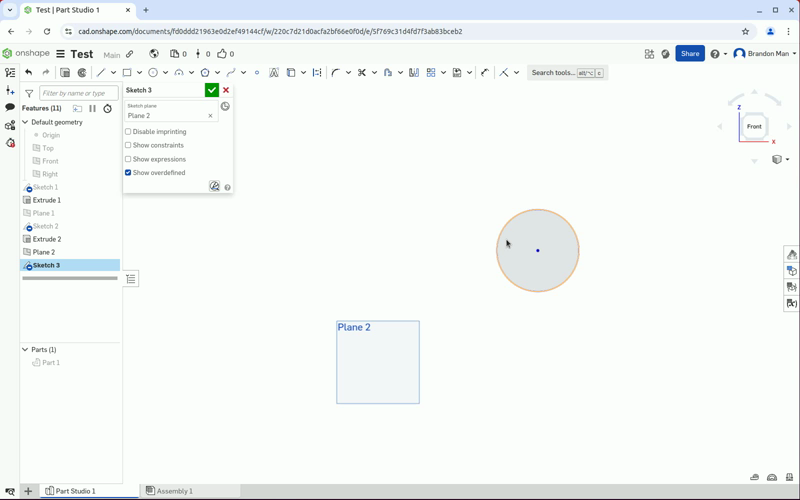
scroll(6)
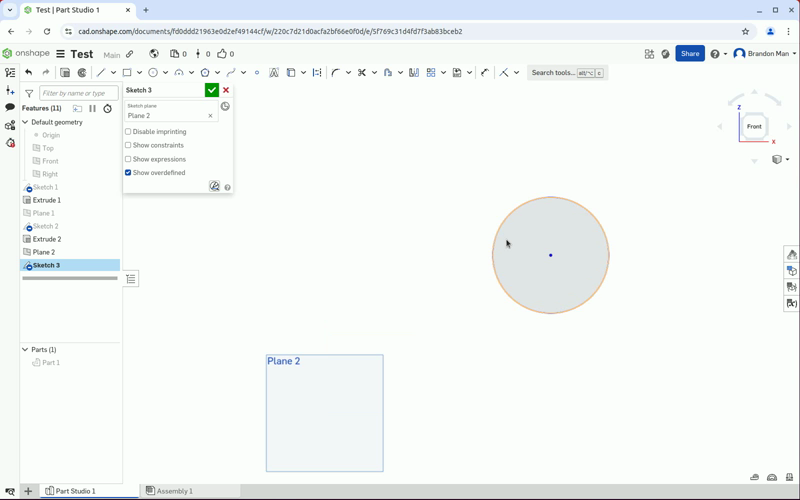
scroll(6)
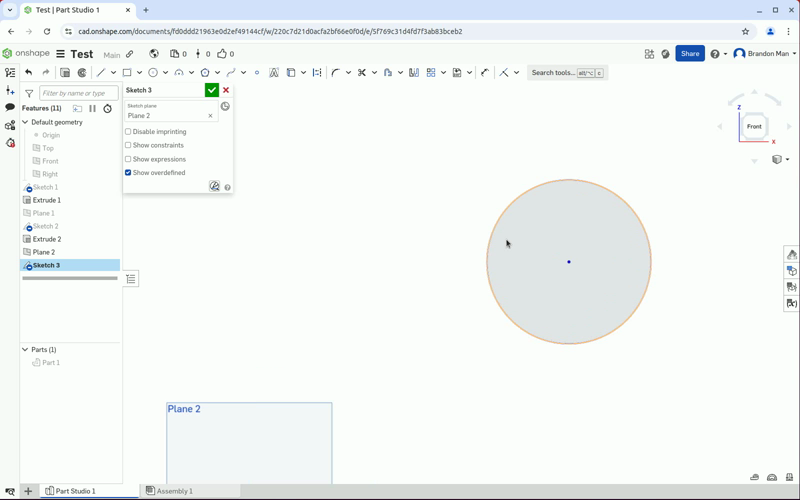
scroll(6)
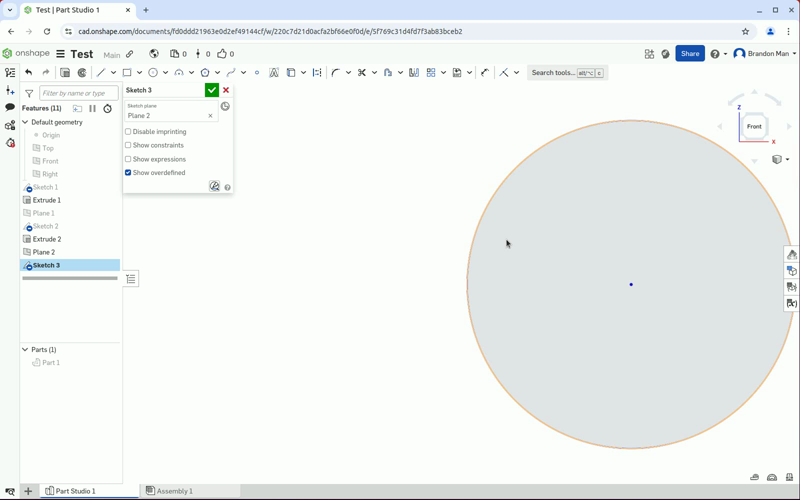
click(506, 239)
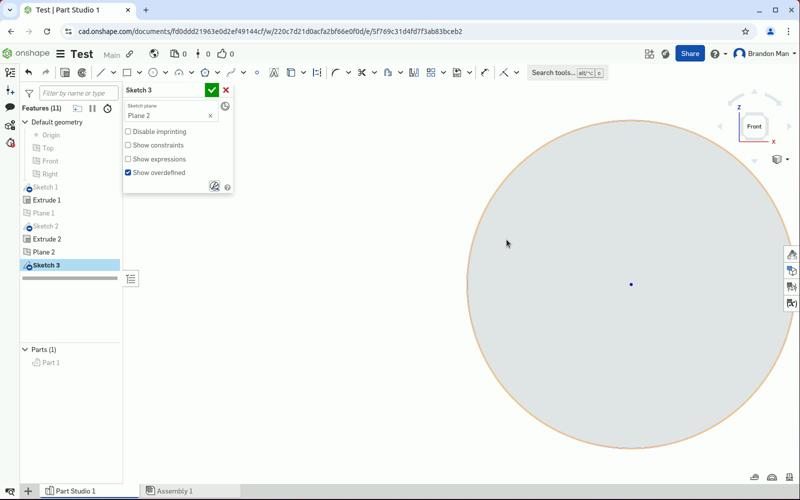
scroll(-6)
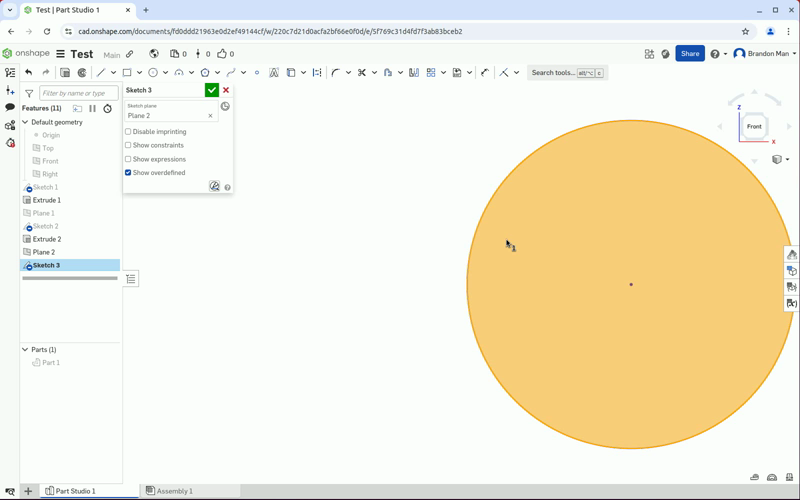
scroll(-6)
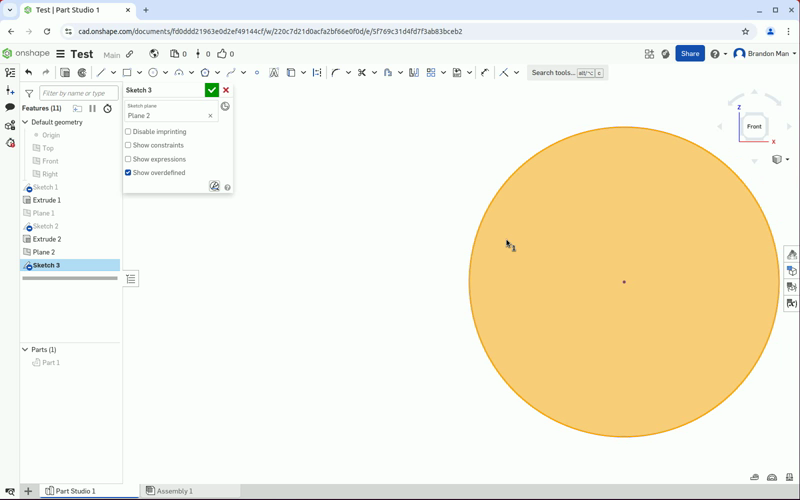
scroll(-6)
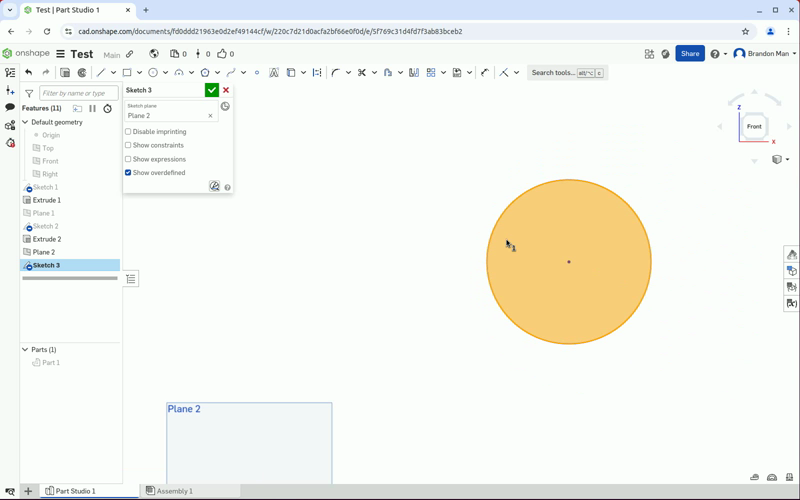
scroll(-6)
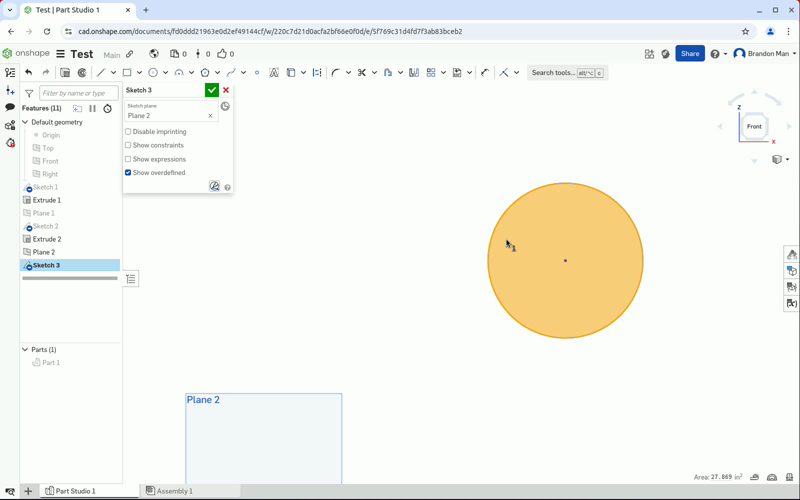
scroll(-6)
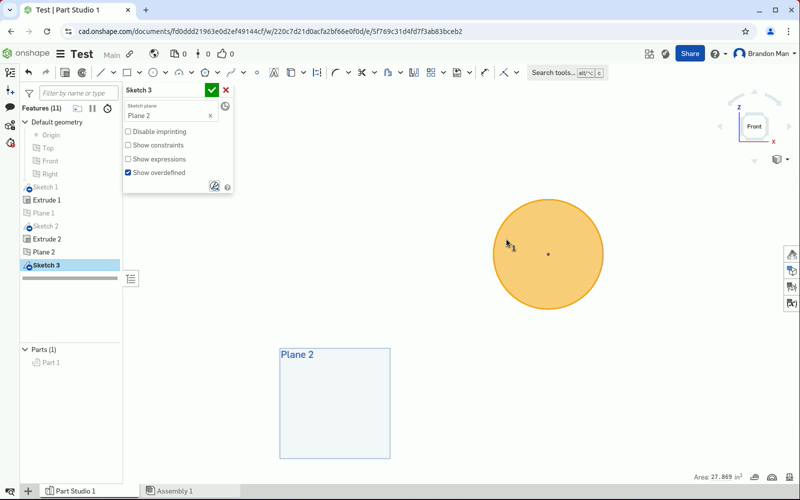
scroll(-6)
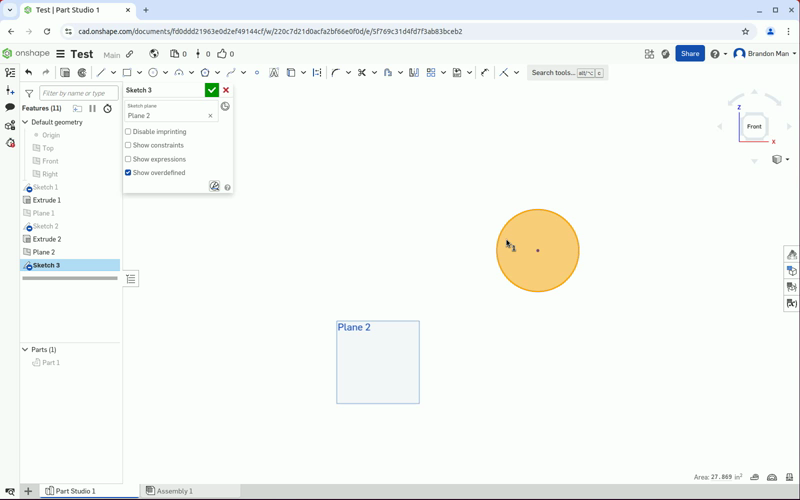
scroll(-6)
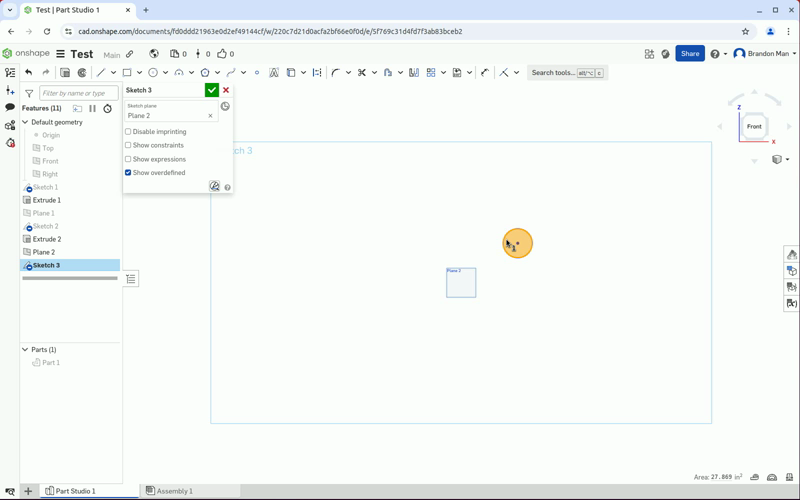
mouse_move(73, 352)
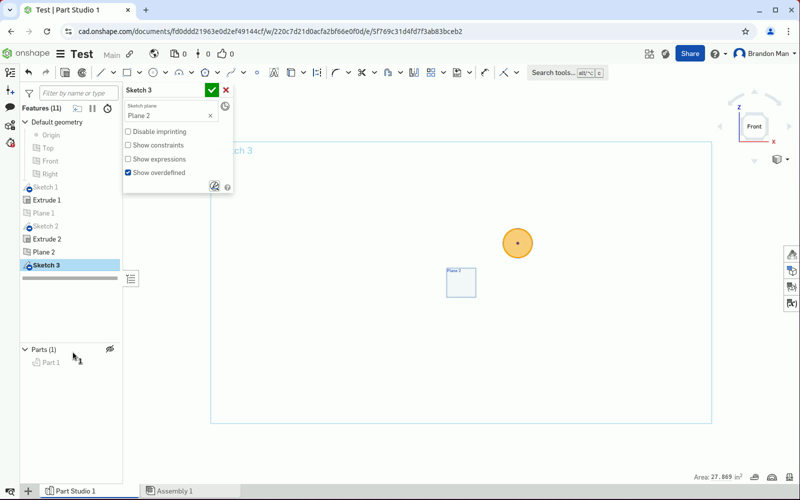
key(shift+y)
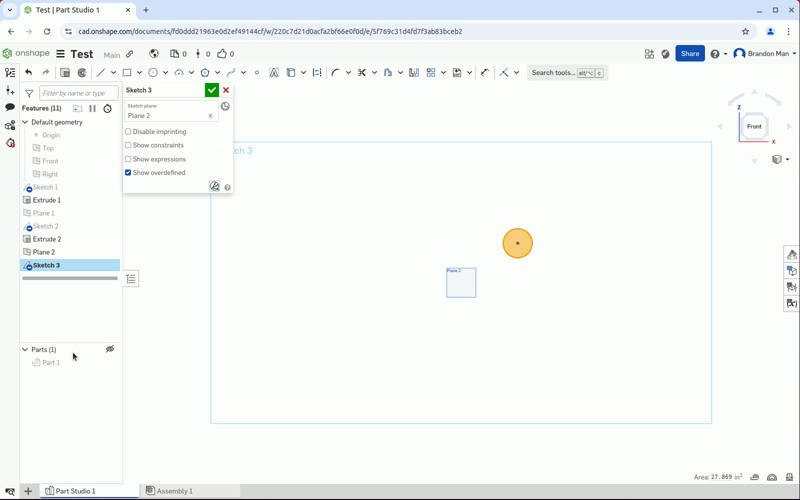
key(shift+e)
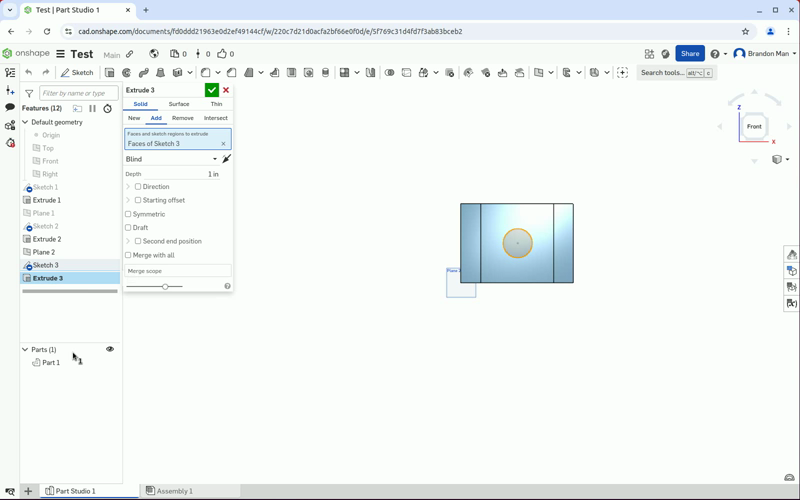
mouse_move(143, 106)
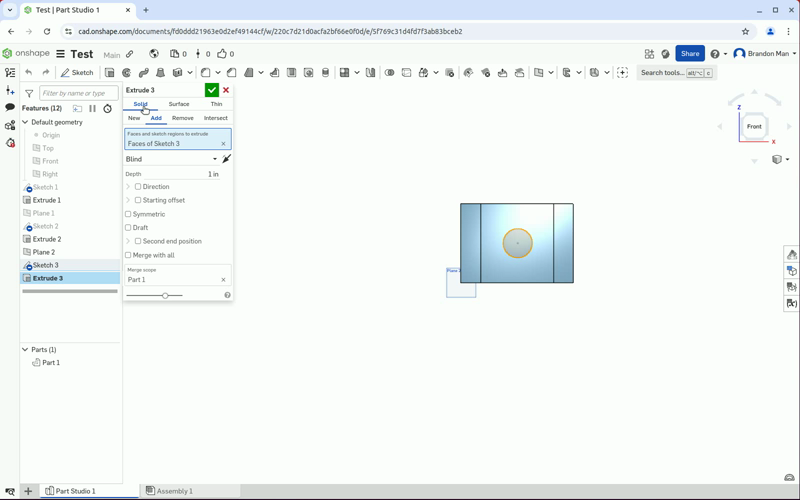
click(143, 106)
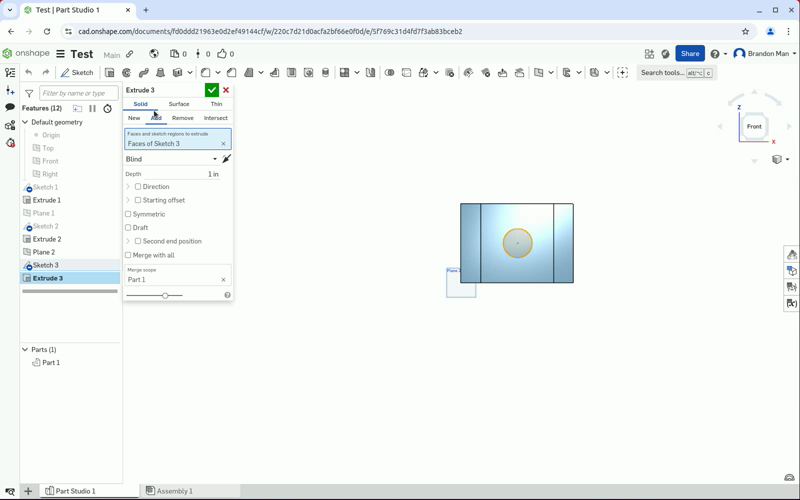
mouse_move(186, 120)
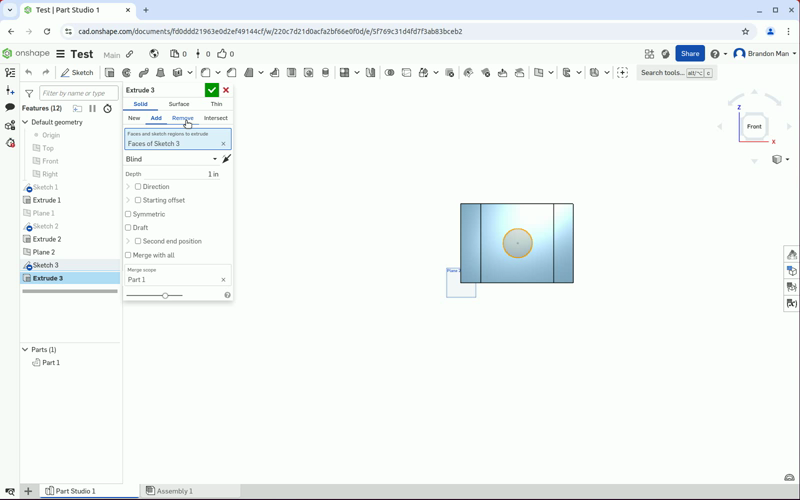
click(186, 120)
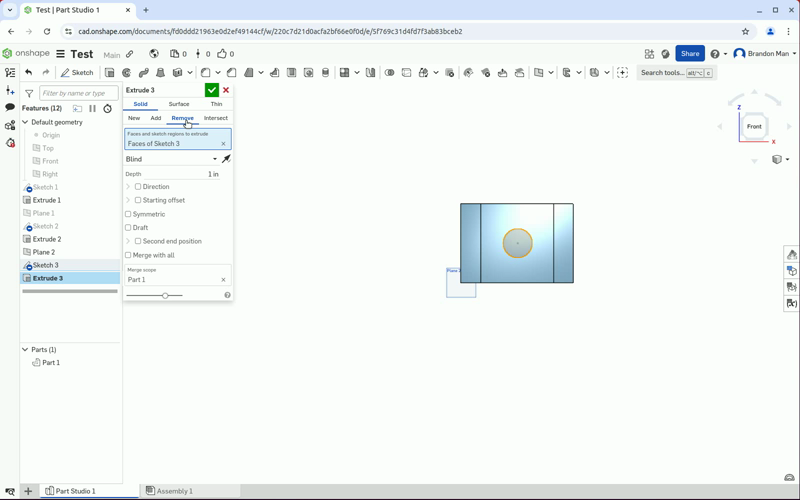
key(tab, 4)
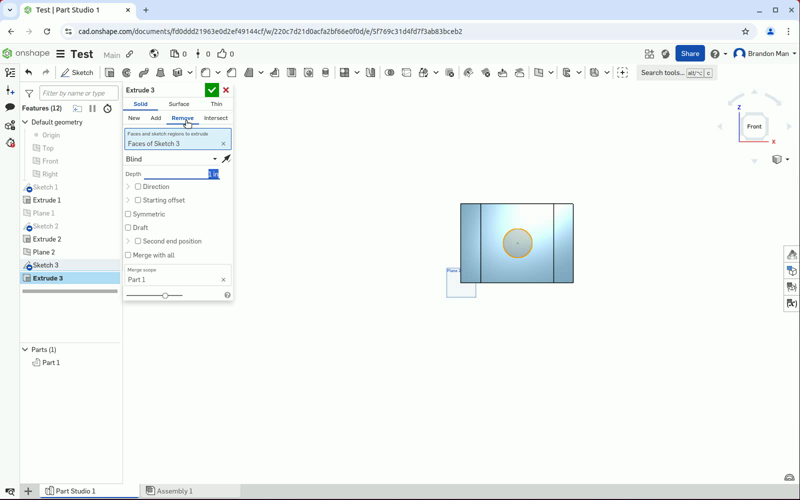
text(14.202)
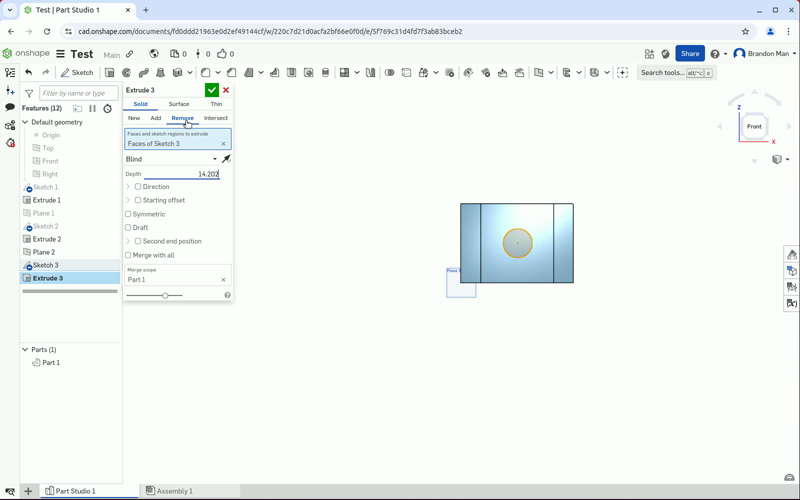
key(tab, 6)
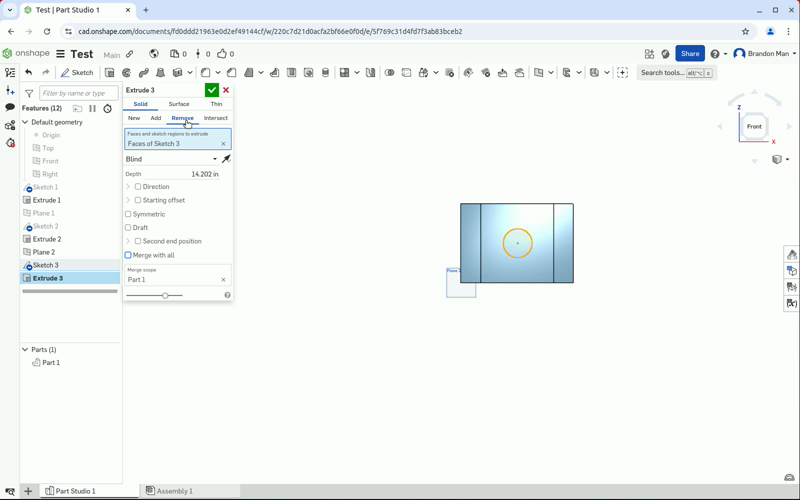
key(space)
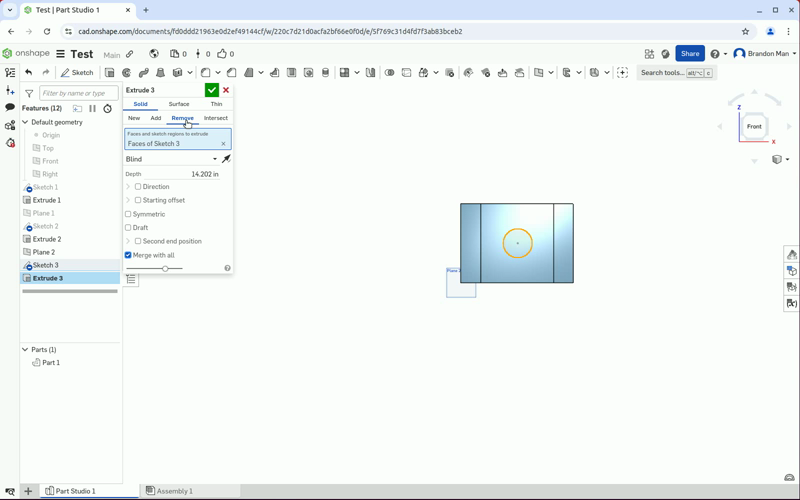
key(enter)
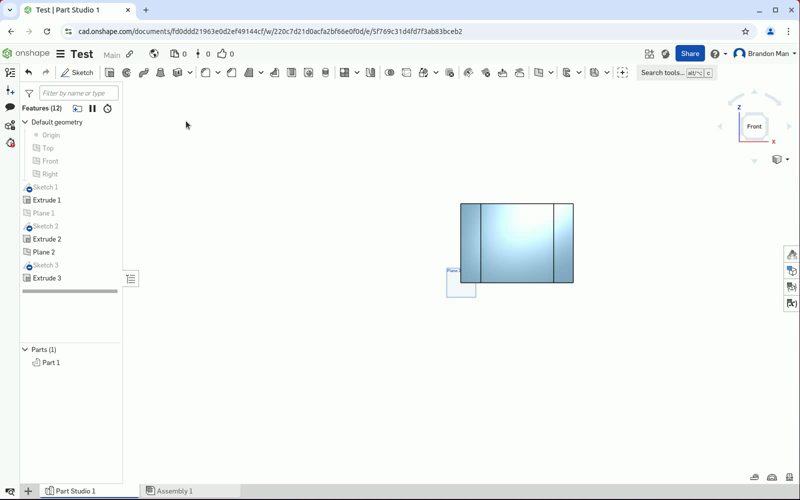
key(shift+h)
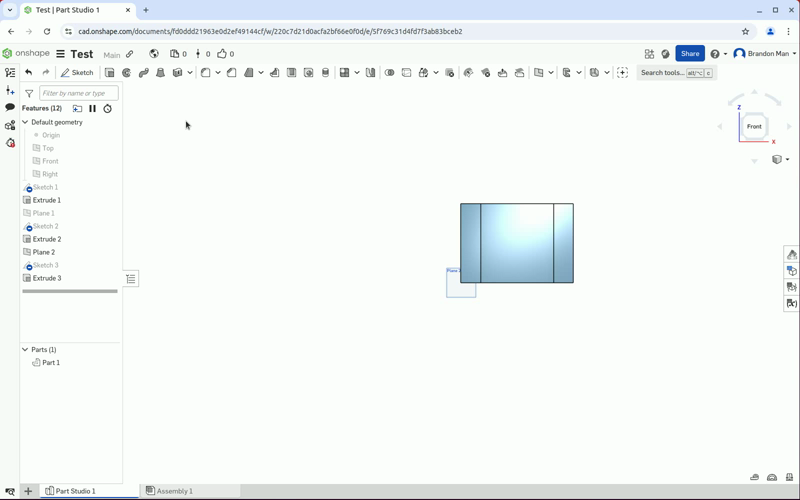
key(shift+h)
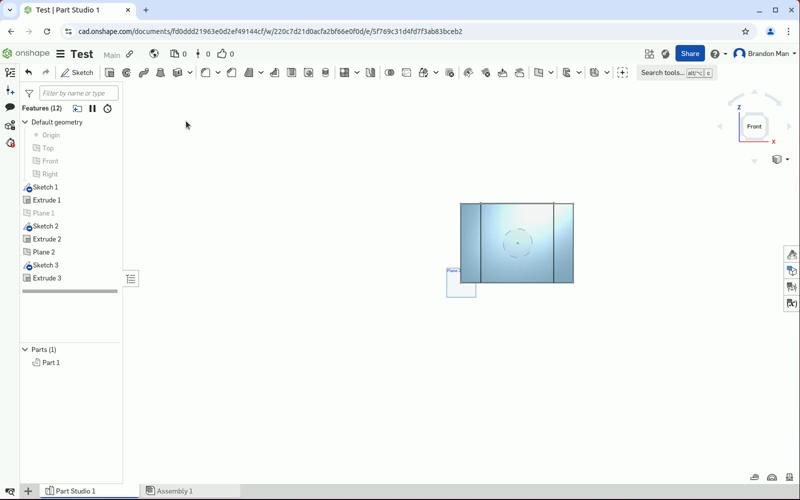
key(shift+7)
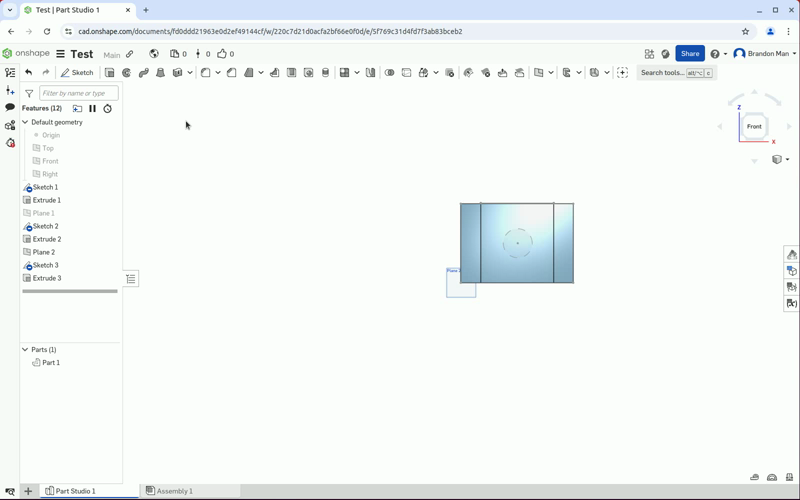
key(left, 2)
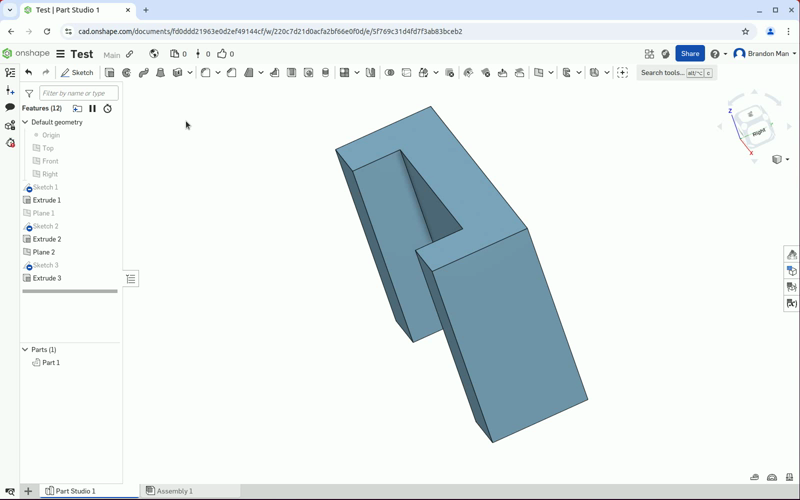
key(down, 2)
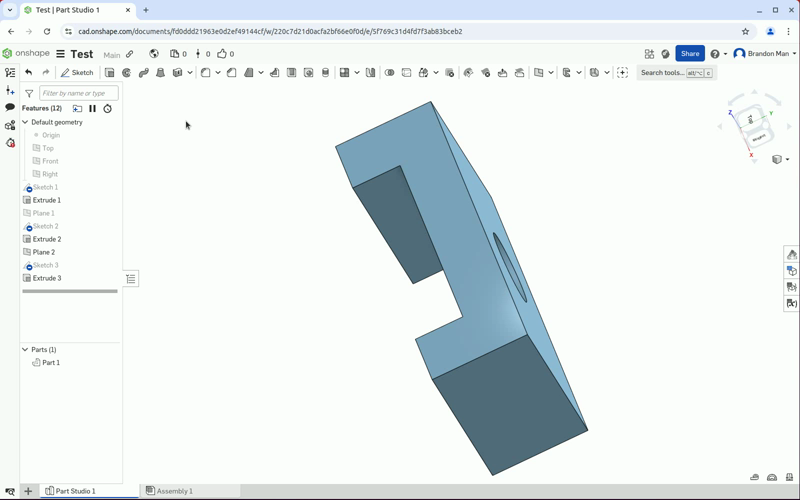
key(up, 2)
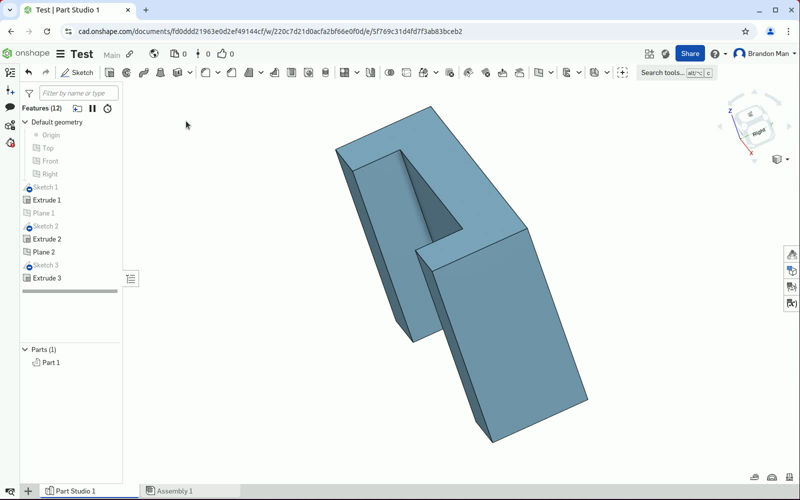
key(right, 2)
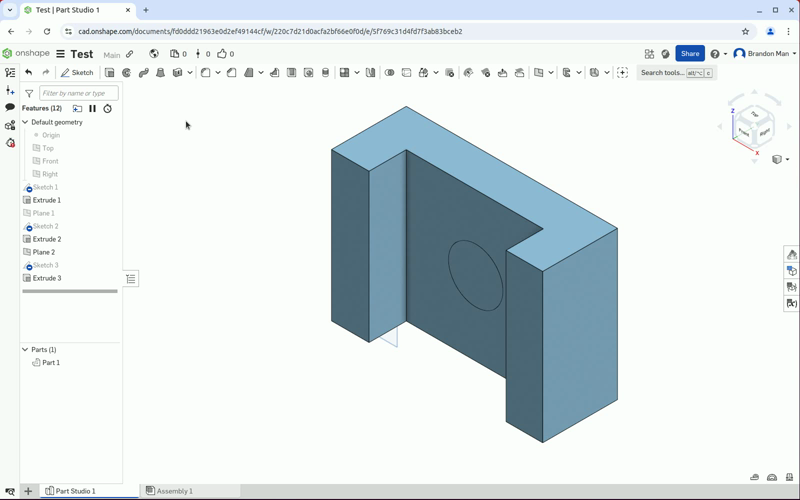
mouse_move(73, 189)
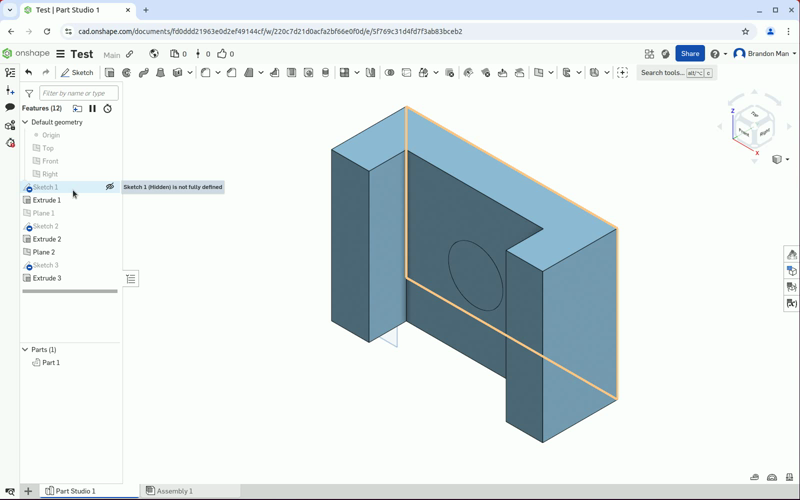
click(73, 189)